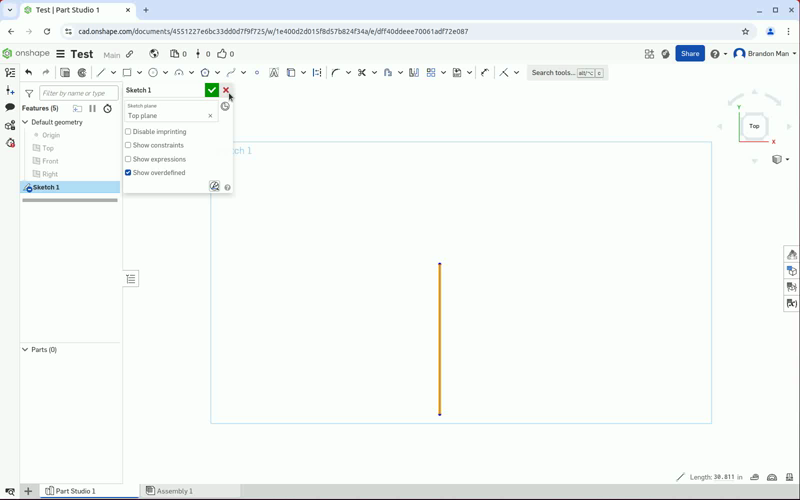
key(shift+h)
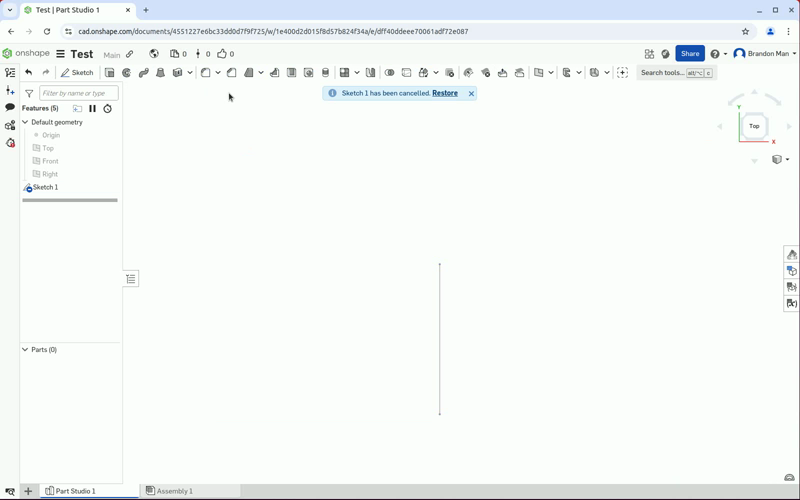
key(shift+s)
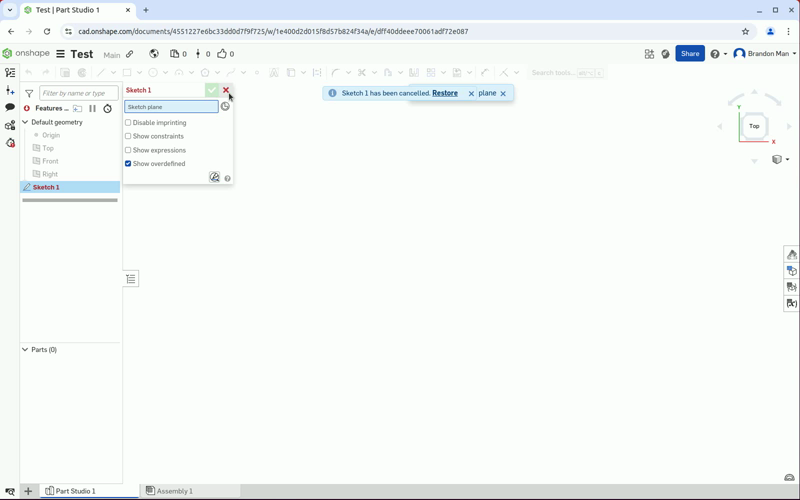
mouse_move(73, 150)
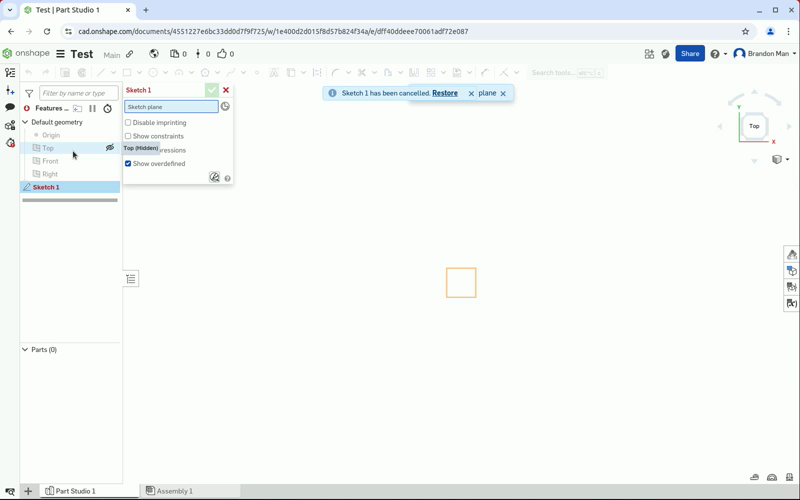
click(73, 150)
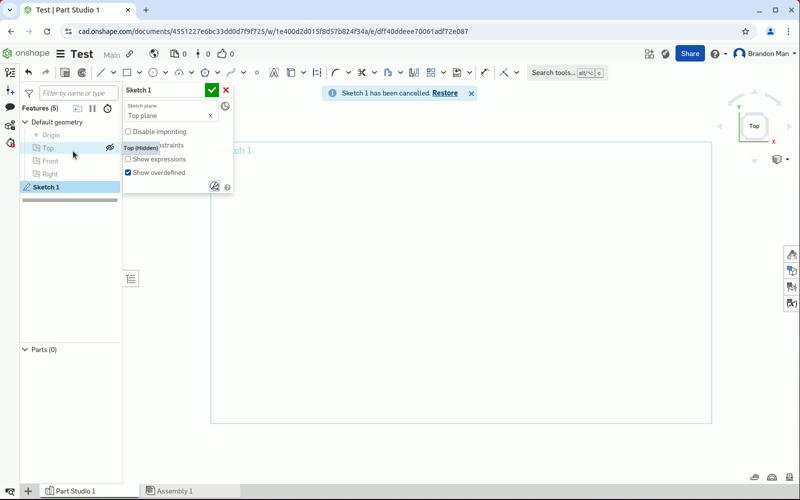
mouse_move(73, 352)
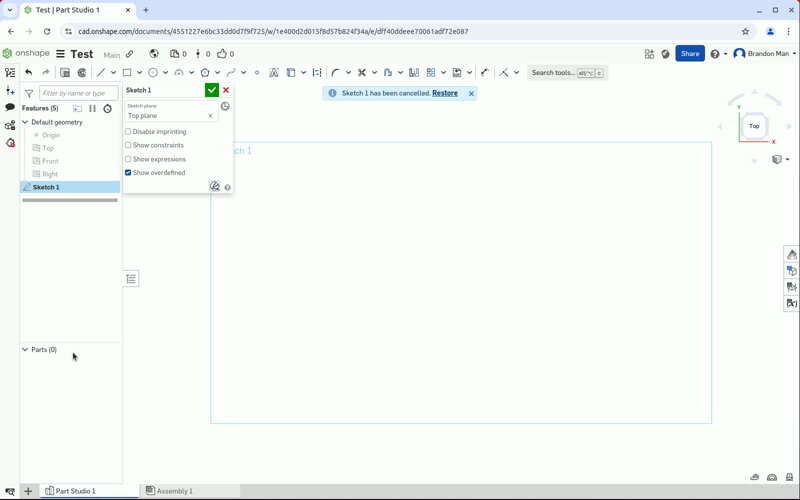
key(y)
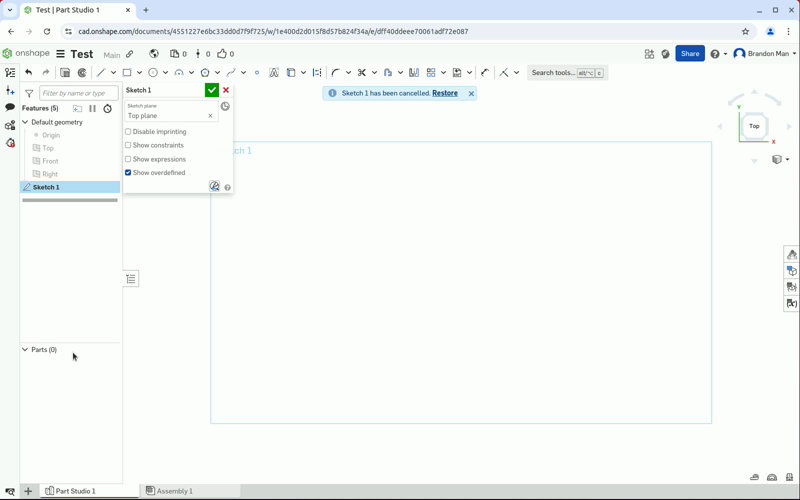
key(l)
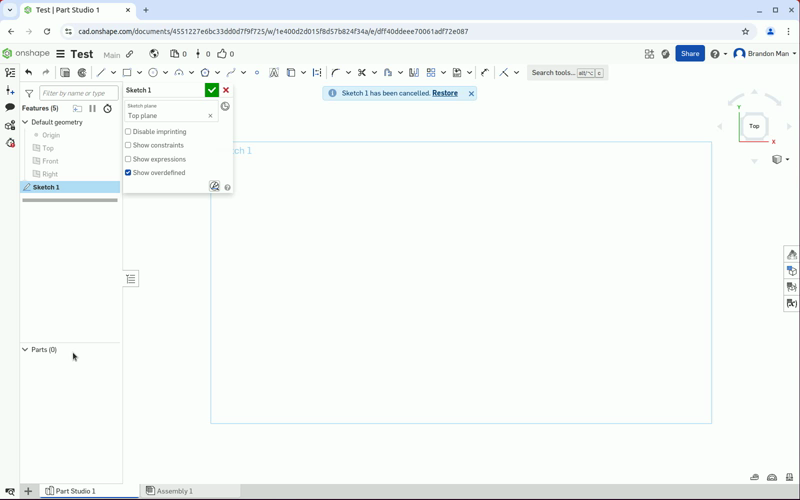
key_down(shift)
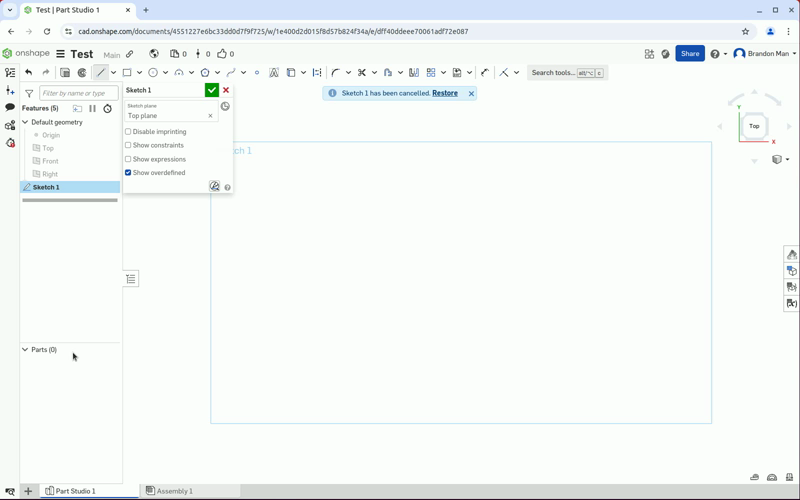
mouse_move(419, 311)
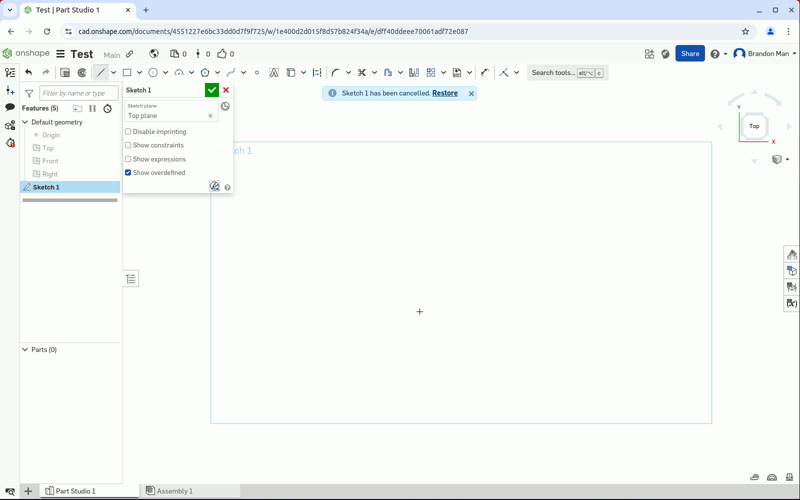
click(419, 311)
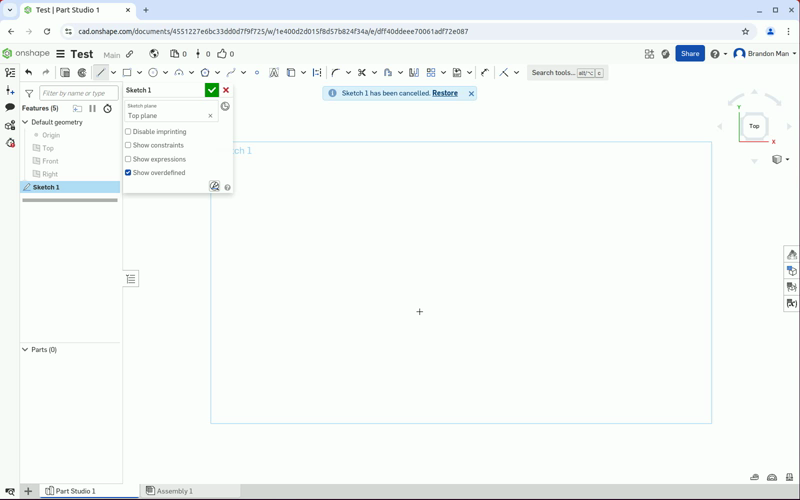
key_up(shift)
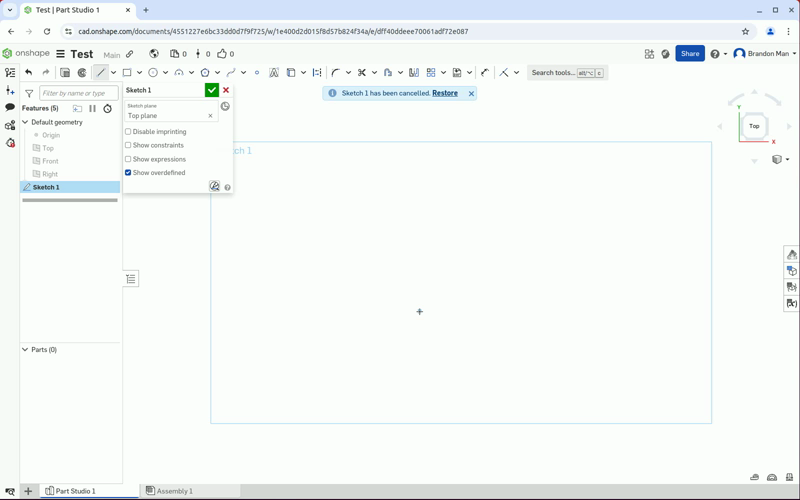
key_down(shift)
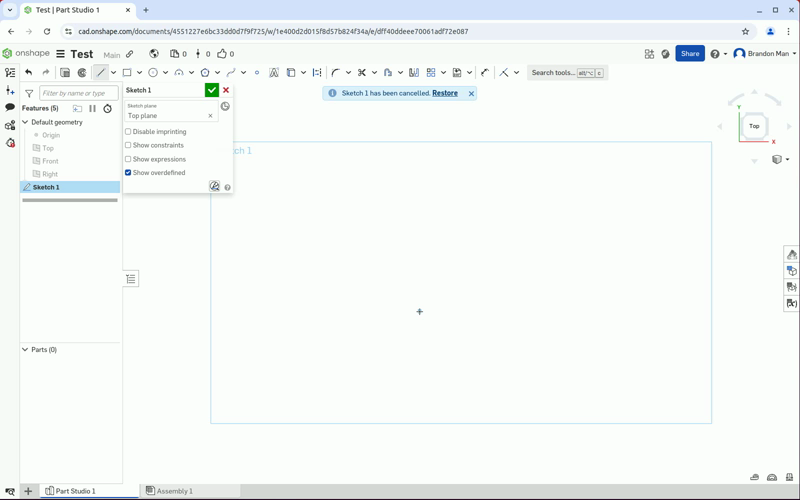
mouse_move(449, 311)
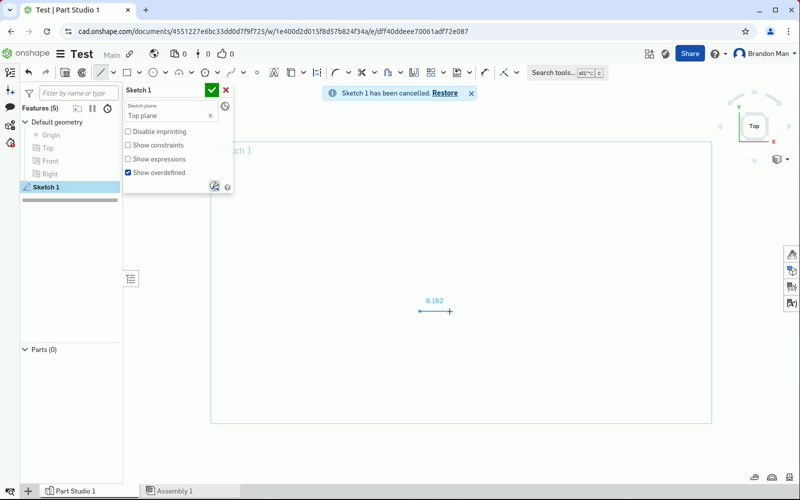
mouse_move(473, 311)
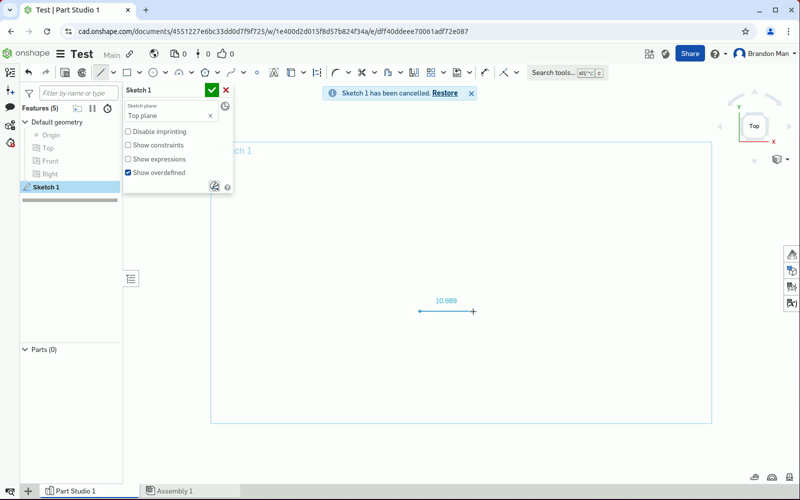
click(473, 311)
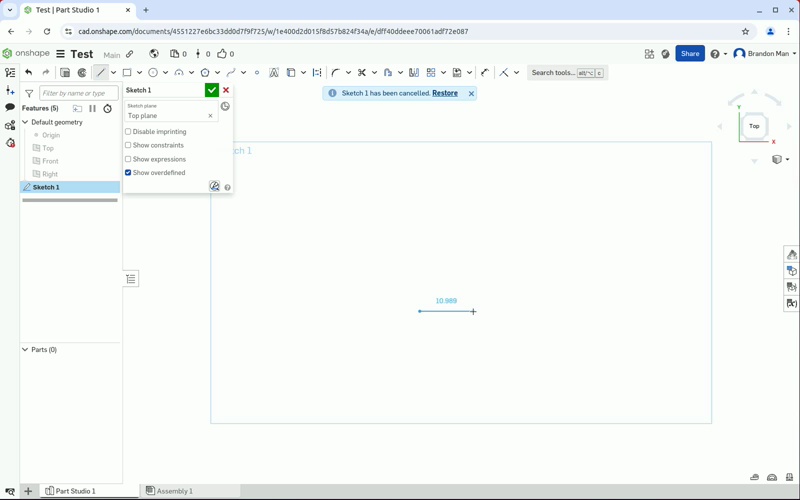
key_up(shift)
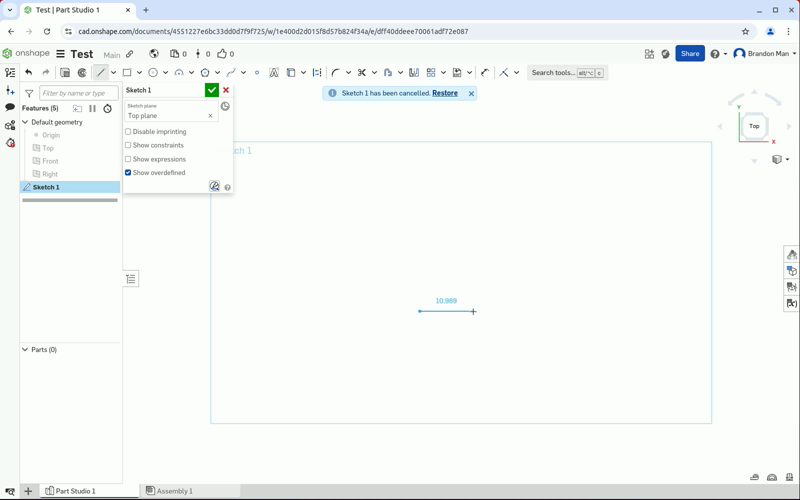
key_down(shift)
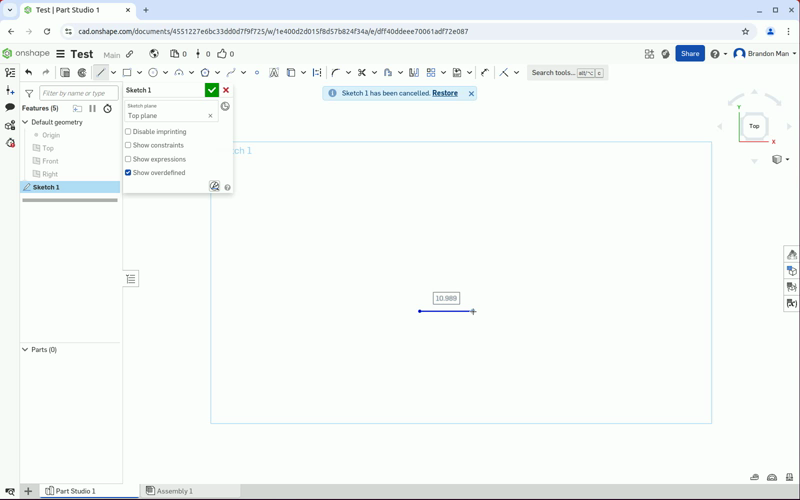
mouse_move(473, 184)
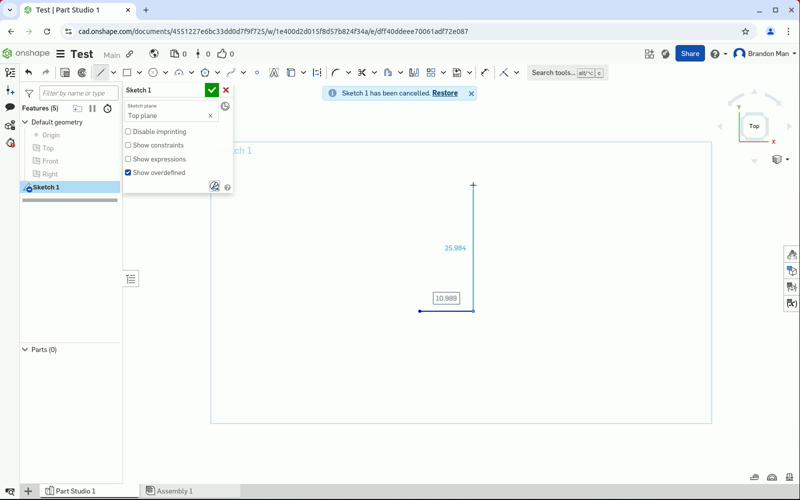
click(473, 184)
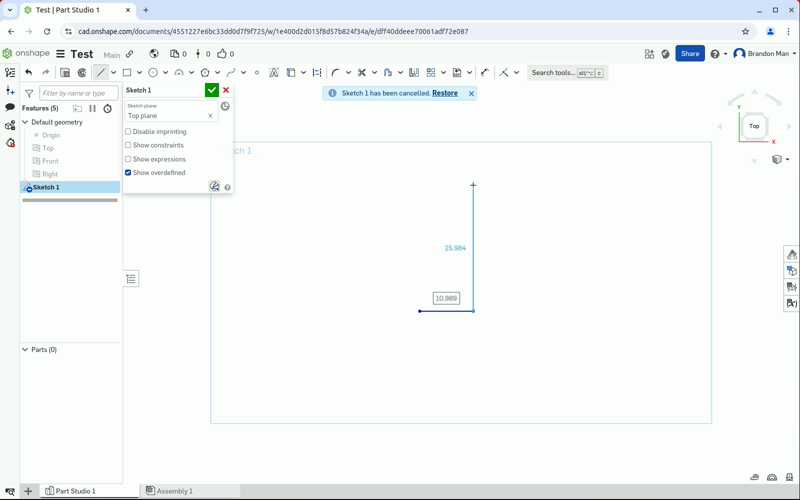
key_up(shift)
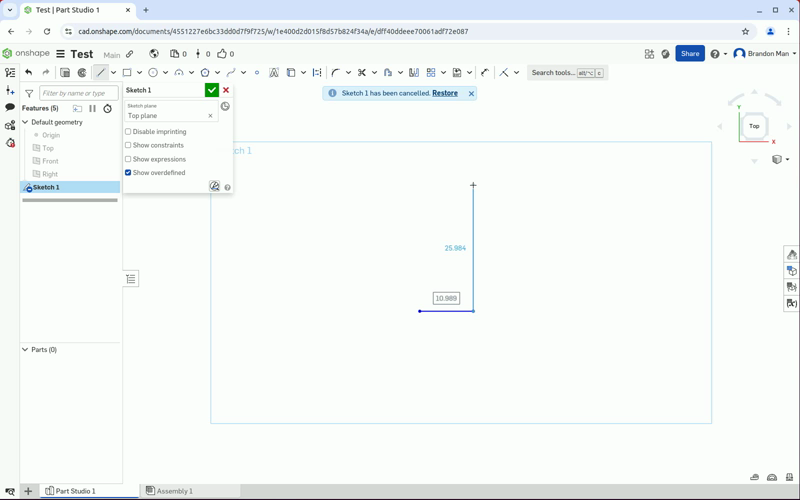
key_down(shift)
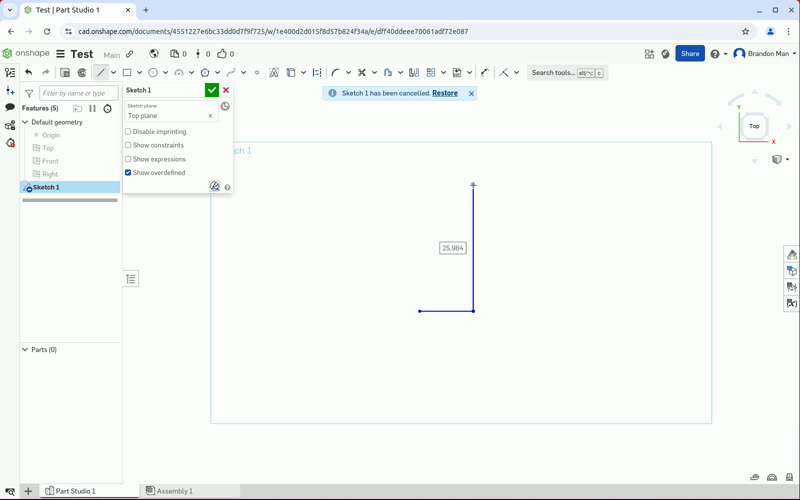
mouse_move(503, 184)
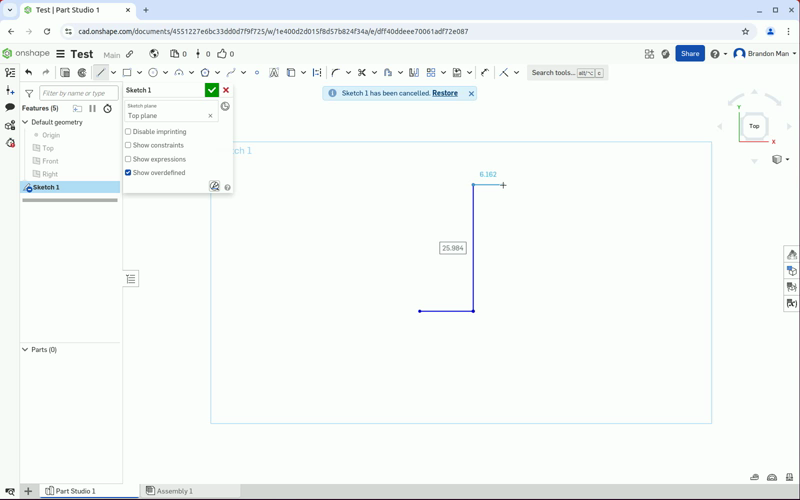
mouse_move(419, 184)
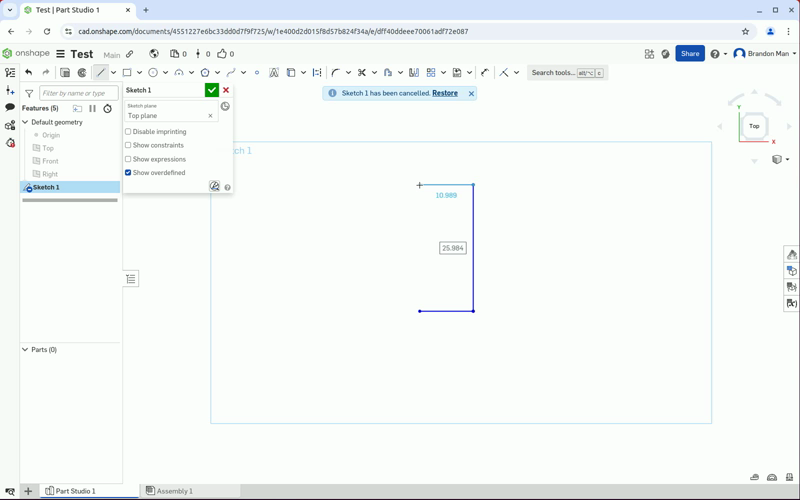
click(419, 184)
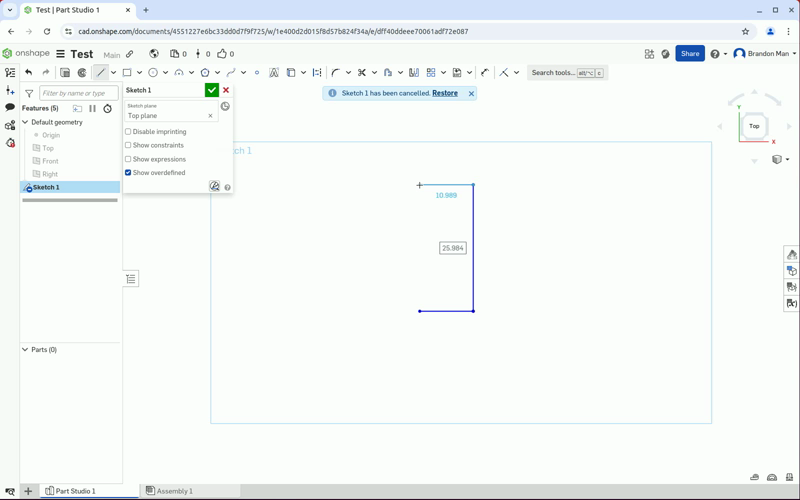
key_up(shift)
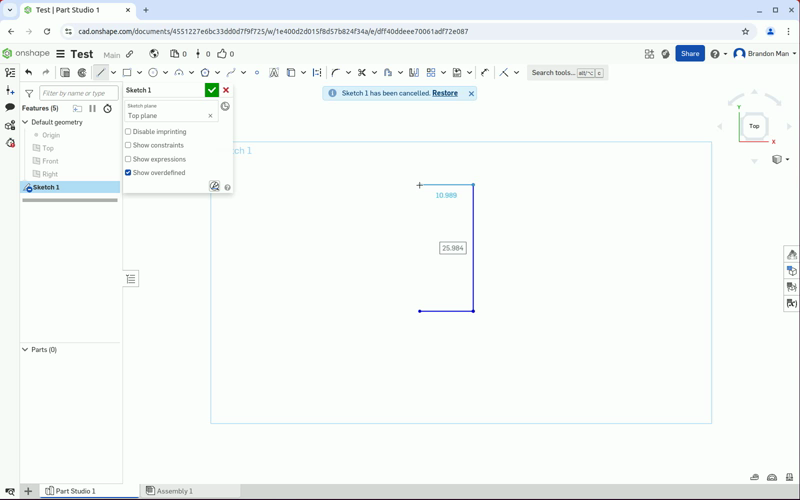
key_down(shift)
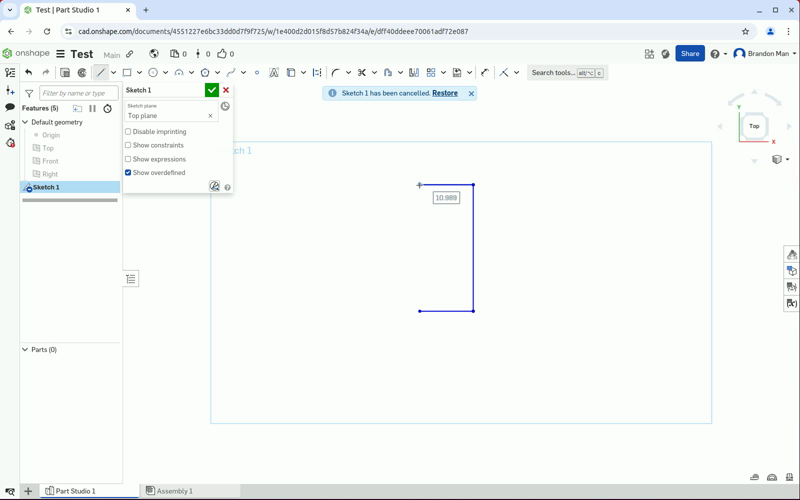
mouse_move(419, 311)
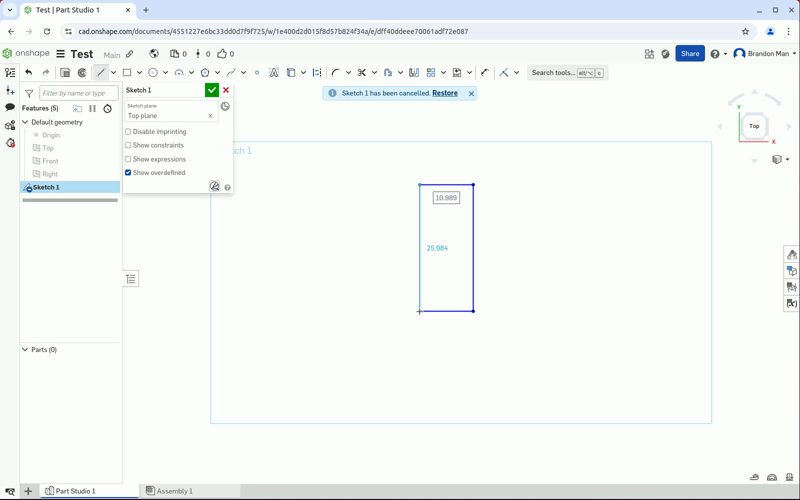
key_up(shift)
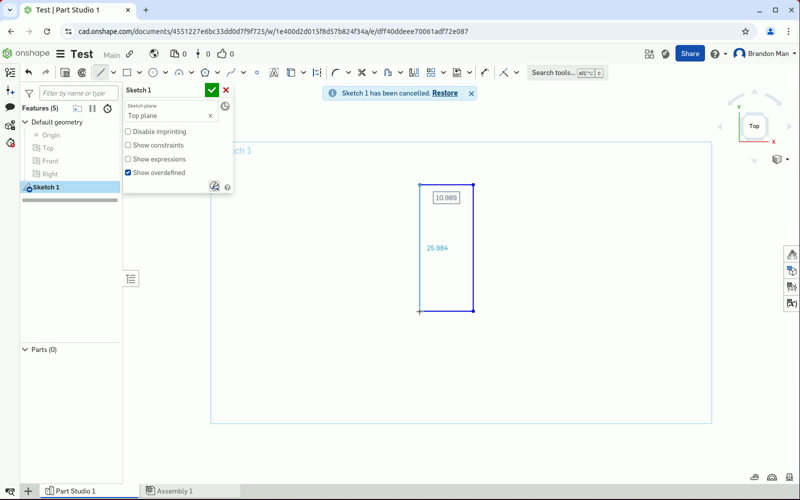
click(419, 311)
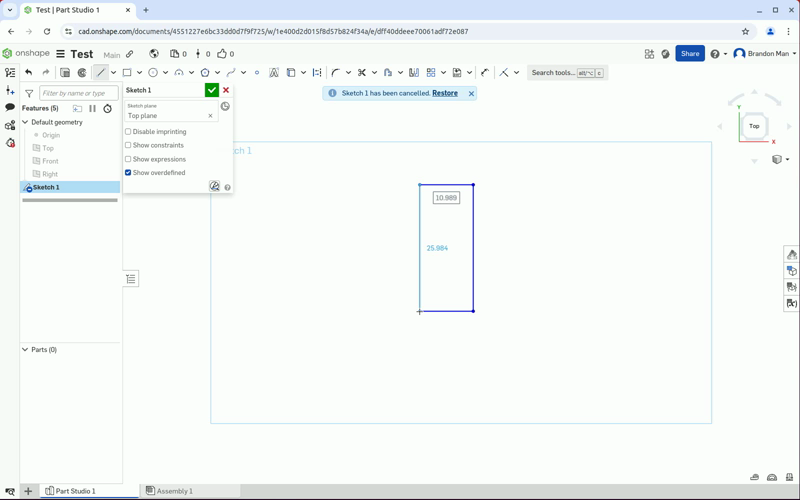
key(esc)
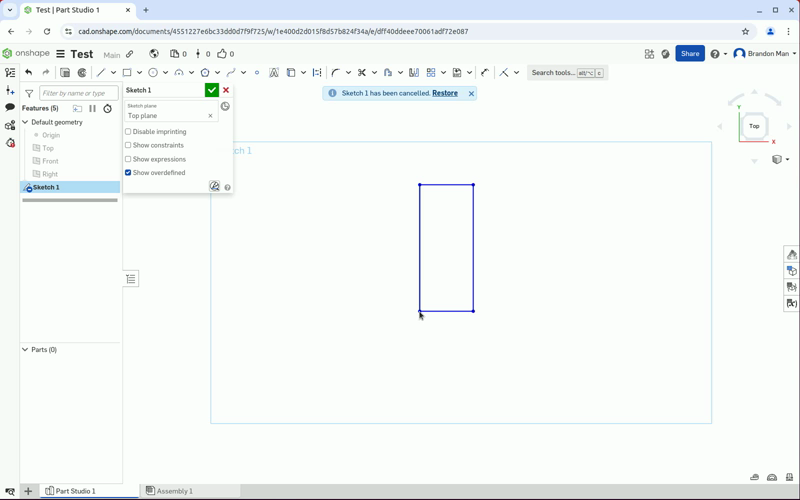
mouse_move(429, 299)
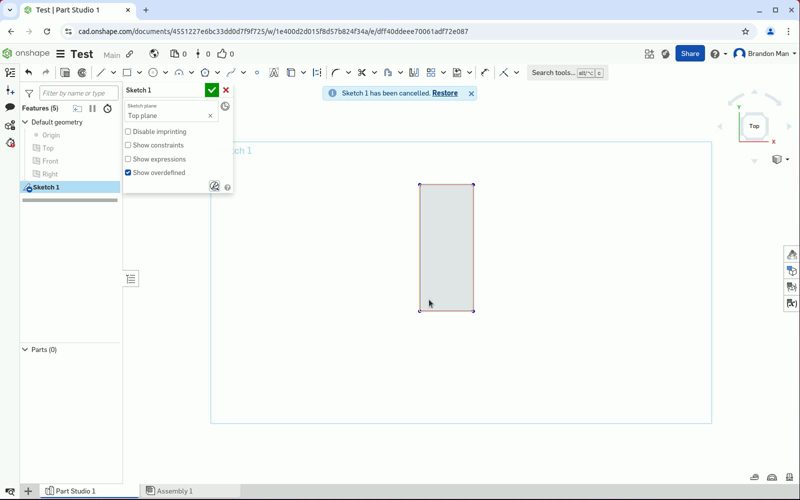
click(429, 299)
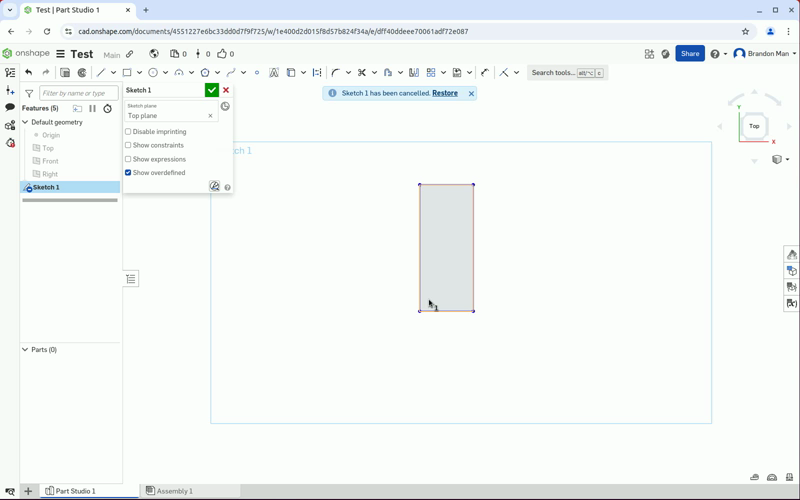
mouse_move(73, 352)
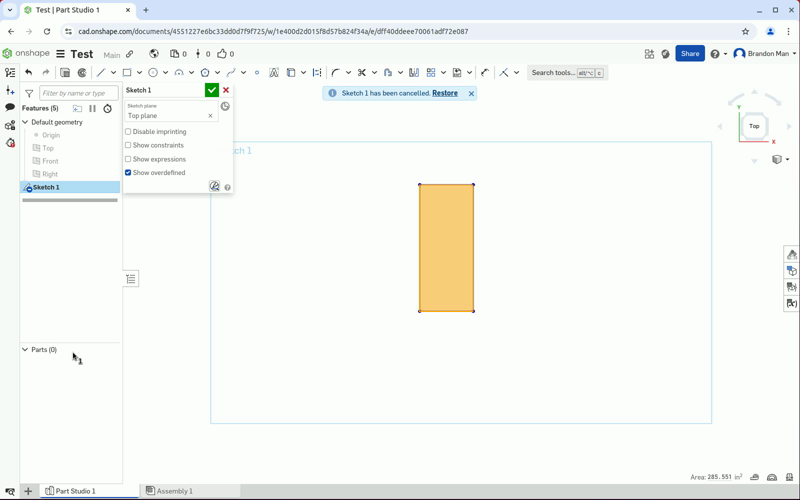
key(shift+y)
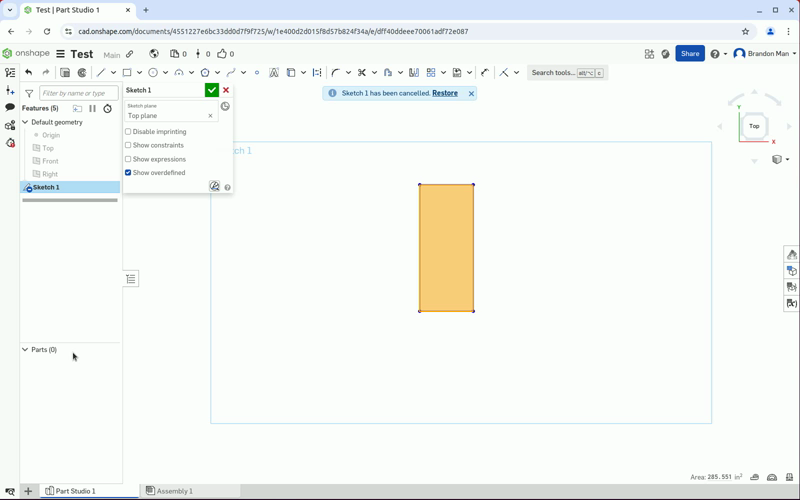
key(shift+e)
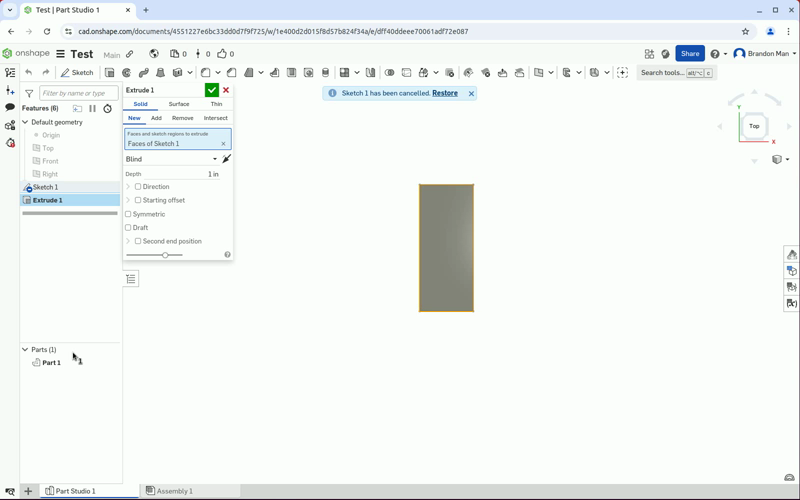
mouse_move(143, 106)
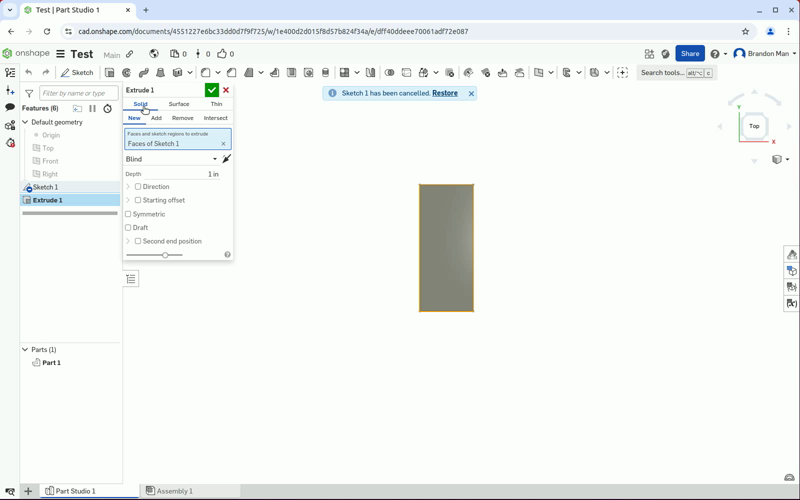
click(143, 106)
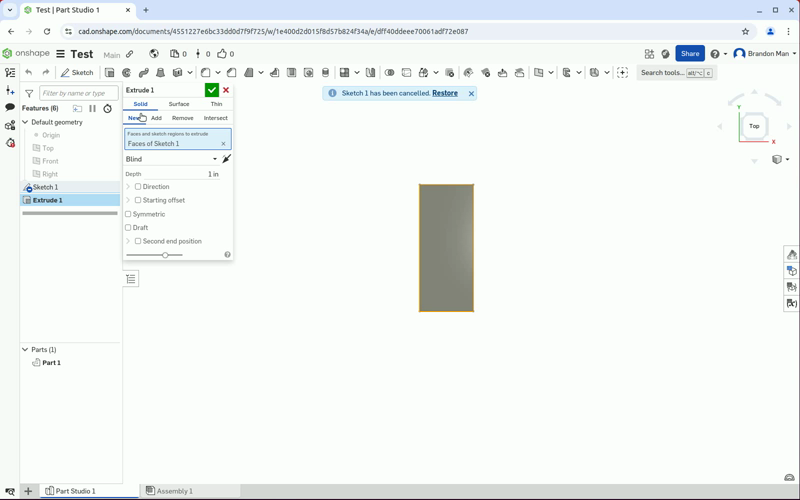
mouse_move(137, 120)
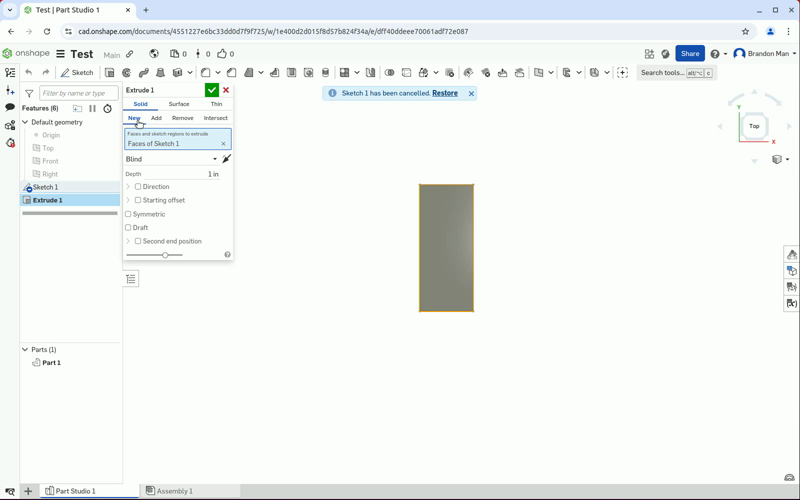
click(137, 120)
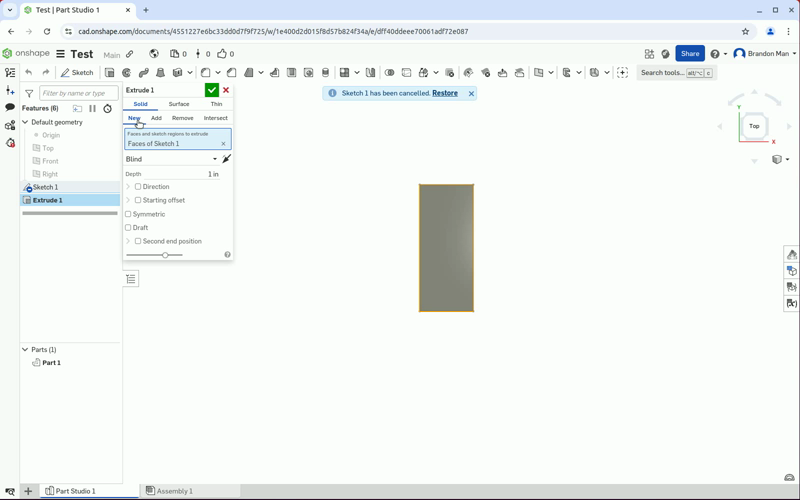
key(tab, 4)
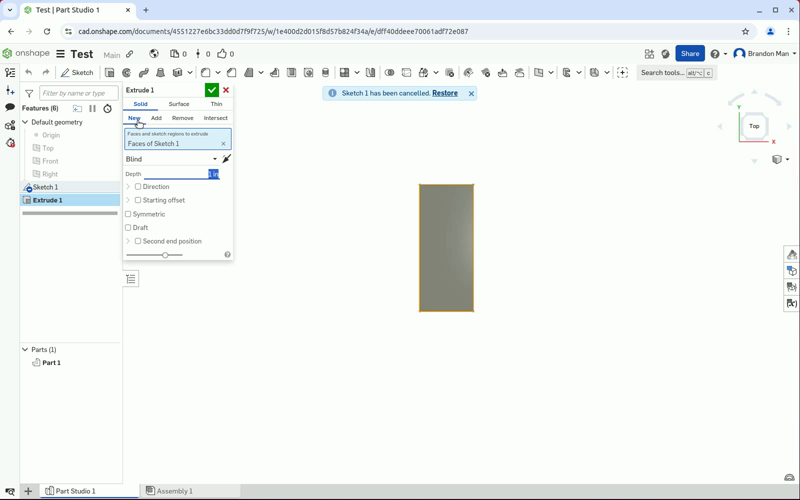
text(0.481)
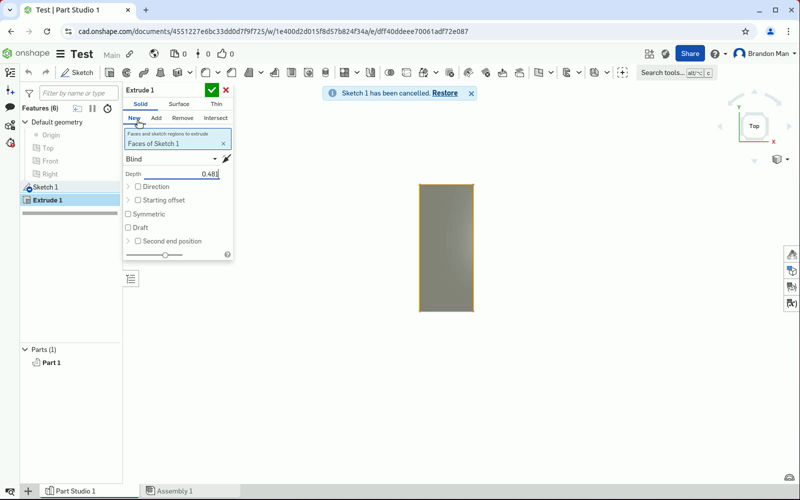
key(enter)
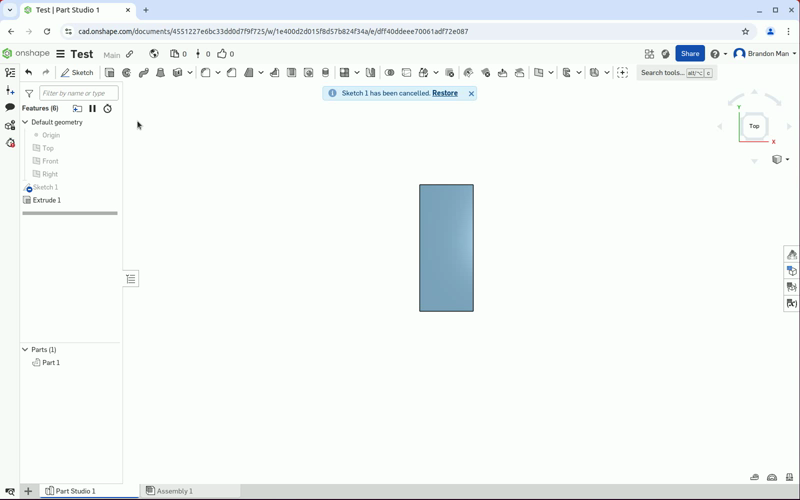
key(shift+h)
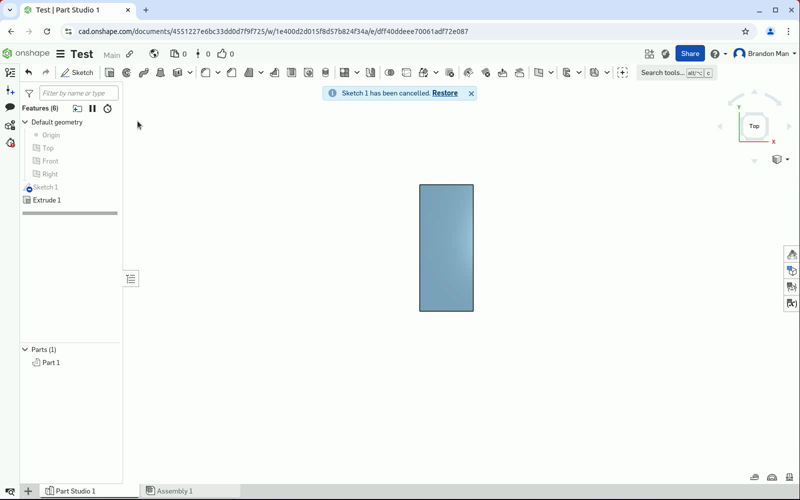
key(shift+h)
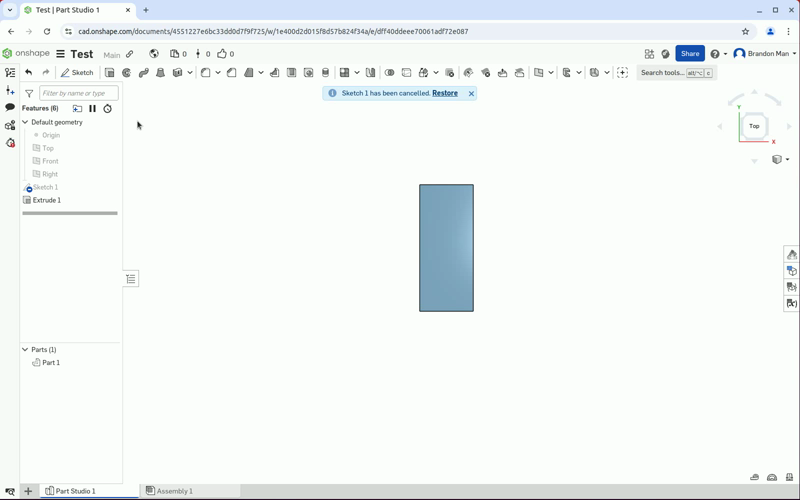
mouse_move(73, 189)
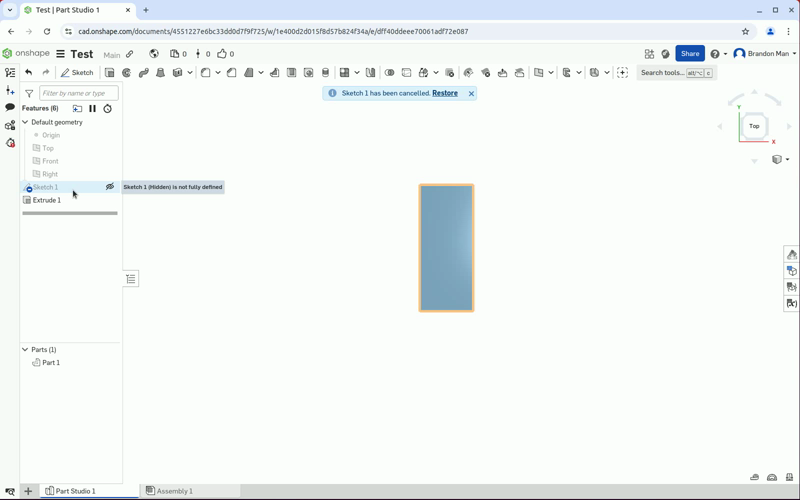
click(73, 189)
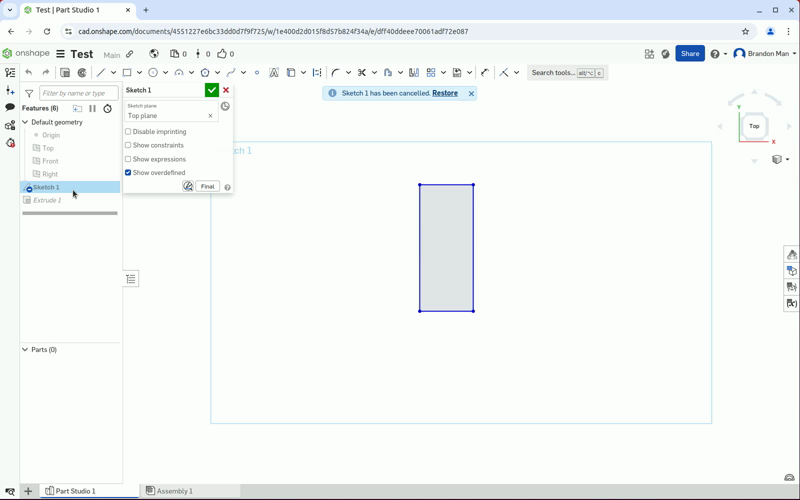
mouse_move(229, 92)
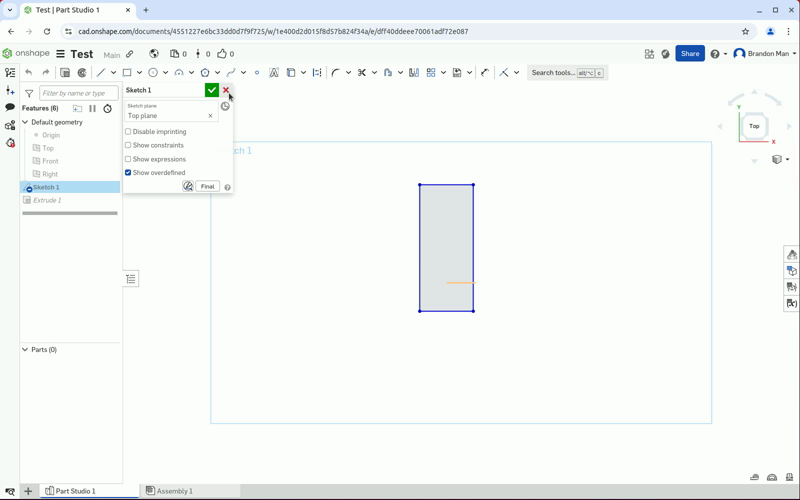
click(229, 92)
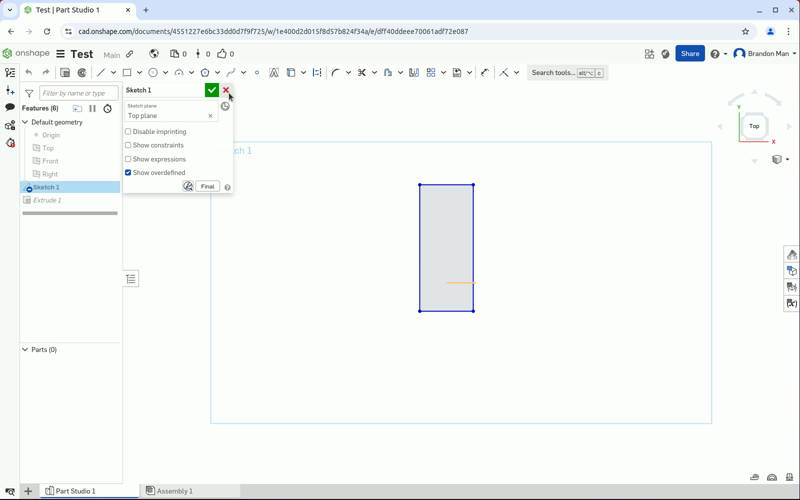
key(shift+s)
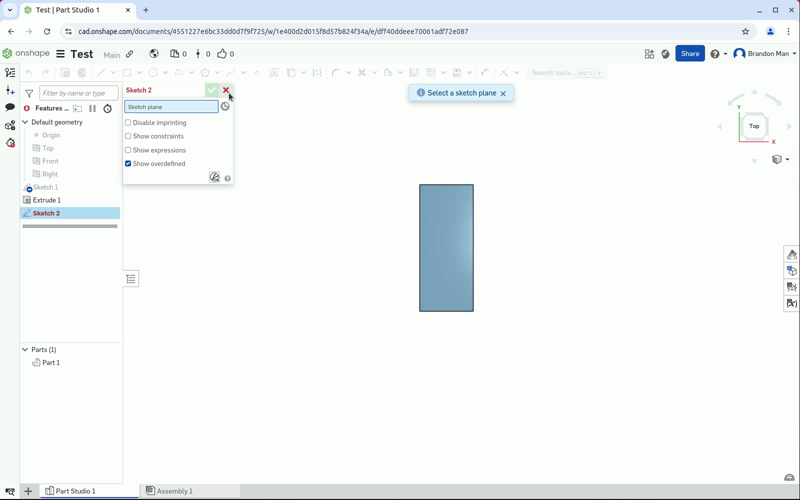
mouse_move(73, 150)
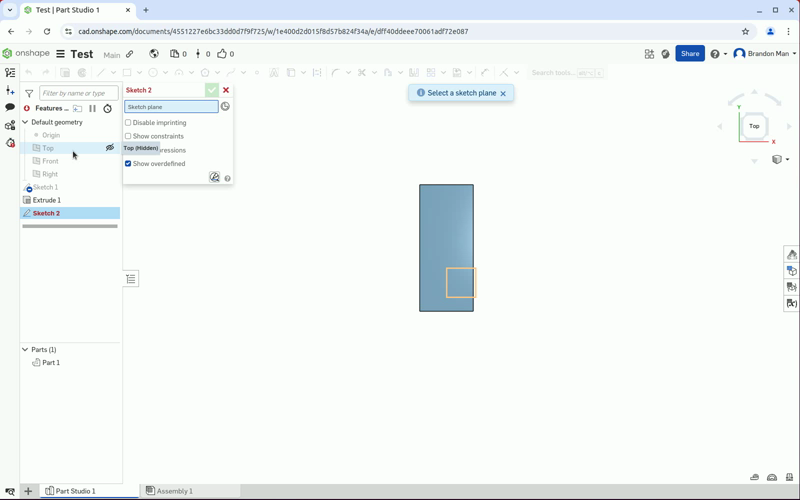
click(73, 150)
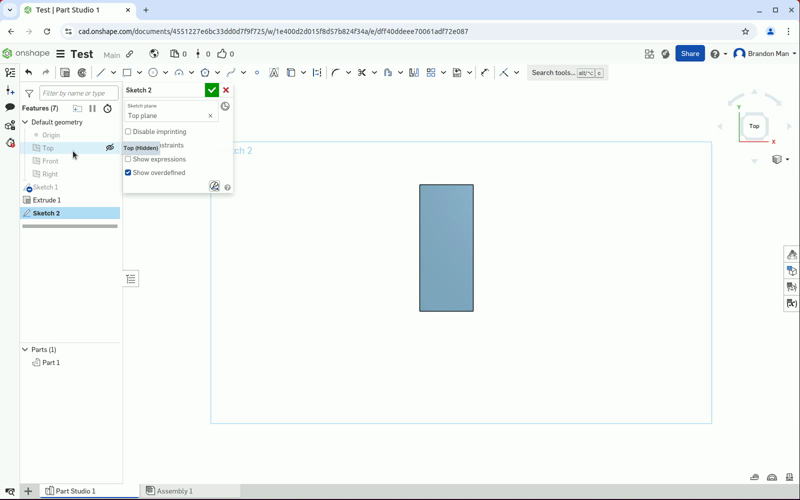
mouse_move(73, 352)
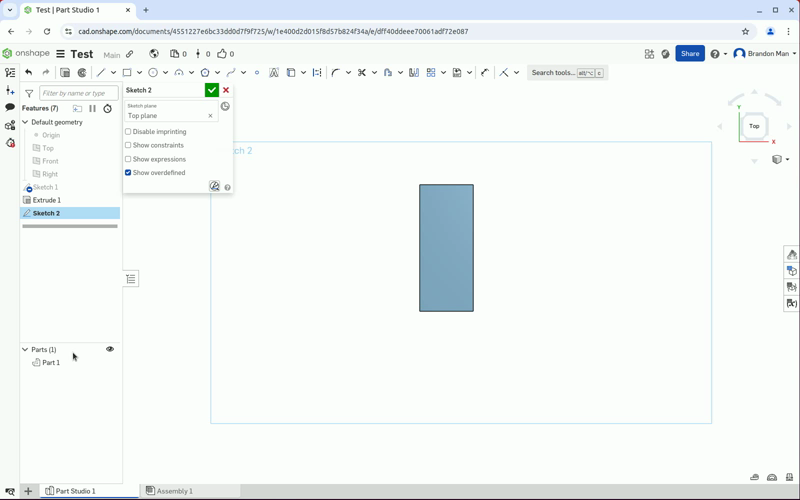
key(y)
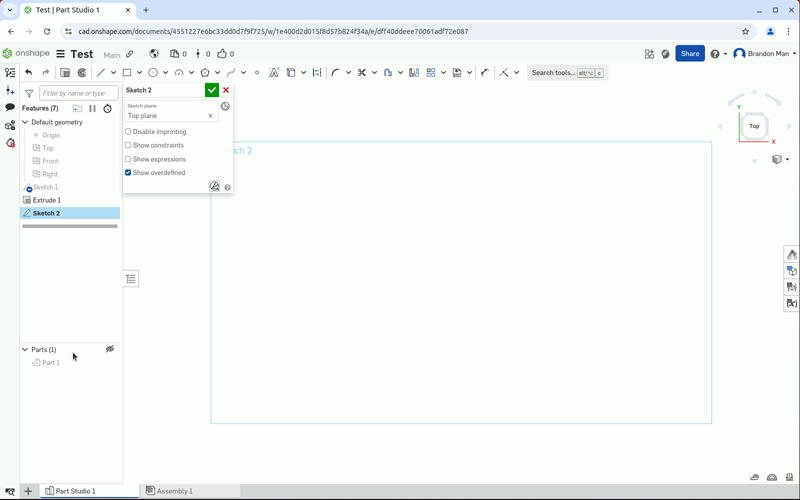
key(l)
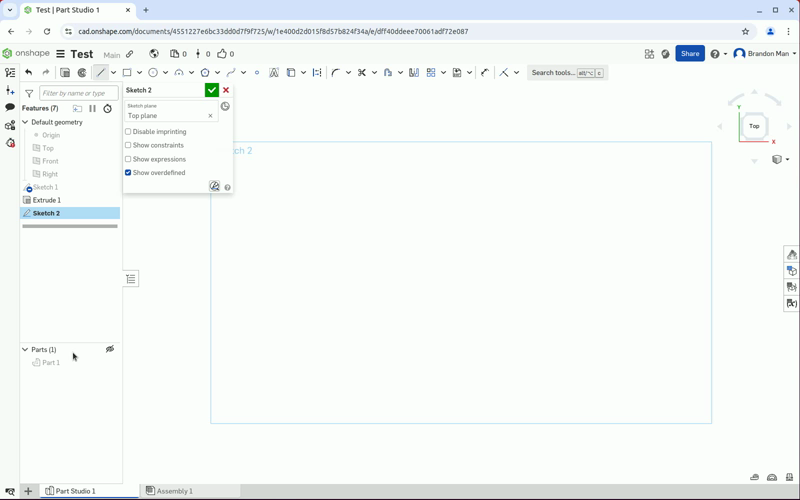
key_down(shift)
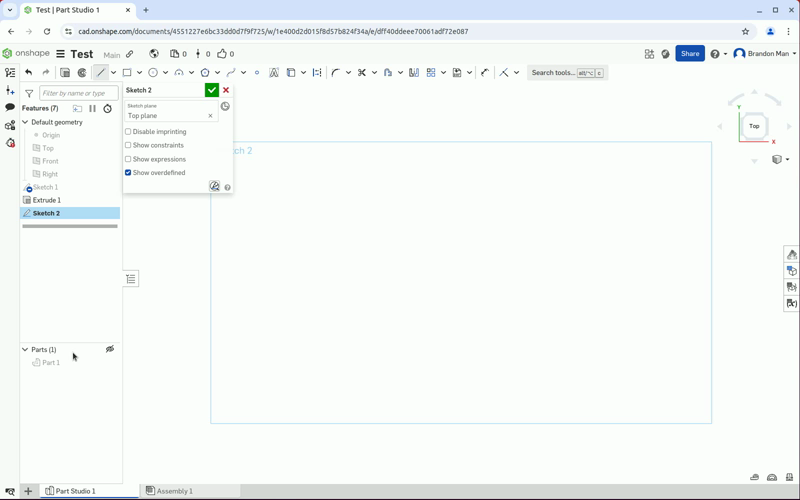
mouse_move(427, 294)
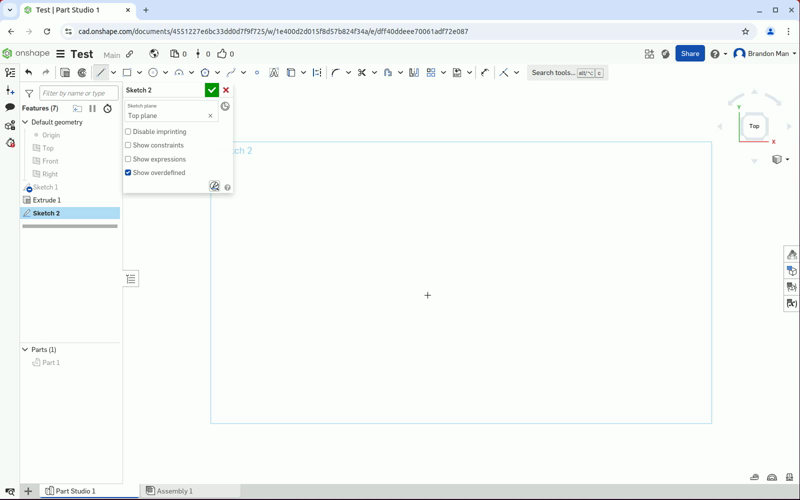
click(427, 294)
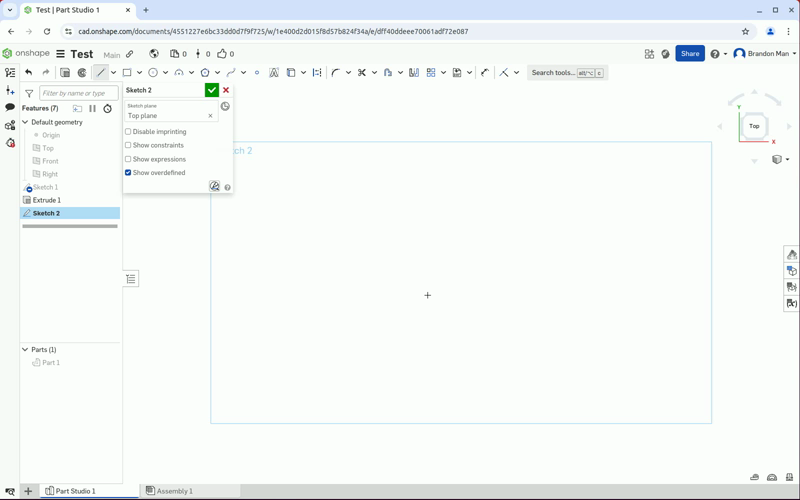
key_up(shift)
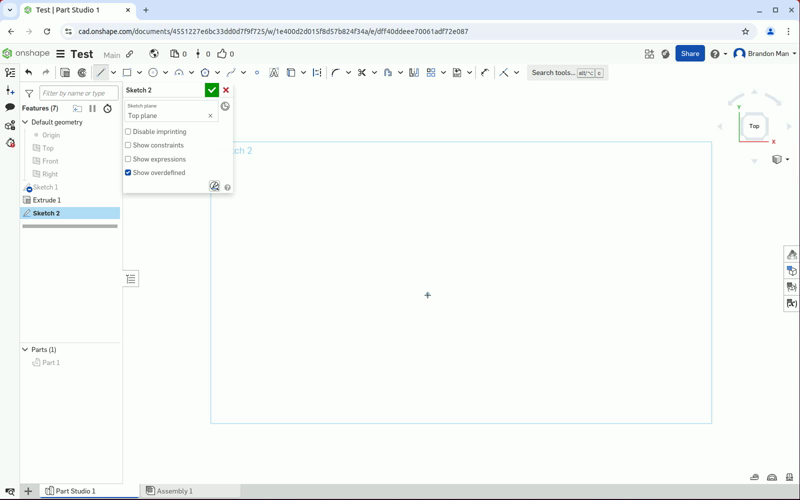
key_down(shift)
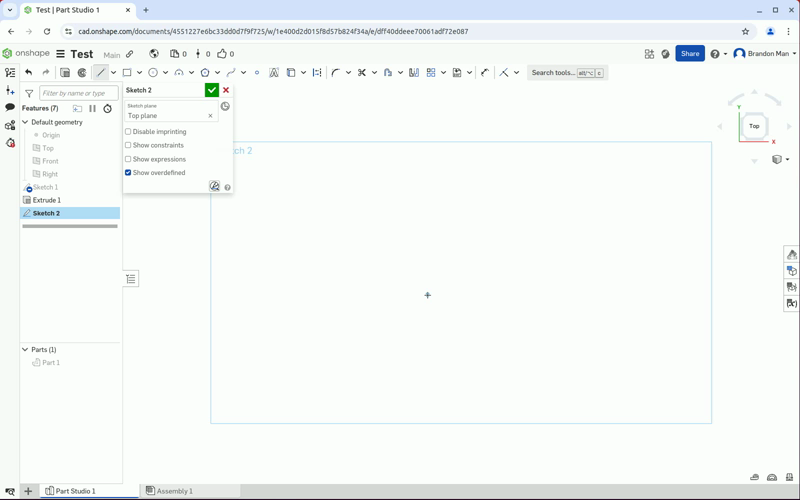
mouse_move(457, 294)
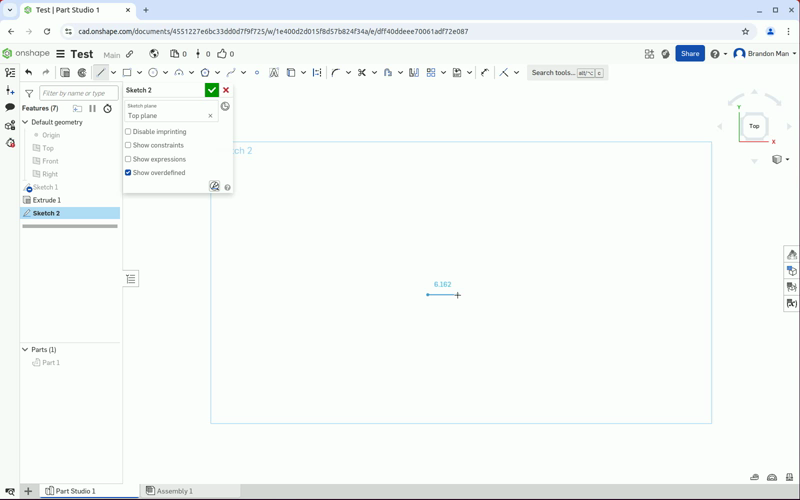
mouse_move(454, 294)
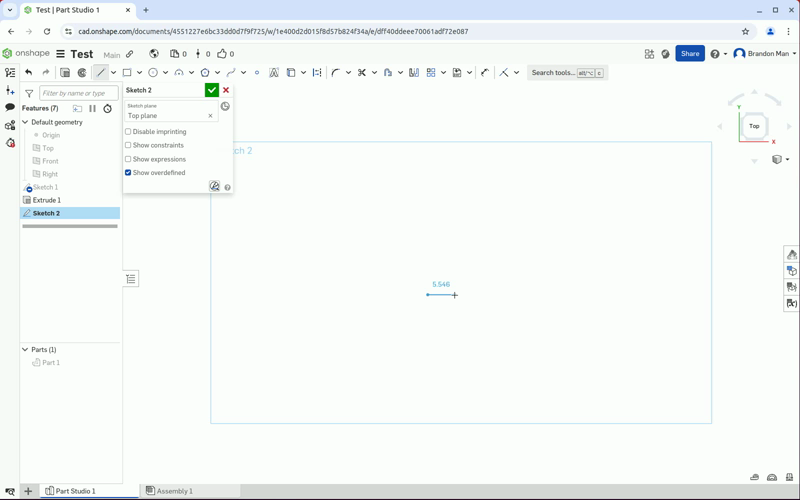
click(454, 294)
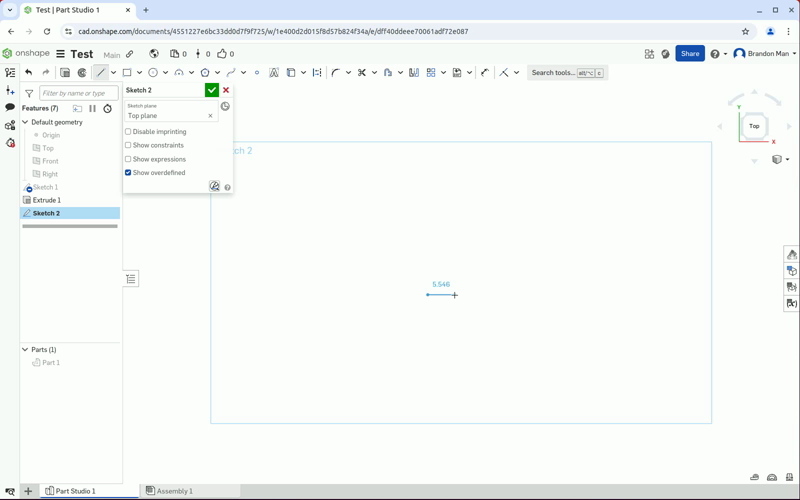
key_up(shift)
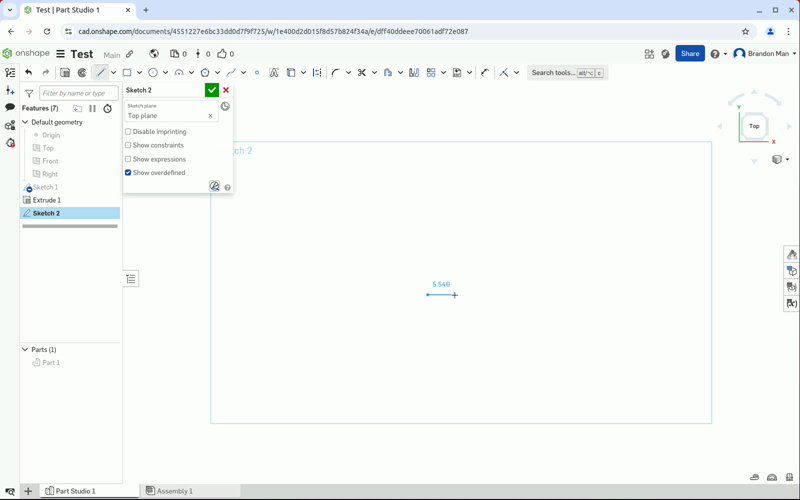
key_down(shift)
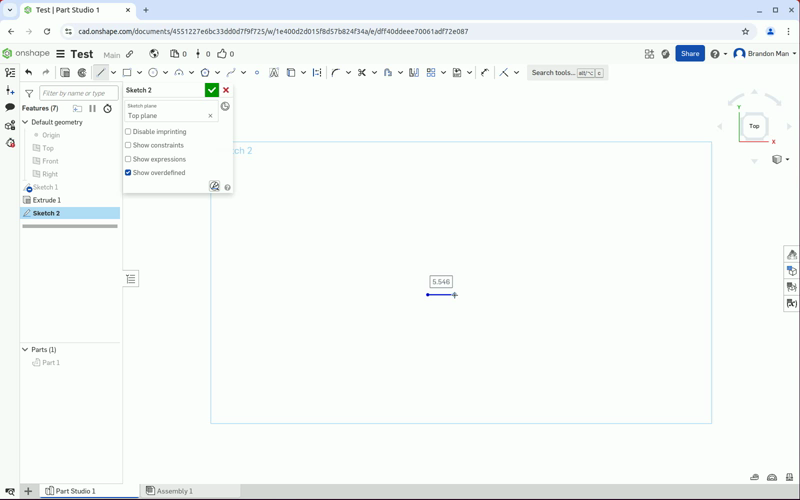
mouse_move(454, 230)
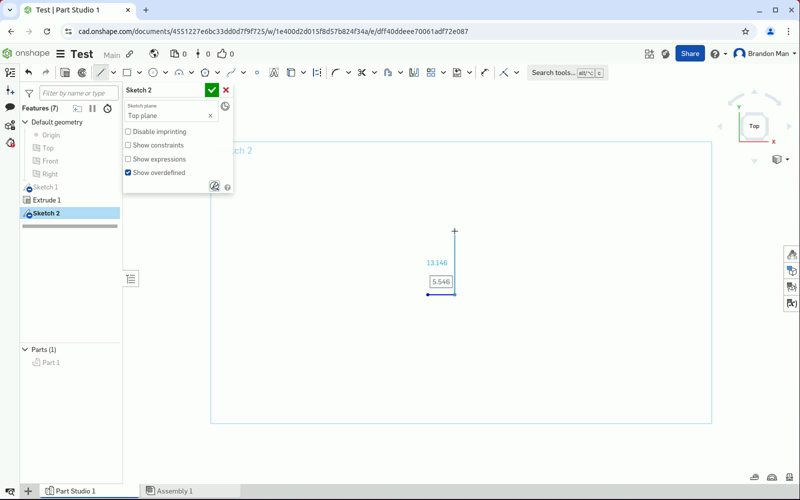
click(454, 230)
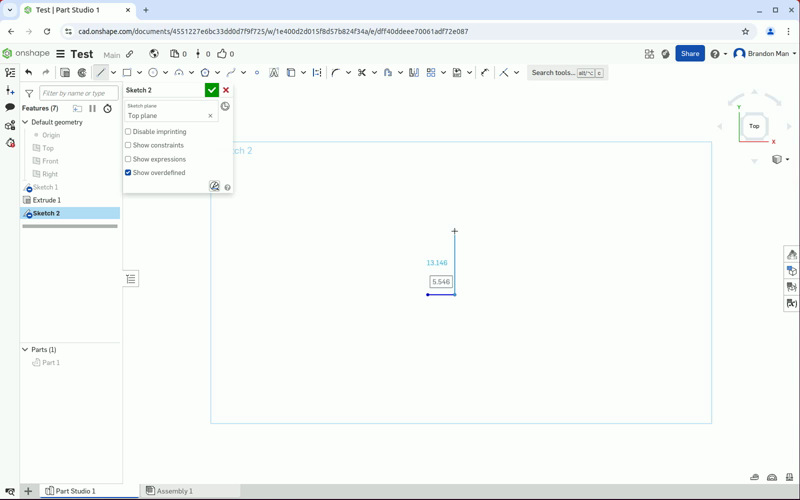
key_up(shift)
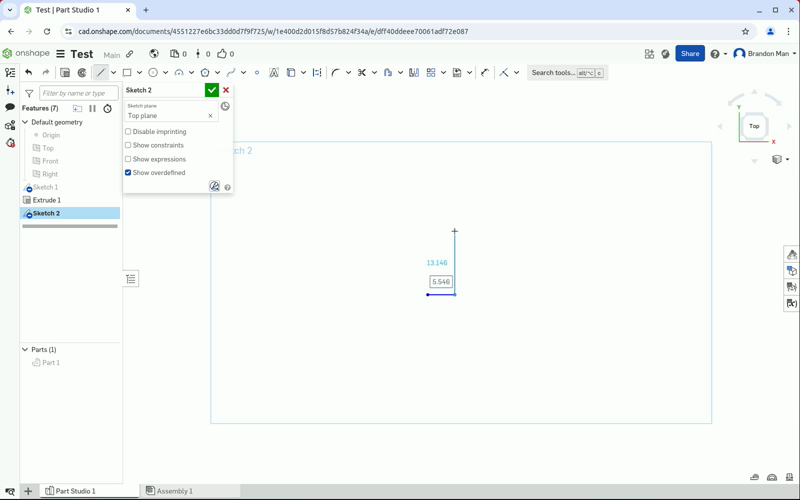
key_down(shift)
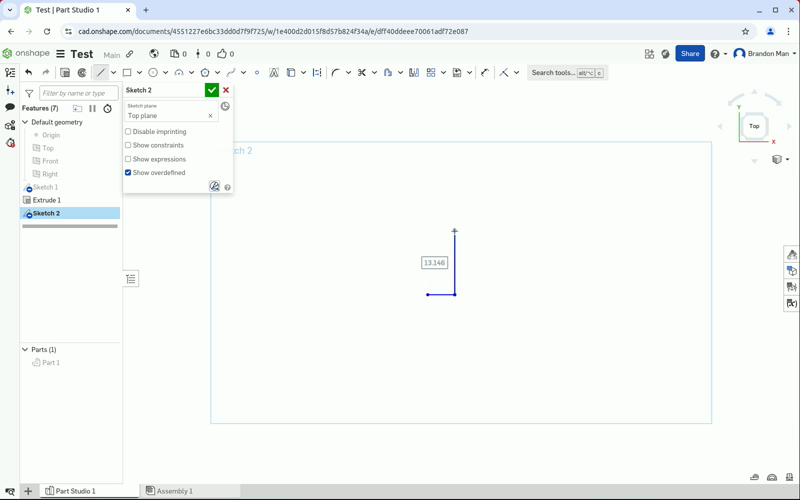
mouse_move(484, 230)
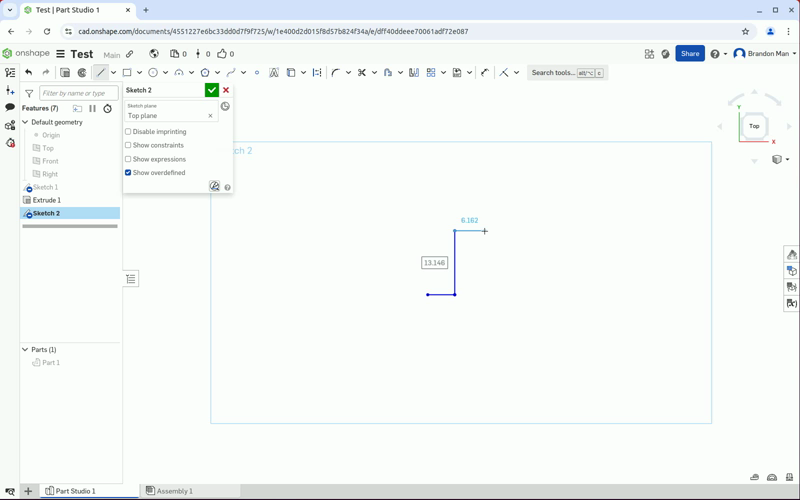
mouse_move(427, 230)
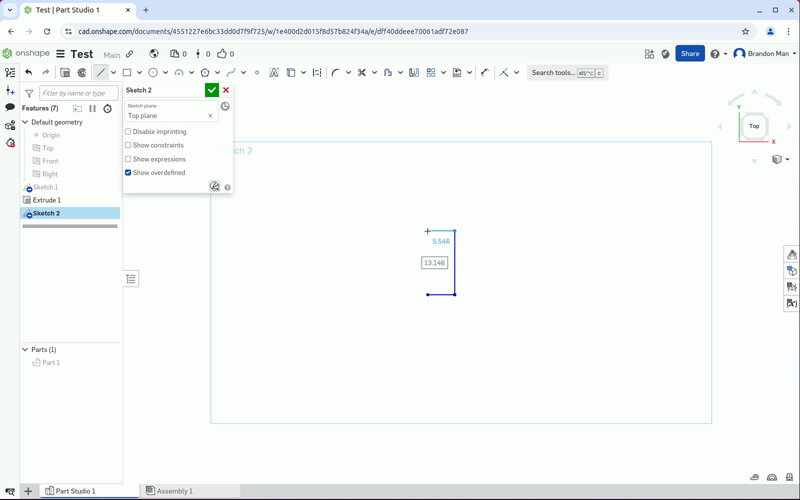
click(427, 230)
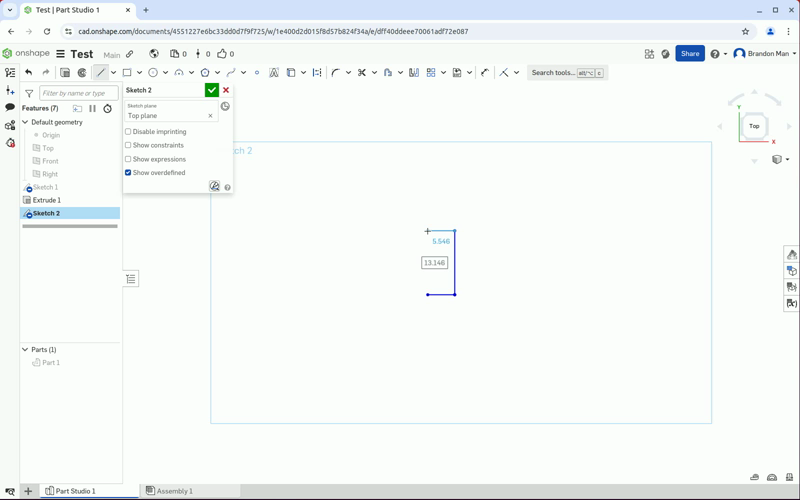
key_up(shift)
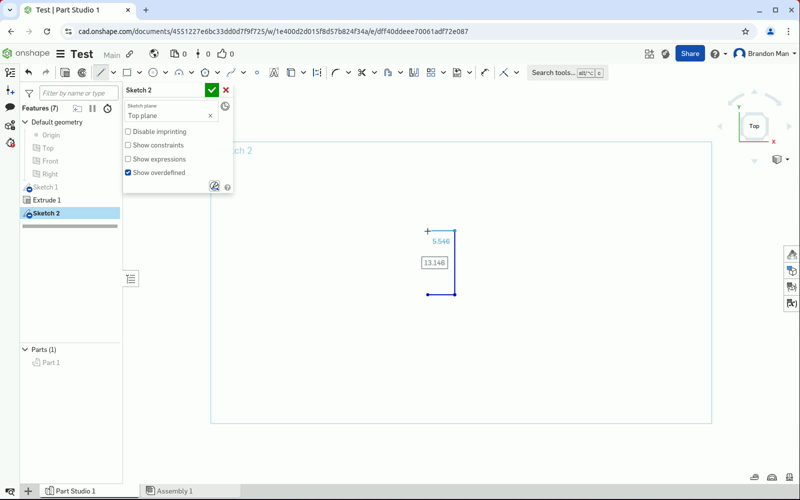
key_down(shift)
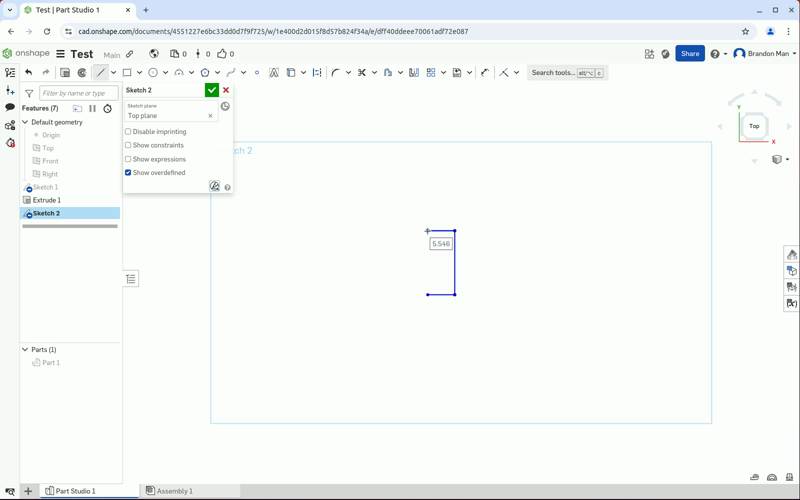
mouse_move(427, 294)
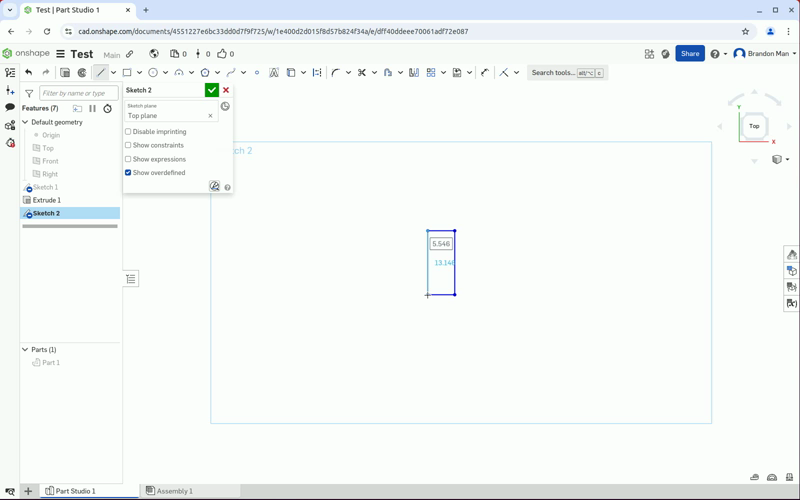
key_up(shift)
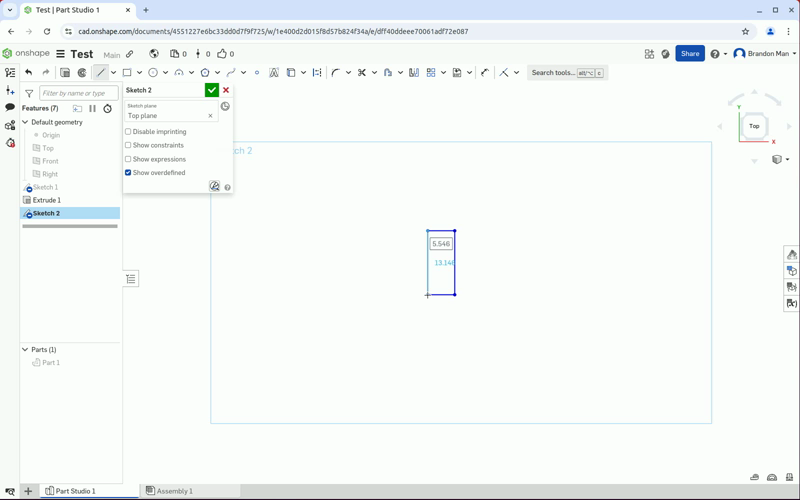
click(427, 294)
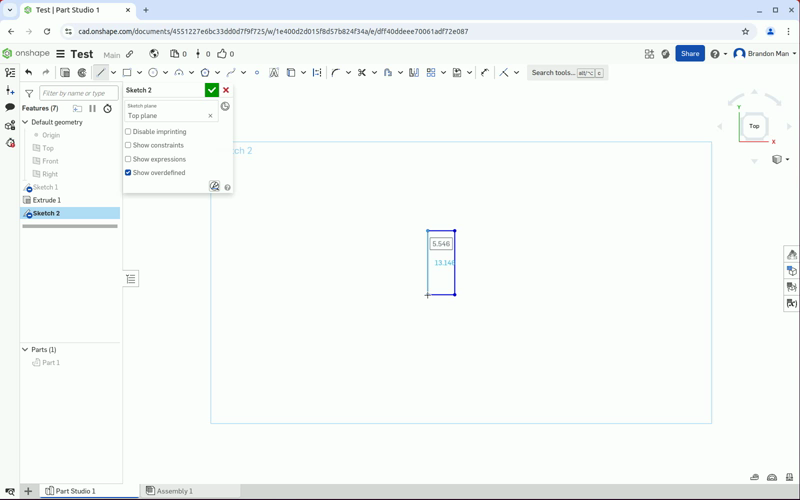
key(esc)
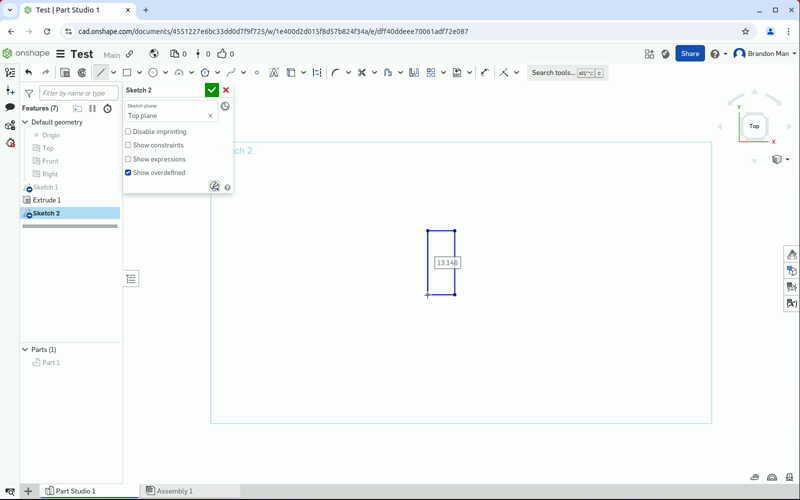
mouse_move(451, 254)
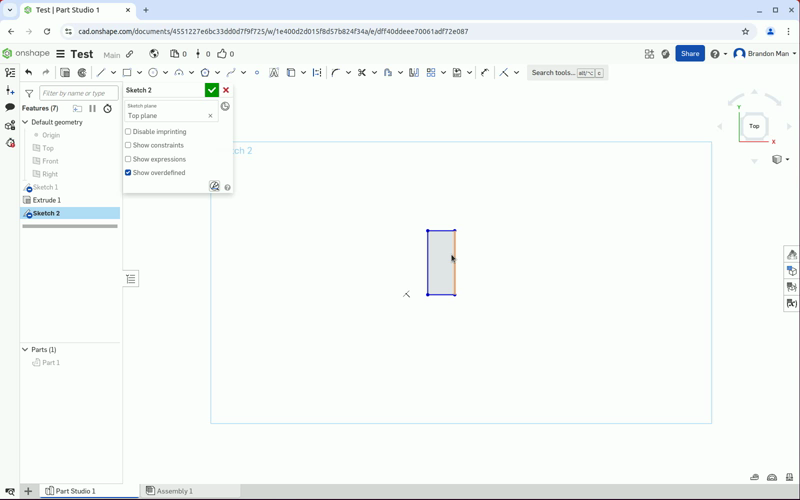
scroll(6)
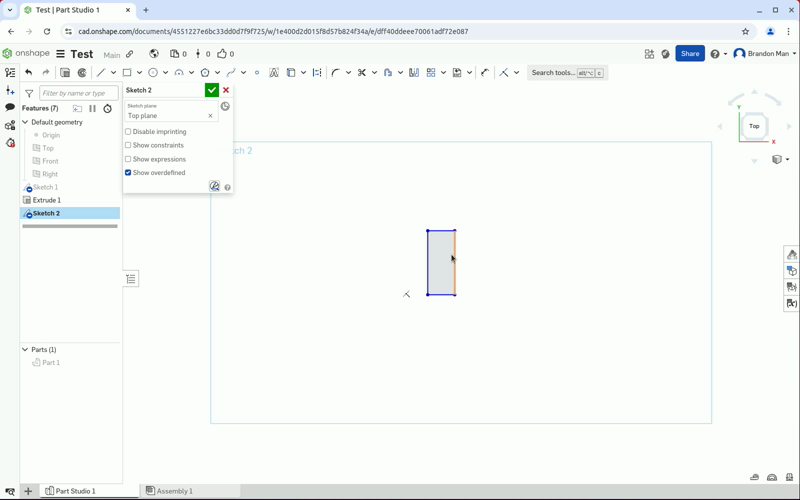
scroll(6)
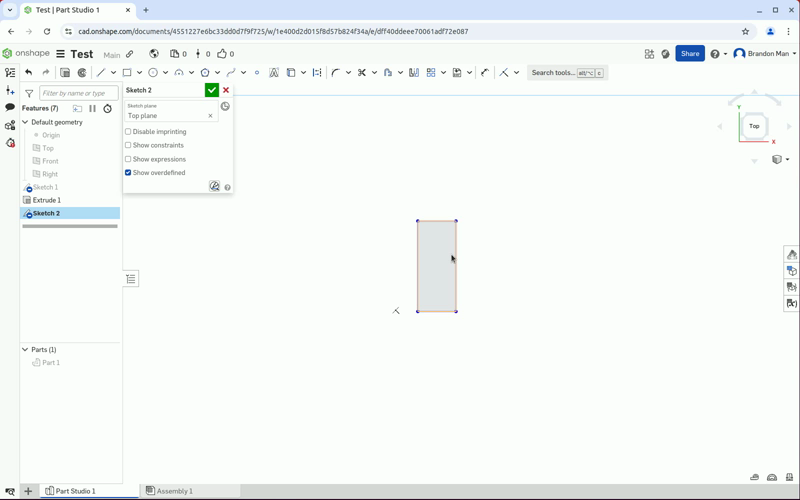
scroll(6)
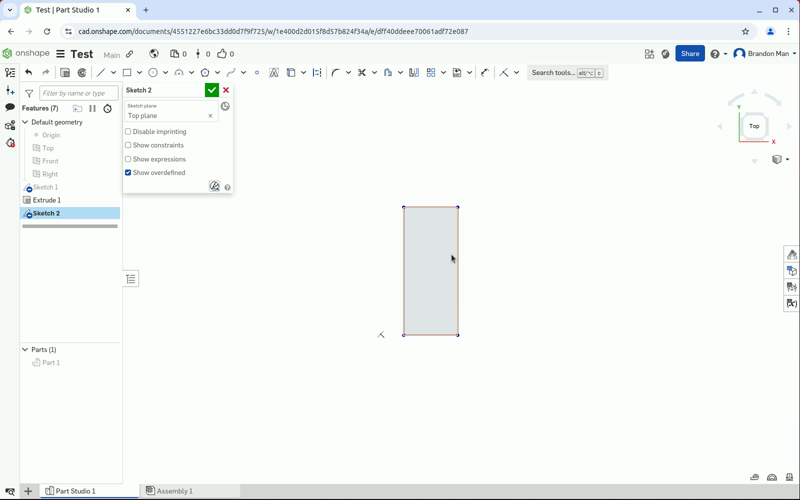
scroll(6)
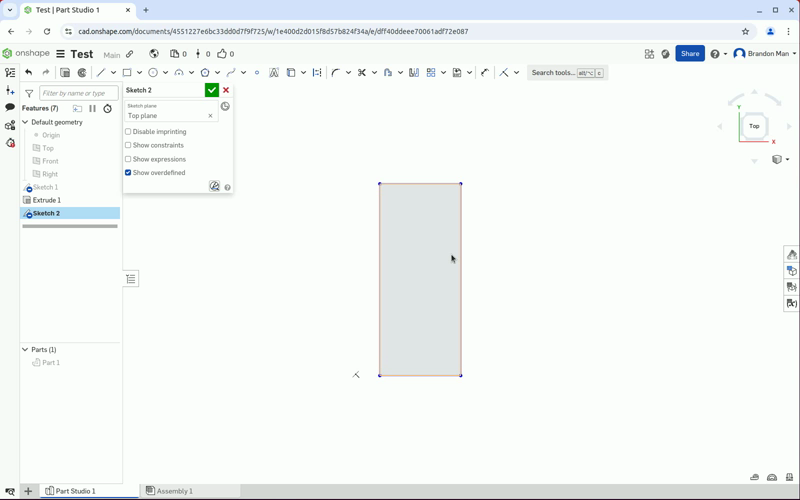
scroll(6)
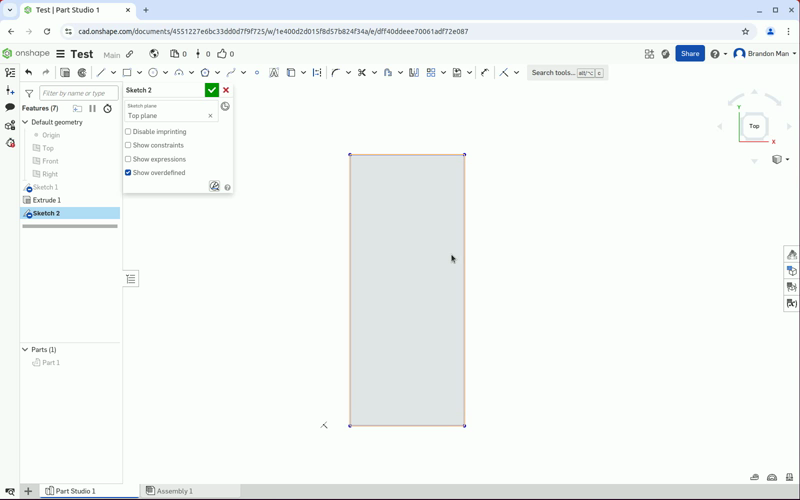
scroll(6)
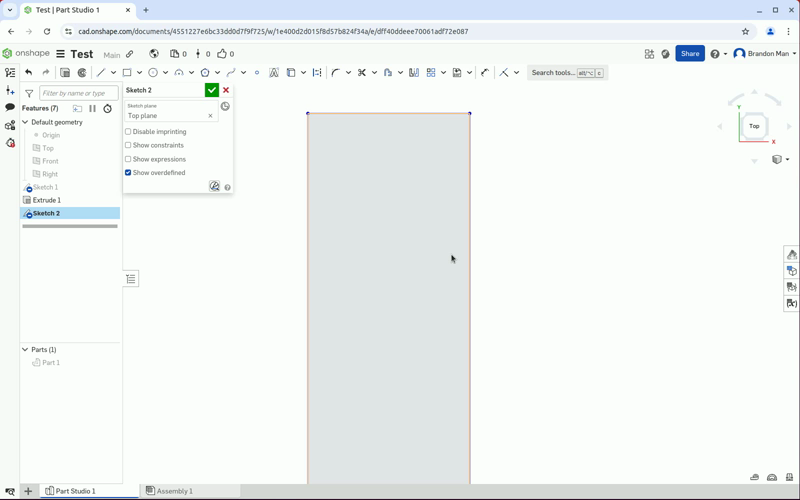
scroll(6)
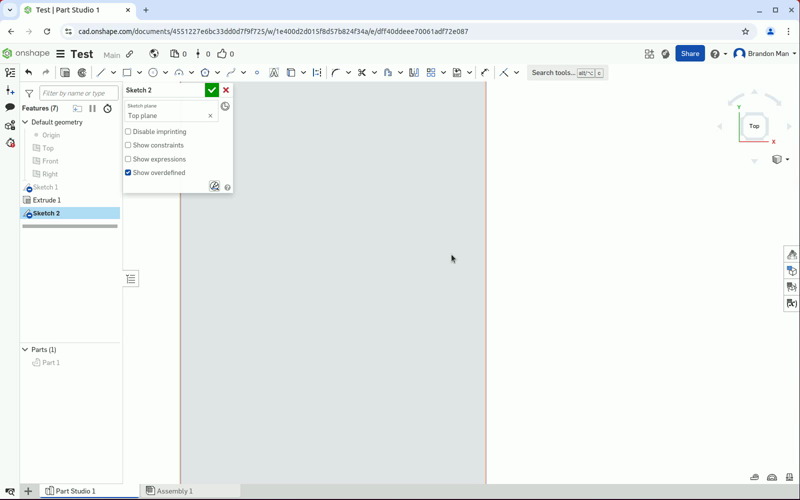
click(451, 254)
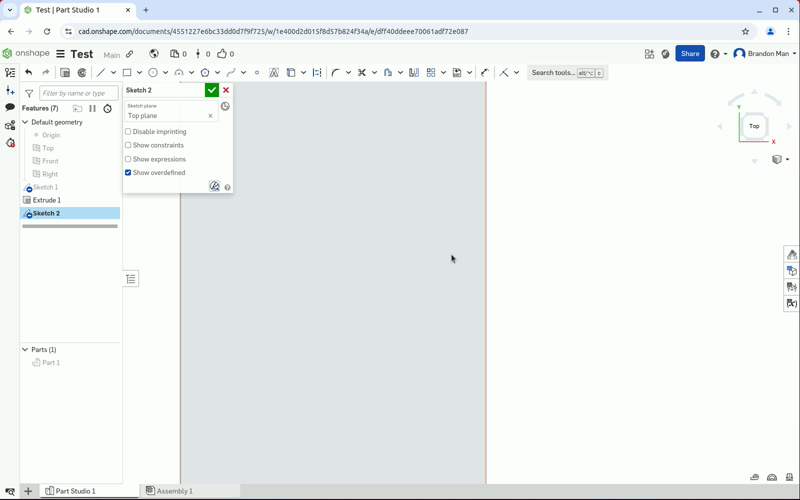
scroll(-6)
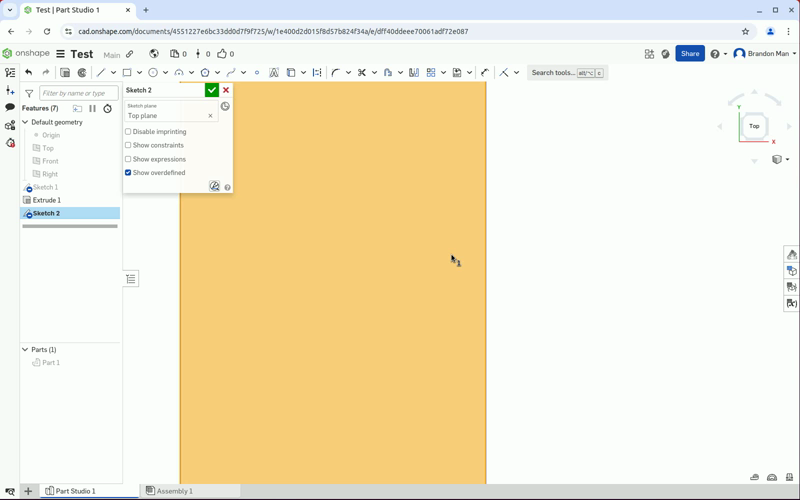
scroll(-6)
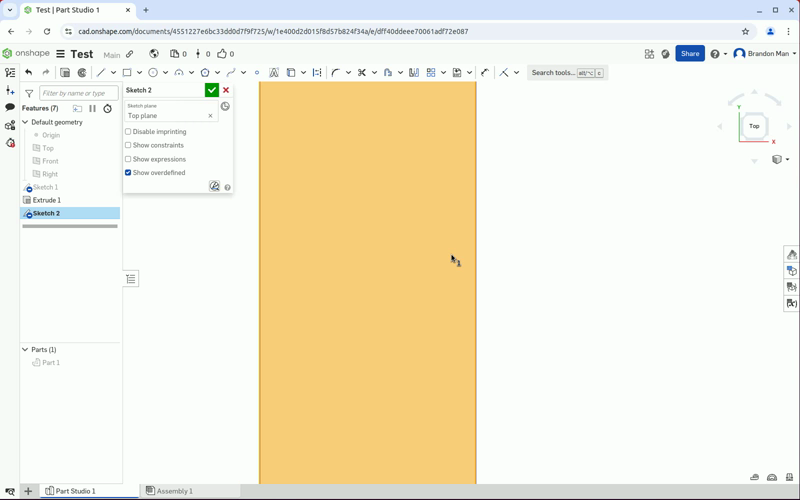
scroll(-6)
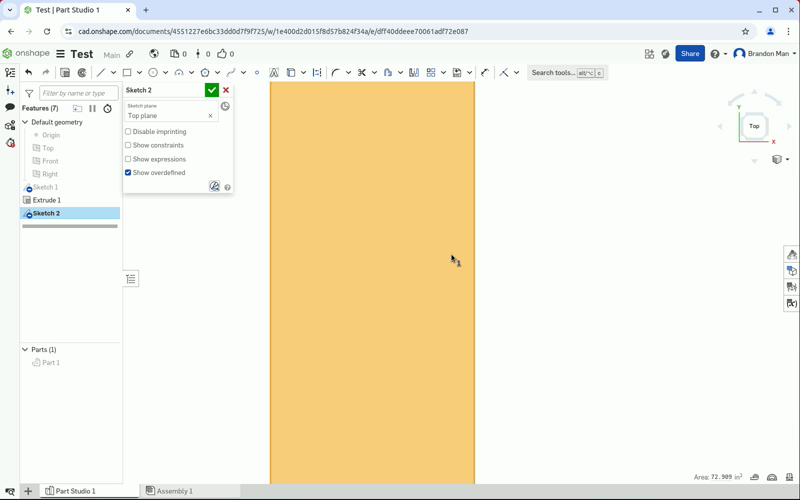
scroll(-6)
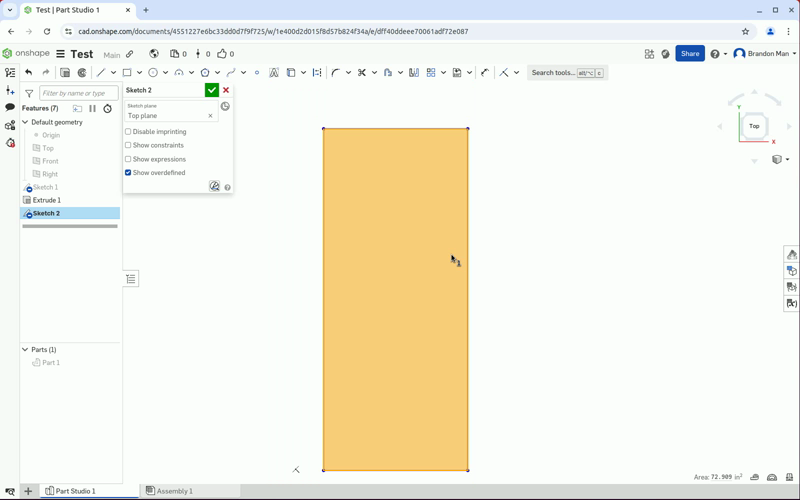
scroll(-6)
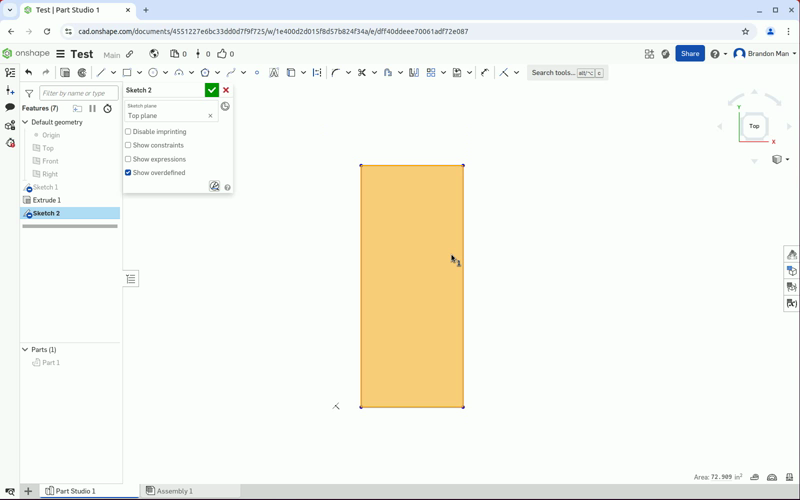
scroll(-6)
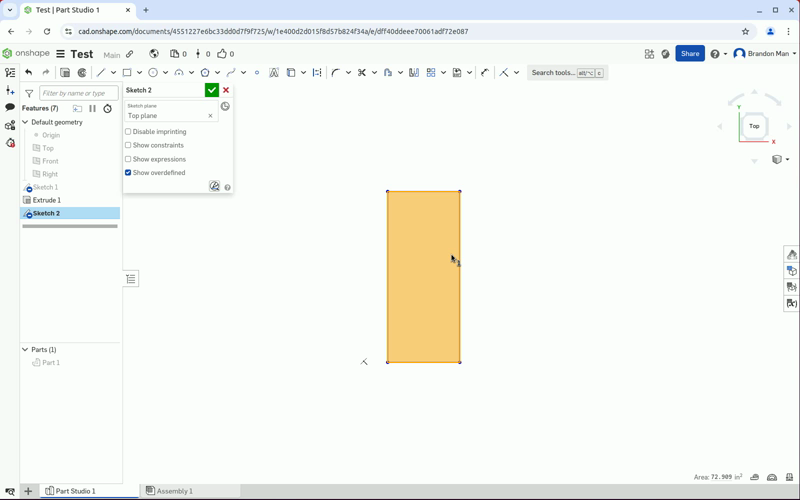
scroll(-6)
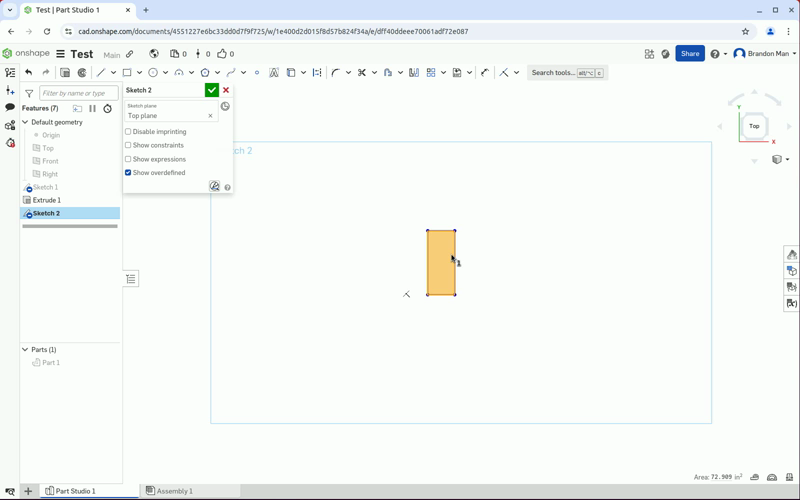
mouse_move(73, 352)
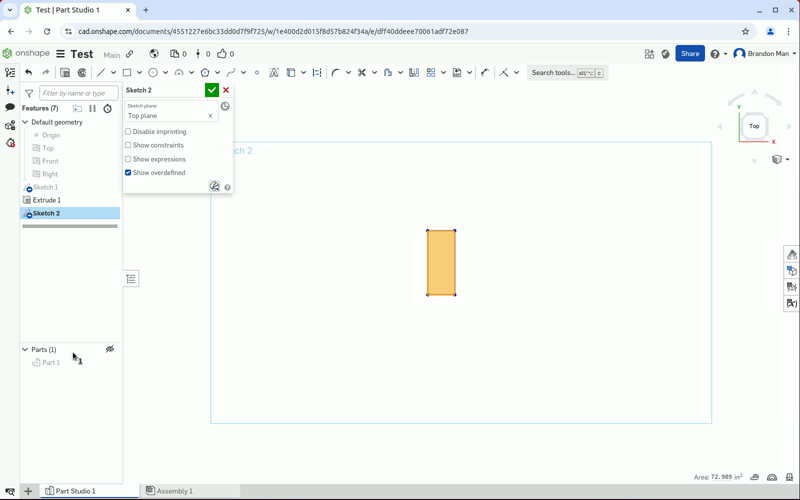
key(shift+y)
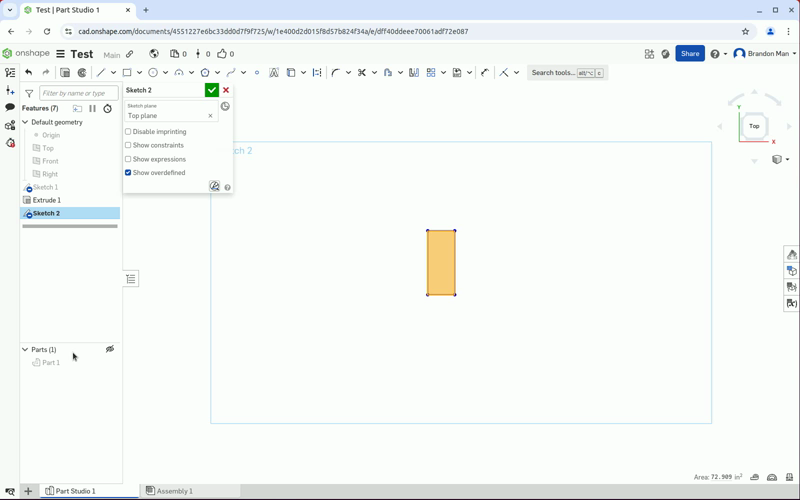
key(shift+e)
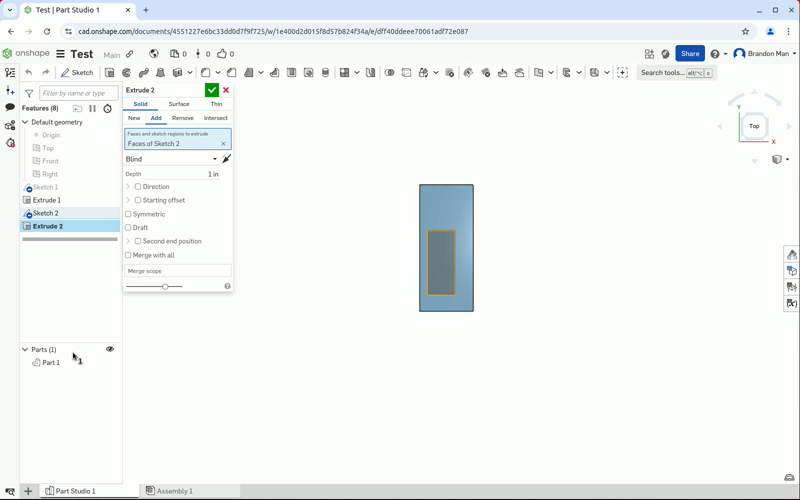
mouse_move(143, 106)
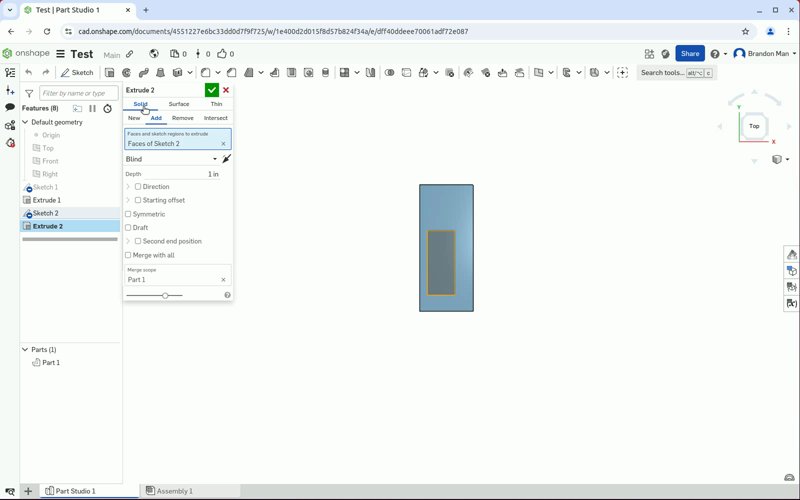
click(143, 106)
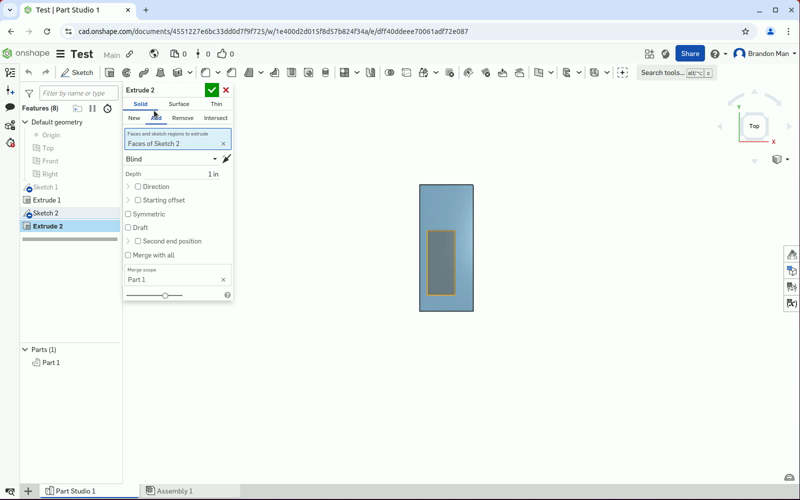
mouse_move(186, 120)
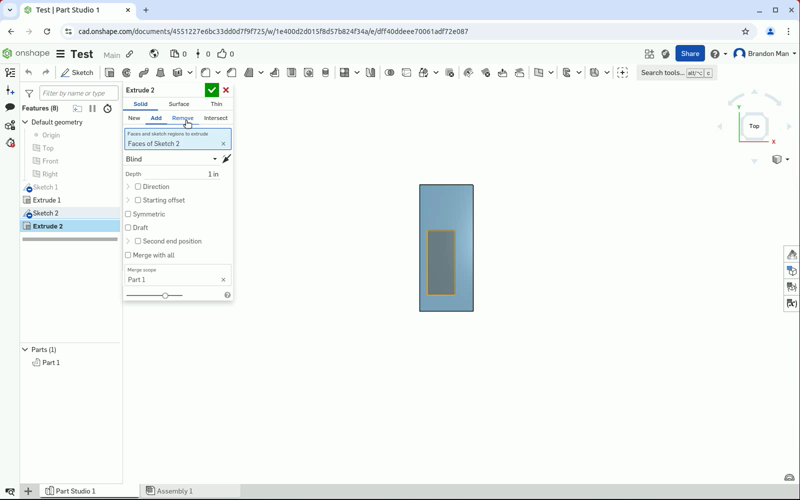
click(186, 120)
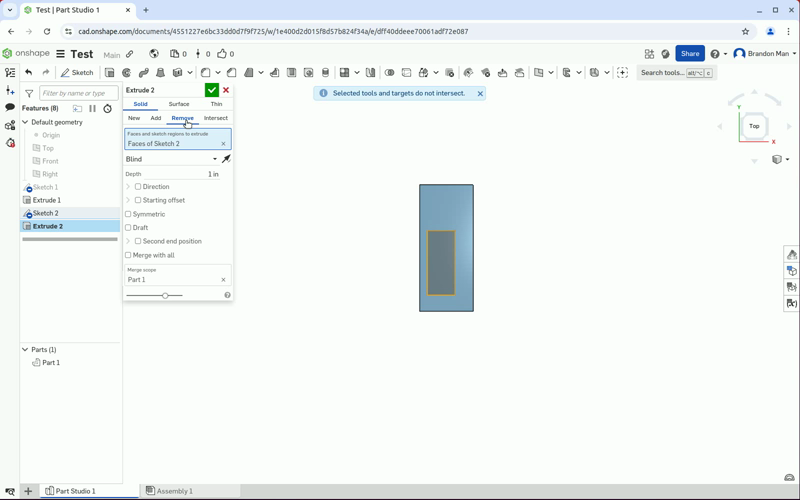
key(tab, 4)
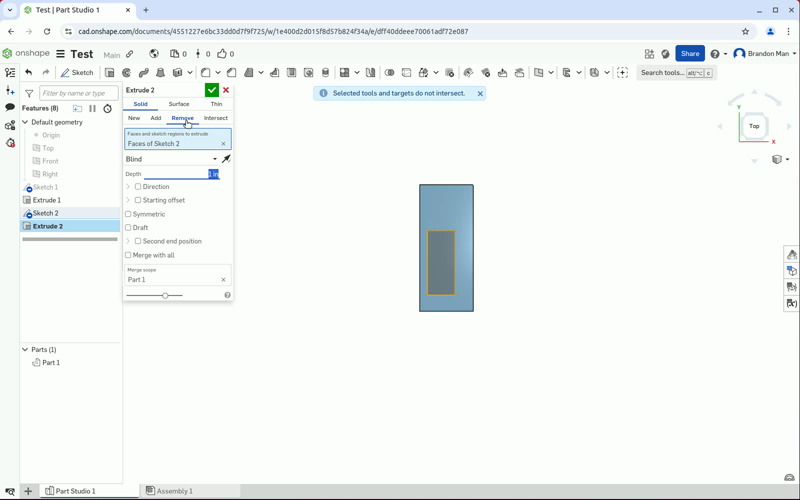
text(-4.333)
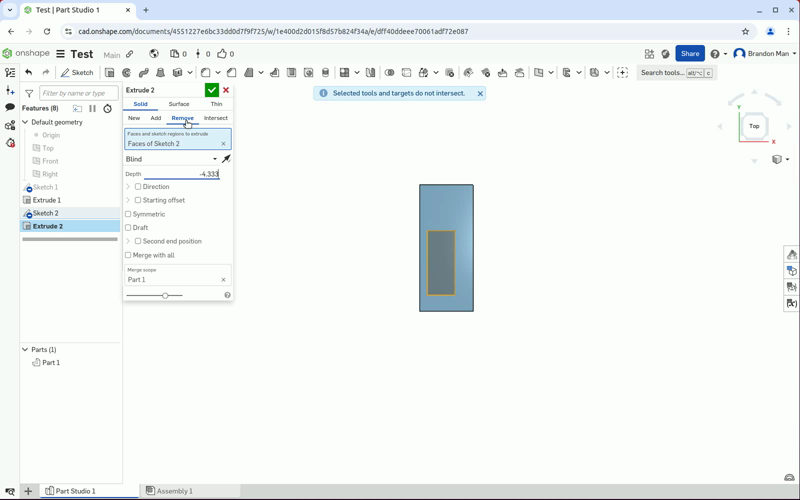
key(tab, 6)
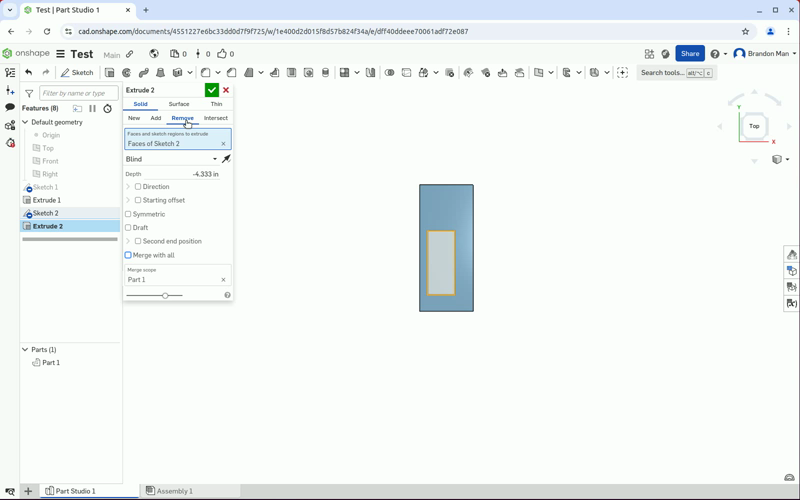
key(space)
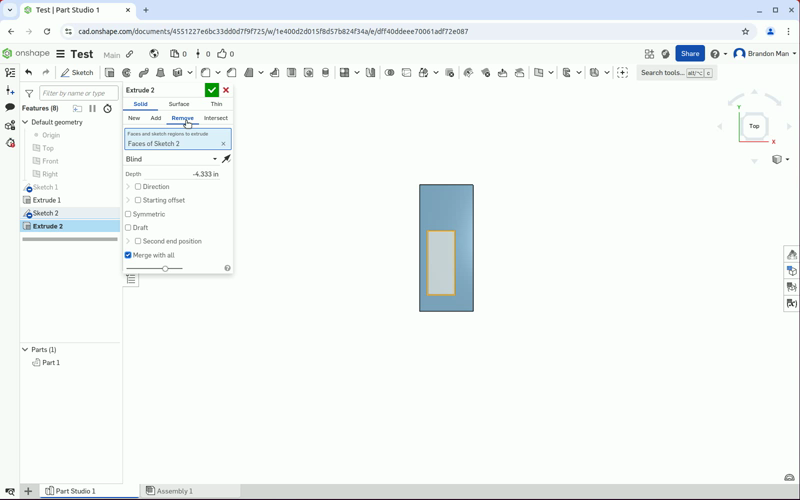
key(enter)
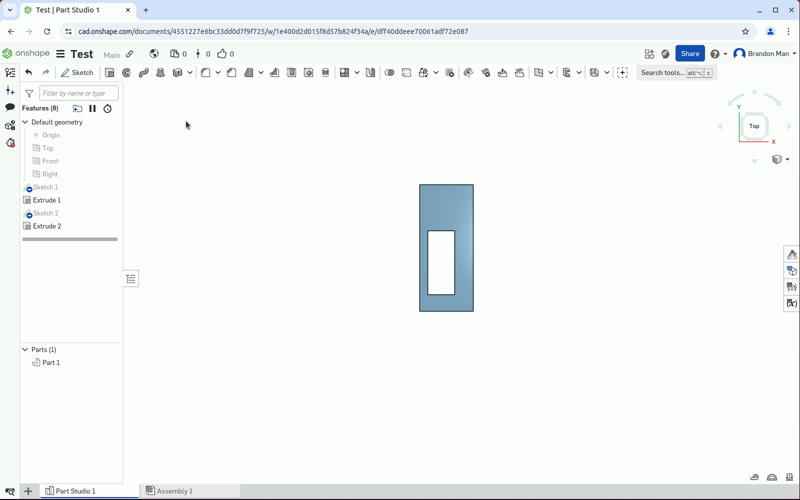
key(shift+h)
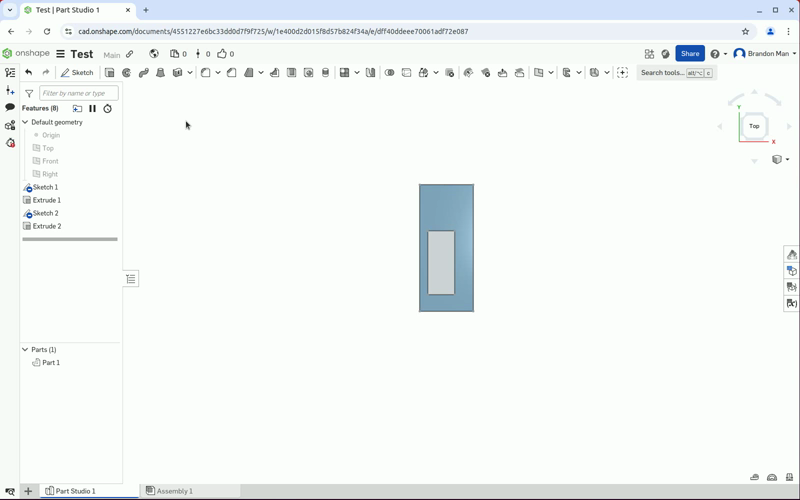
key(shift+h)
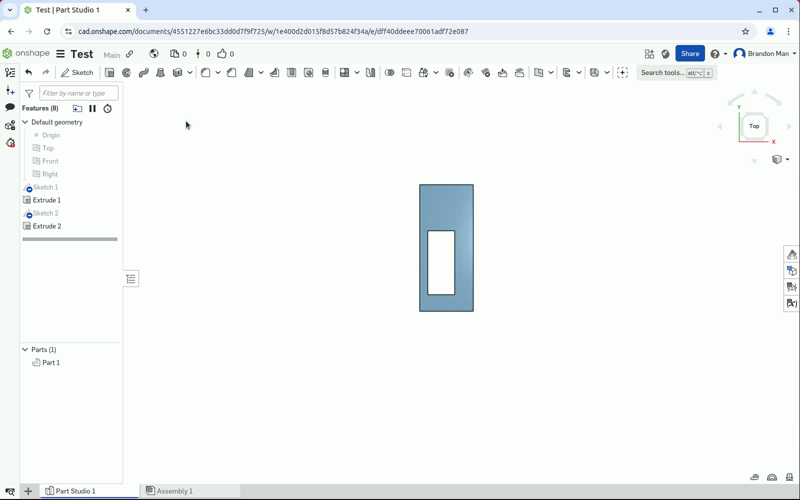
mouse_move(73, 189)
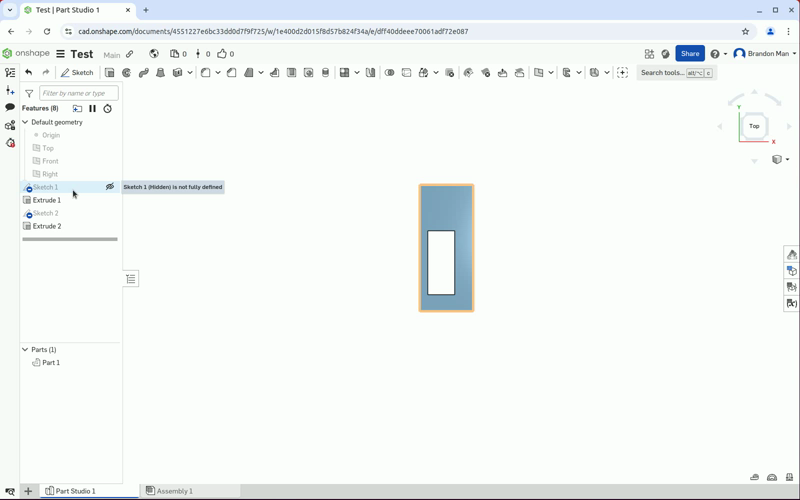
click(73, 189)
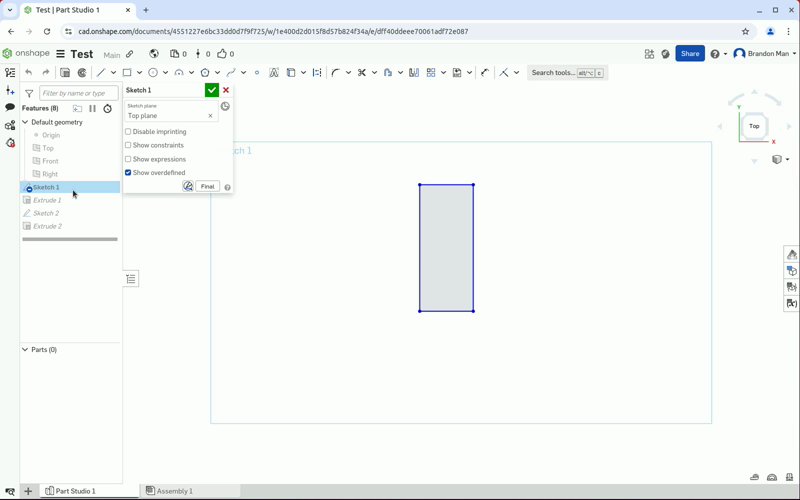
mouse_move(229, 92)
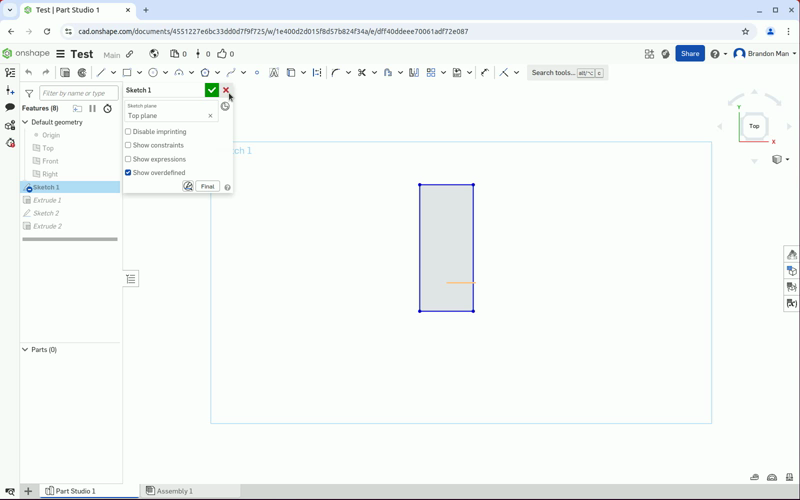
click(229, 92)
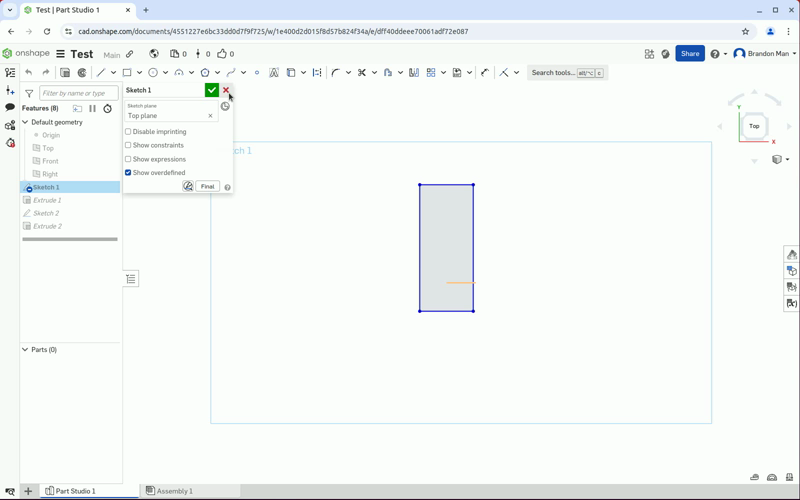
key(shift+s)
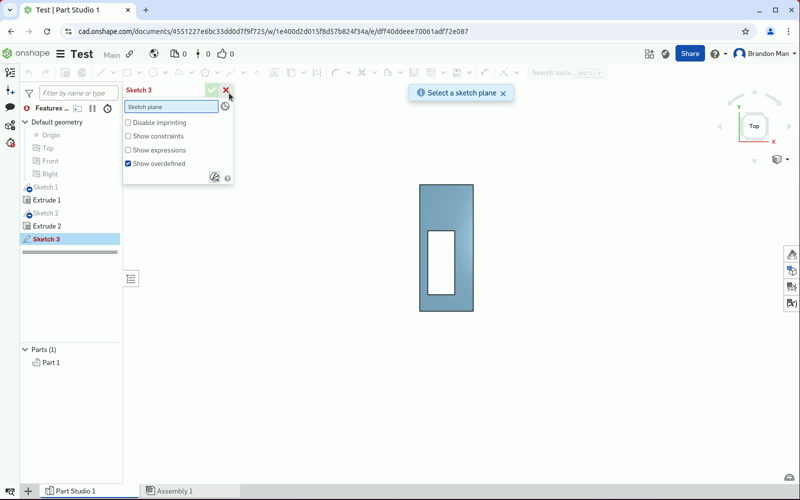
mouse_move(73, 150)
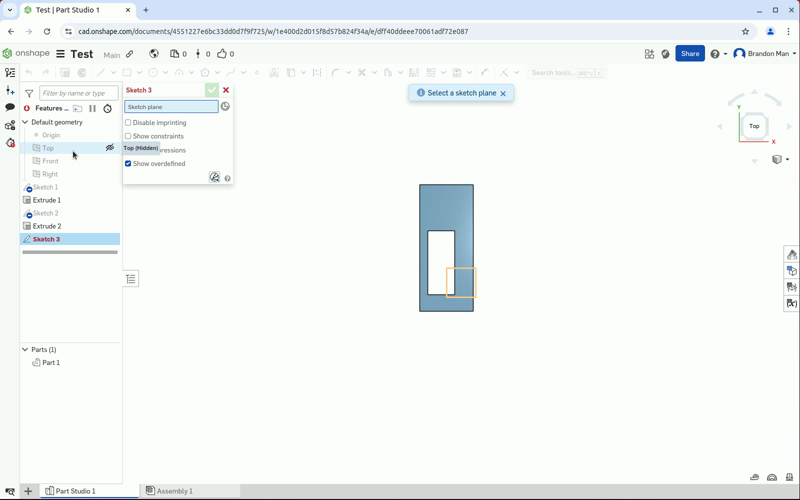
click(73, 150)
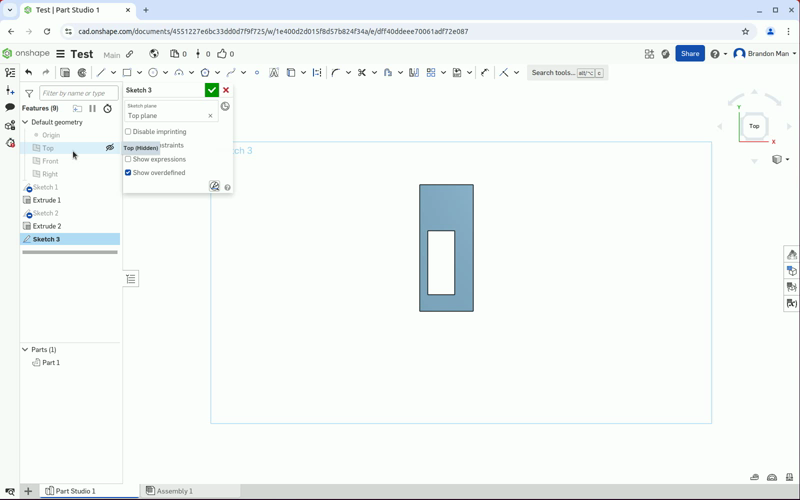
mouse_move(73, 352)
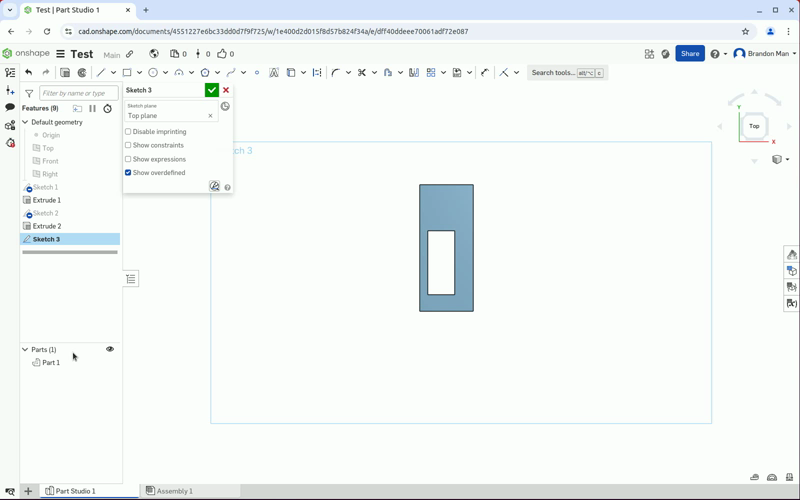
key(y)
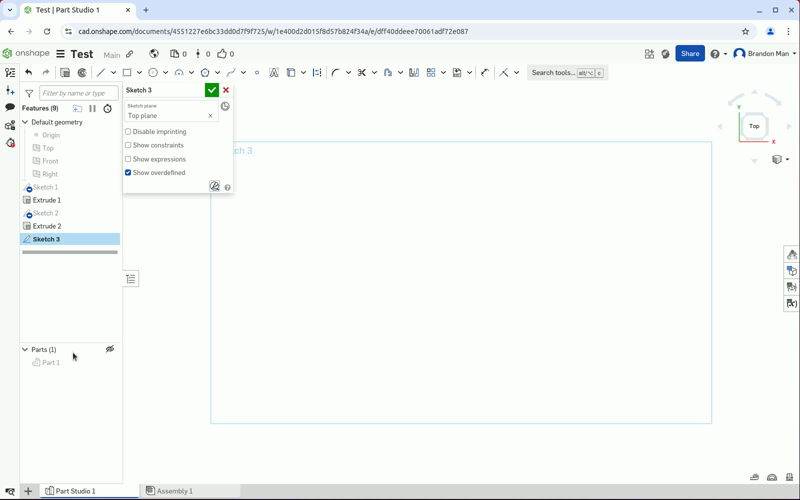
key(c)
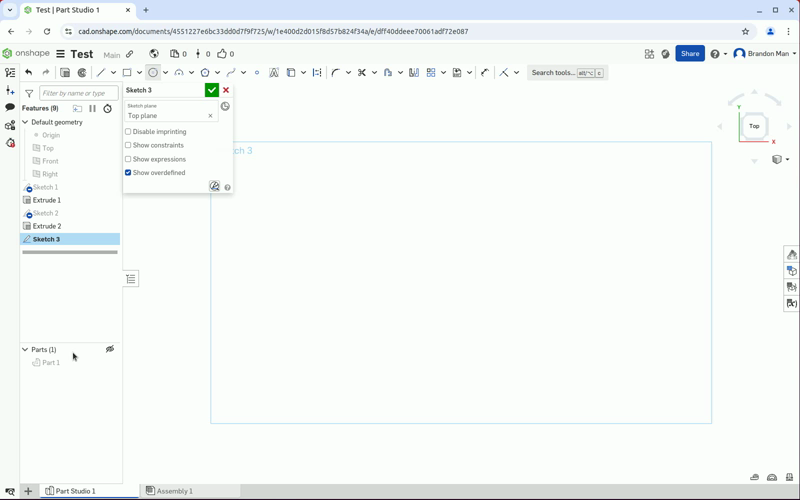
key_down(shift)
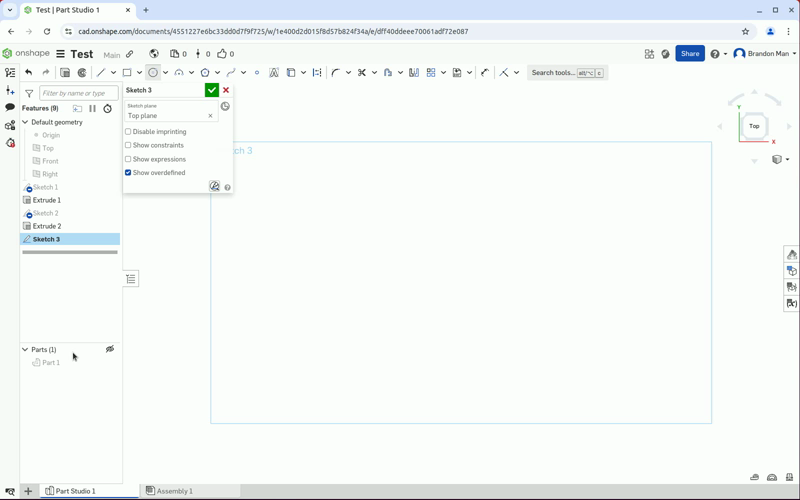
mouse_move(441, 232)
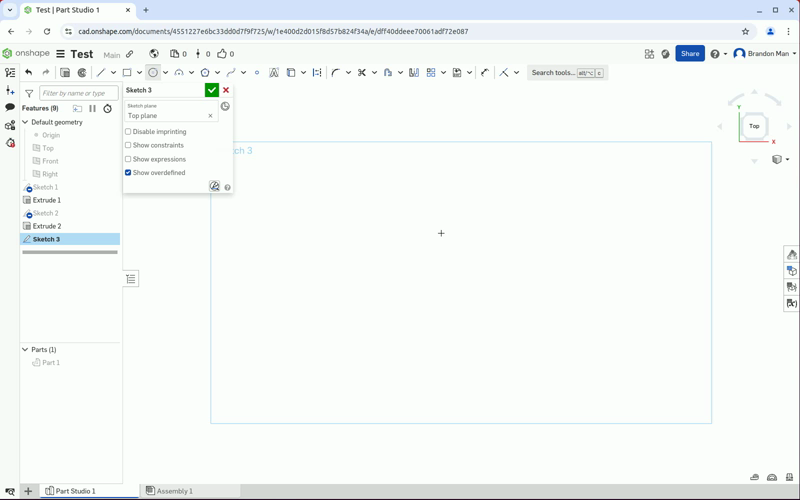
click(441, 232)
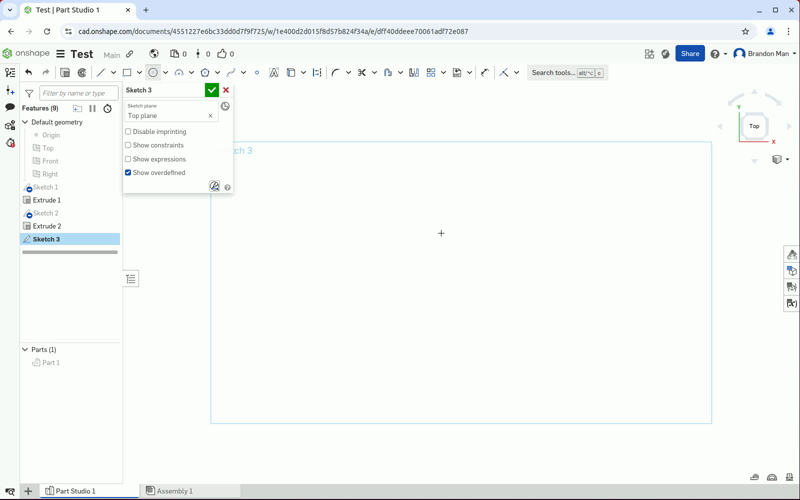
key_up(shift)
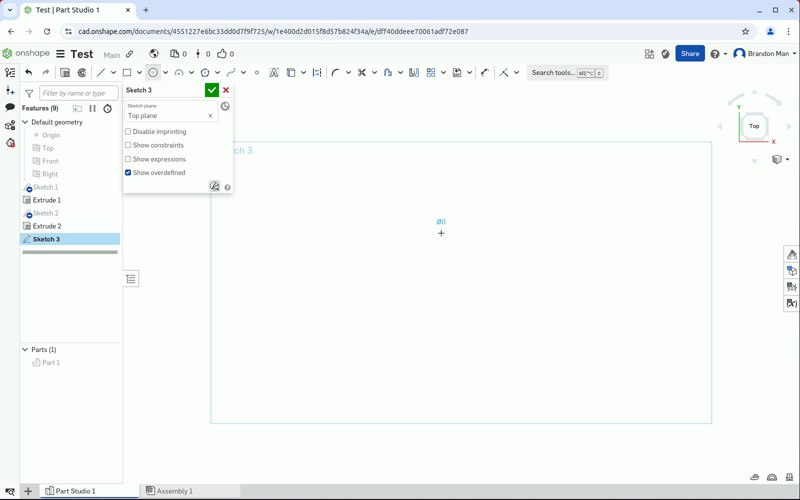
mouse_move(454, 232)
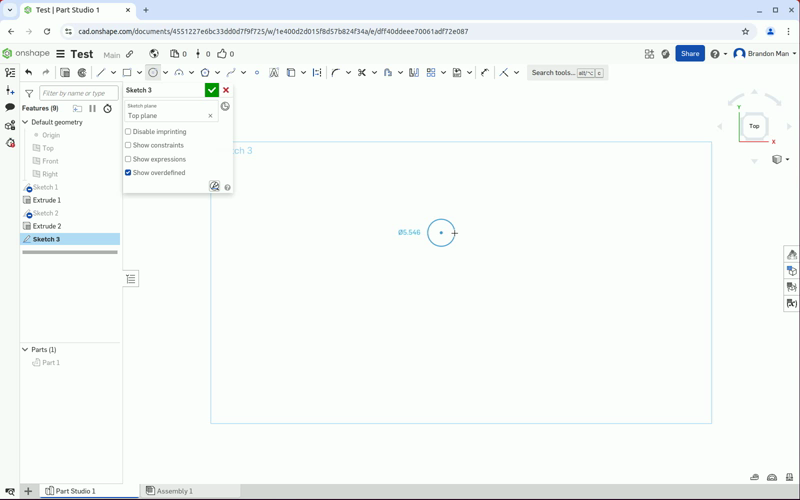
click(454, 232)
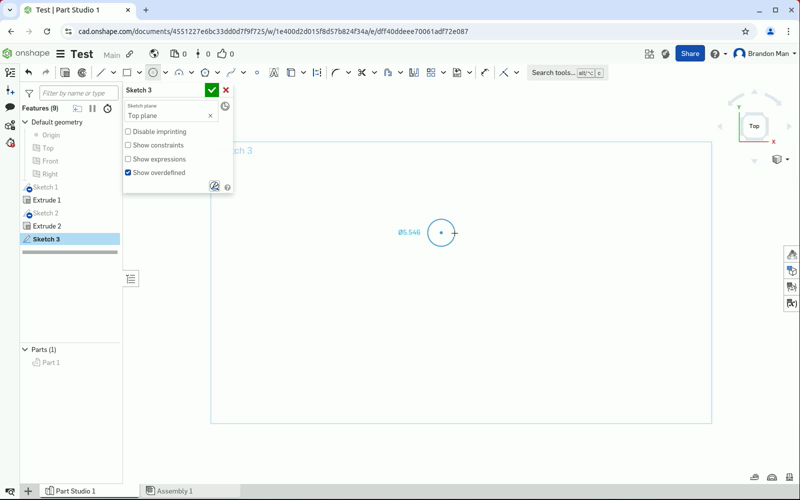
key(esc)
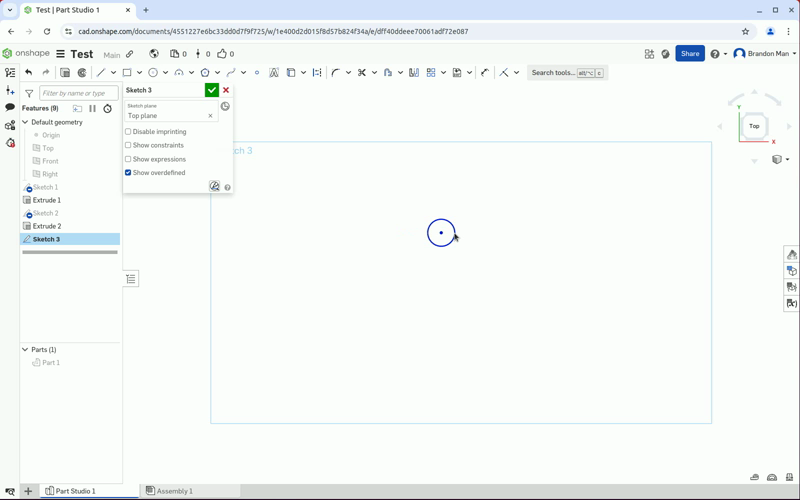
mouse_move(431, 229)
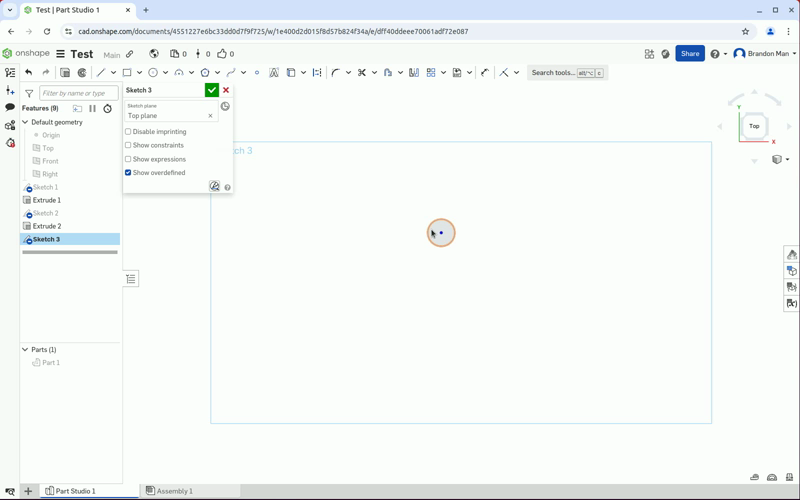
scroll(6)
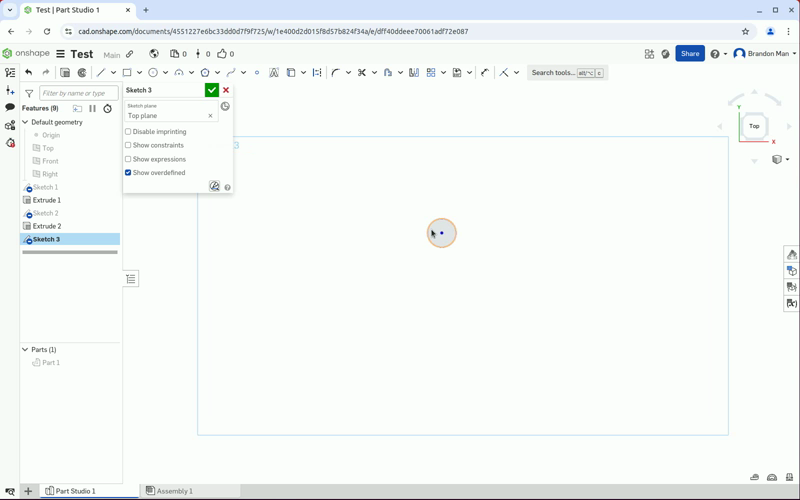
scroll(6)
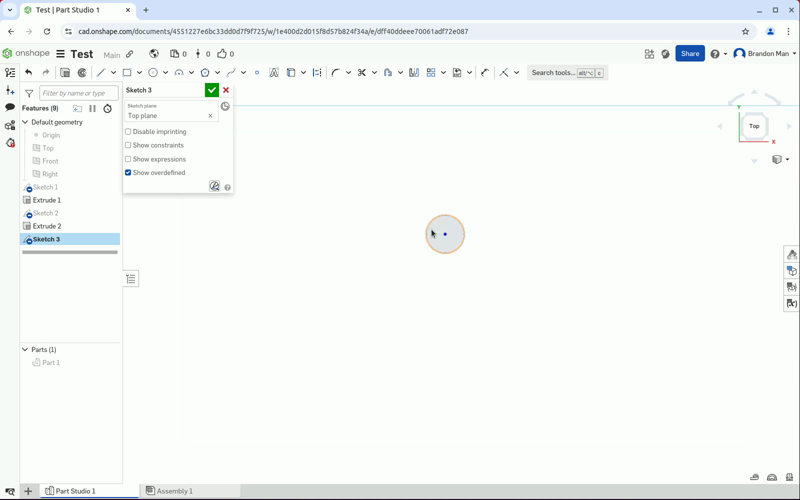
scroll(6)
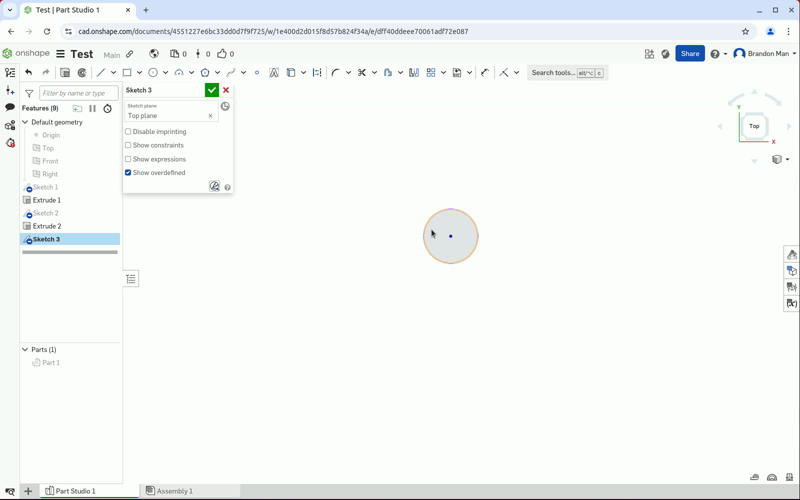
scroll(6)
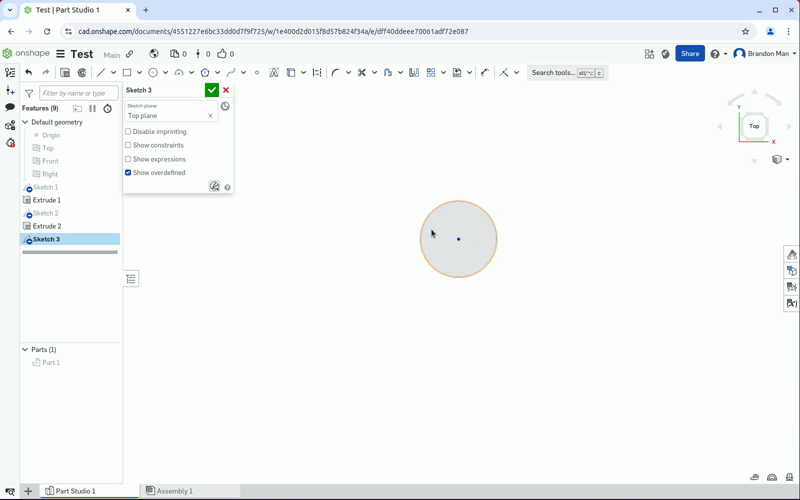
scroll(6)
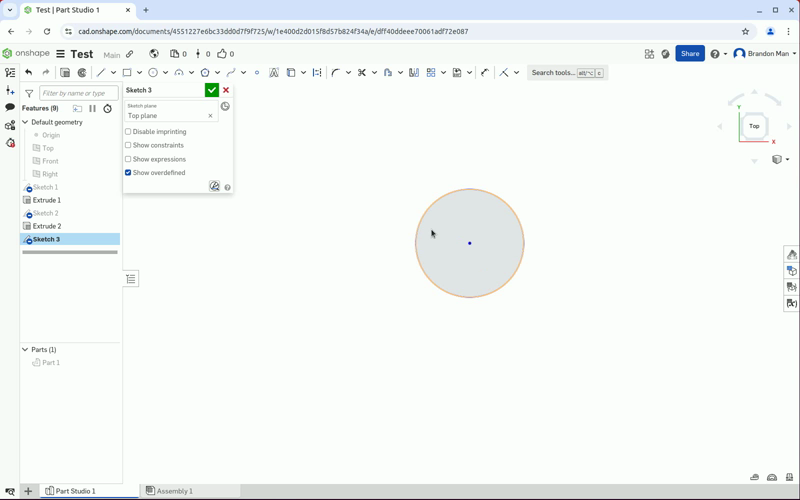
scroll(6)
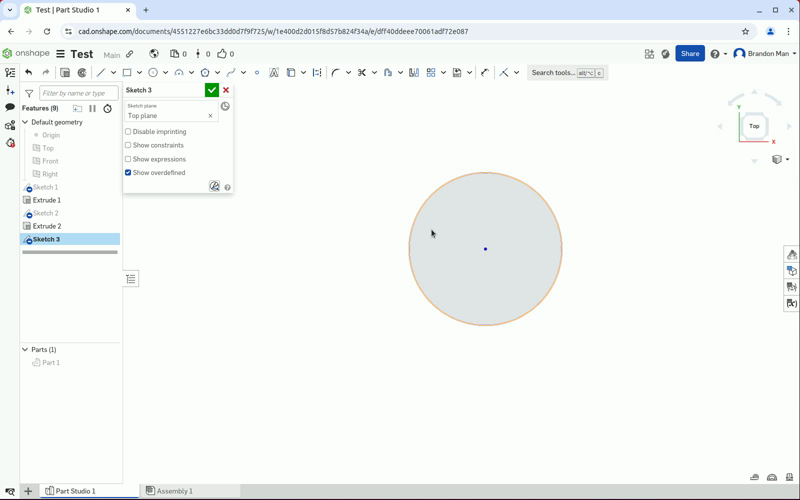
scroll(6)
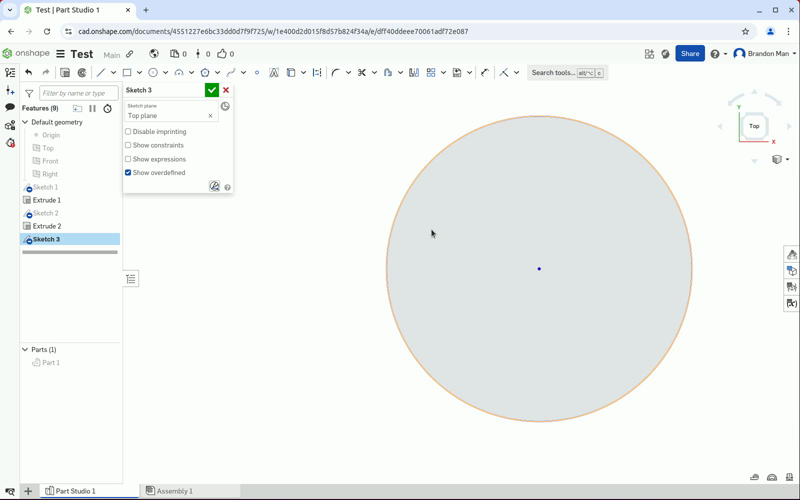
click(431, 229)
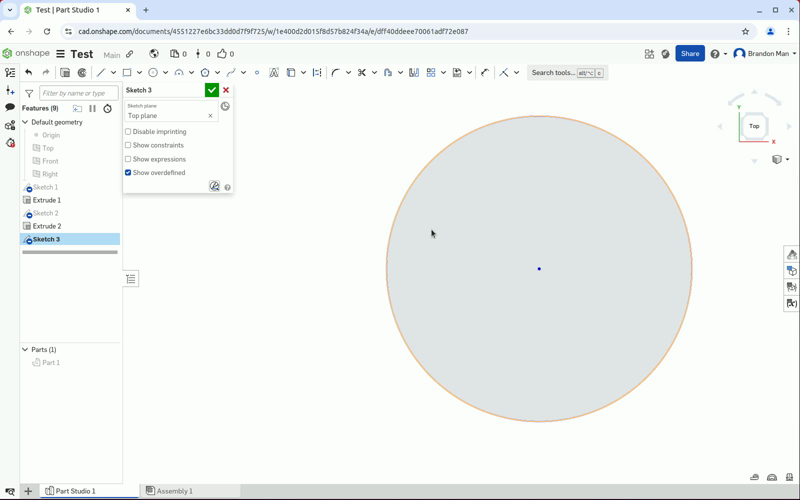
scroll(-6)
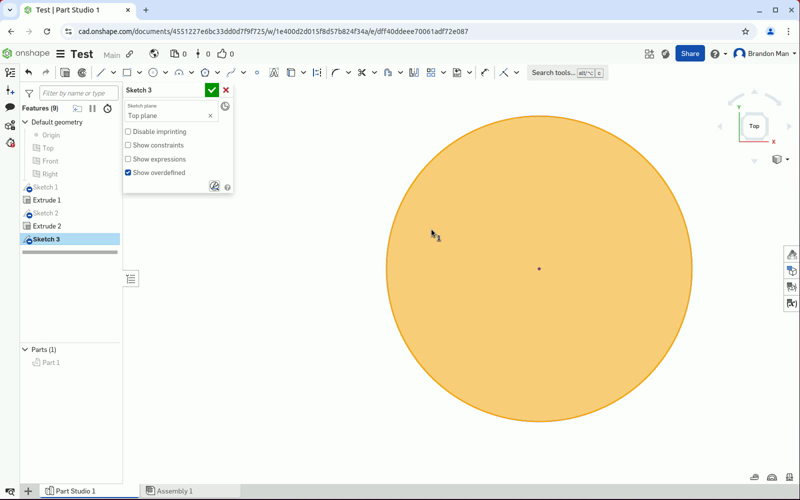
scroll(-6)
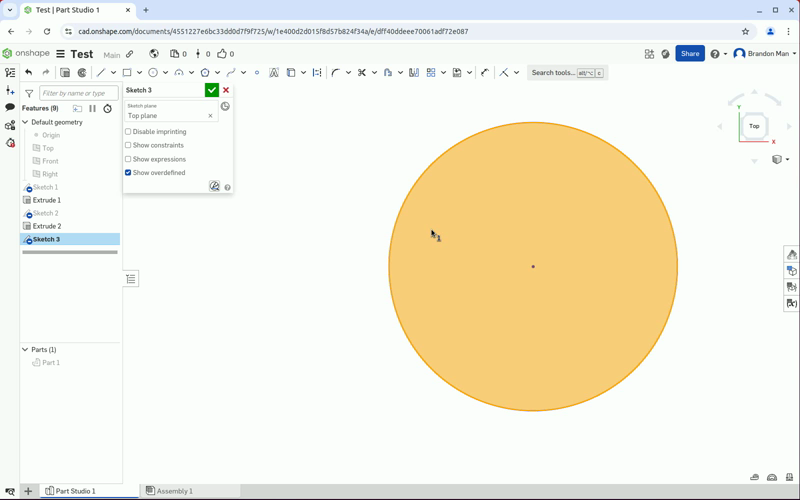
scroll(-6)
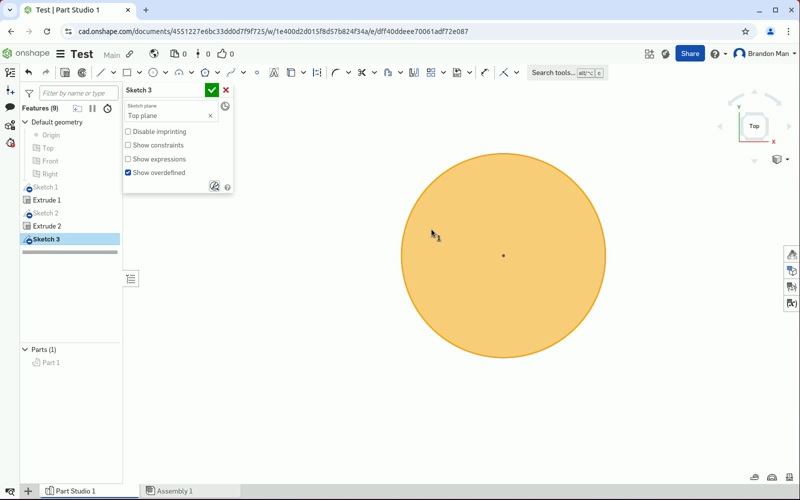
scroll(-6)
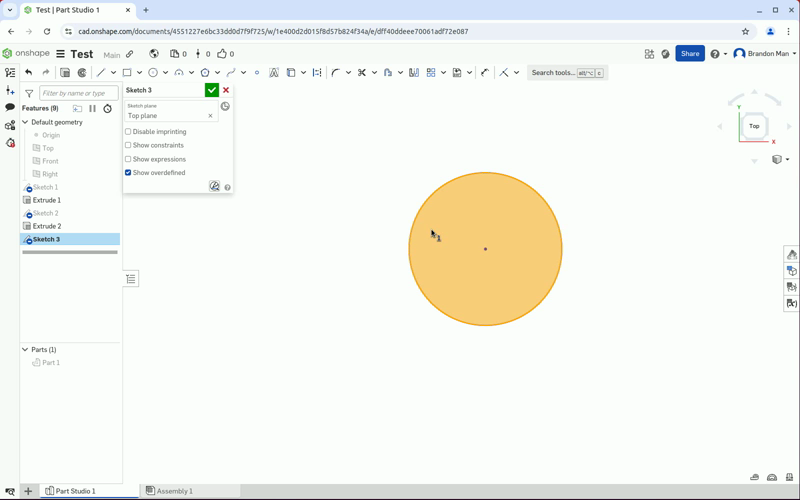
scroll(-6)
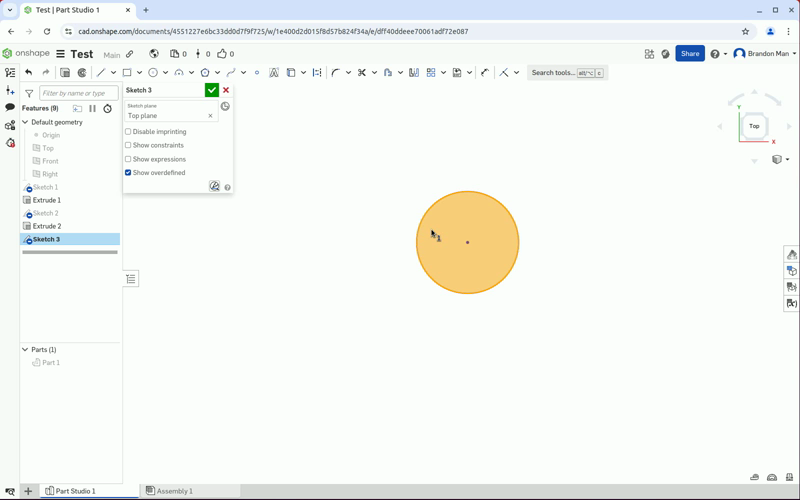
scroll(-6)
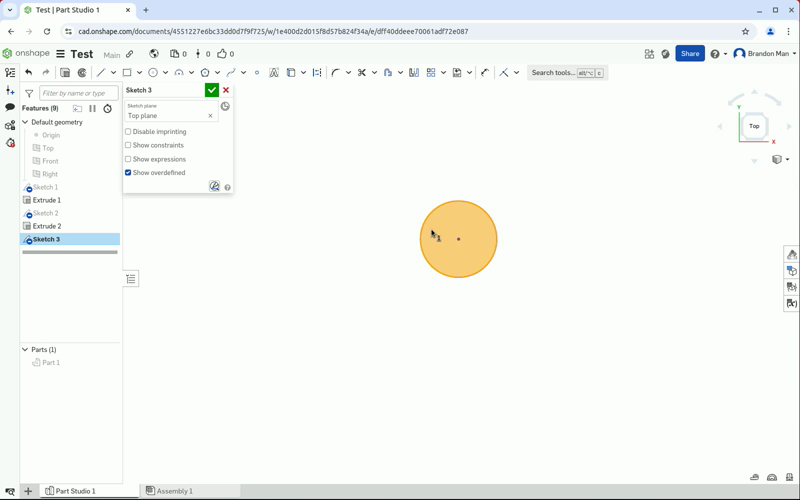
scroll(-6)
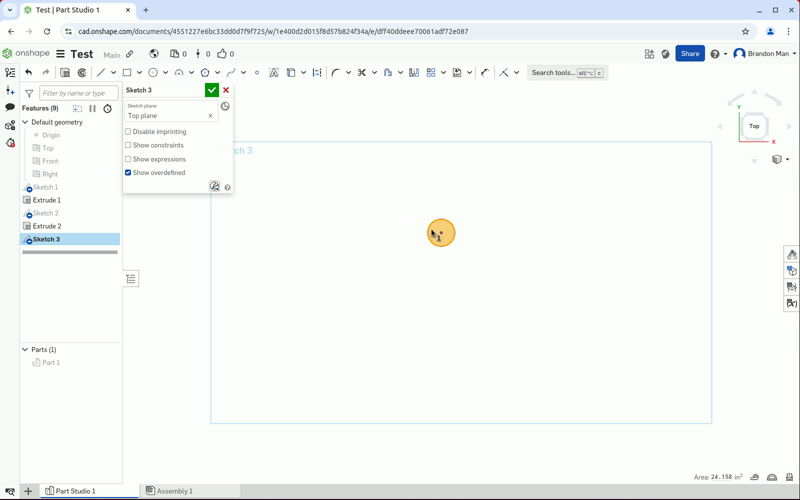
mouse_move(73, 352)
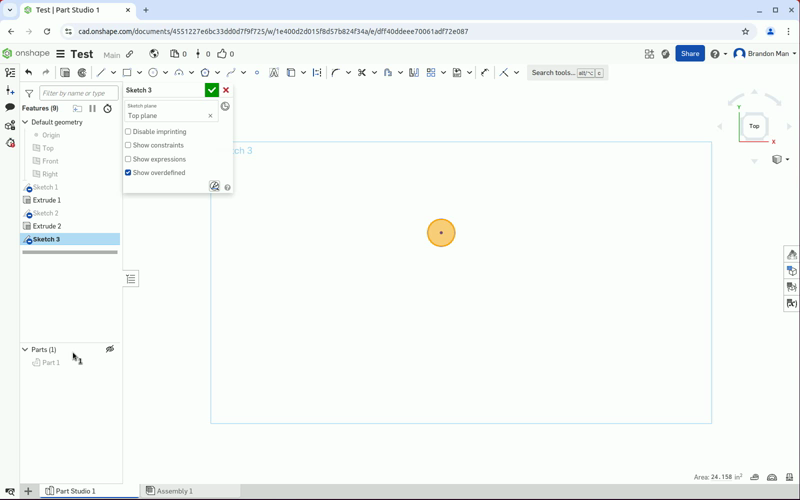
key(shift+y)
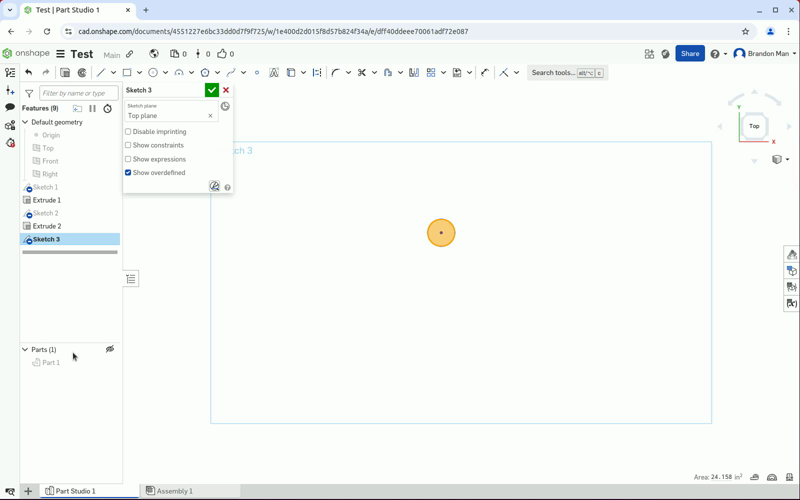
key(shift+e)
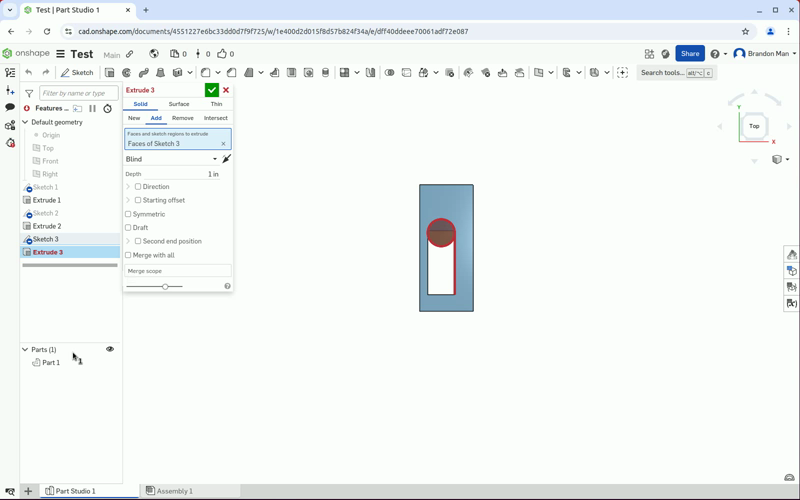
mouse_move(143, 106)
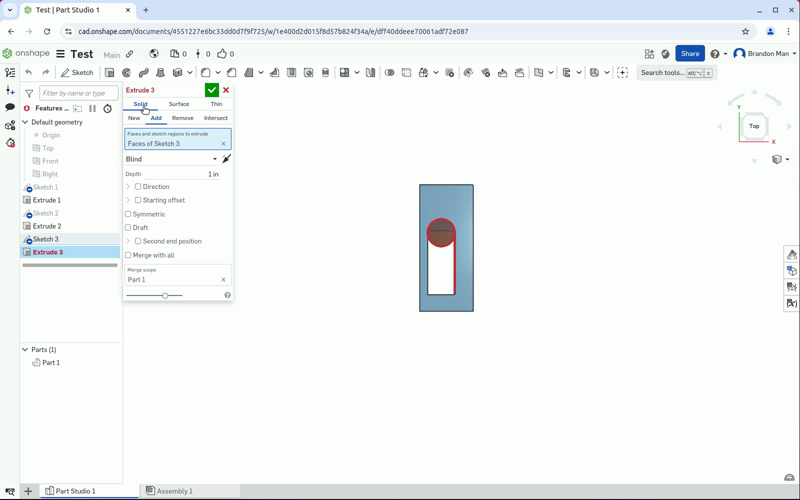
click(143, 106)
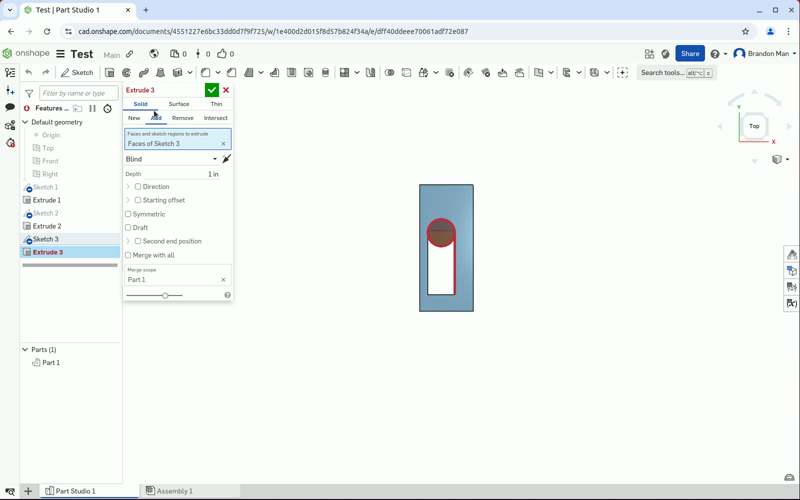
mouse_move(186, 120)
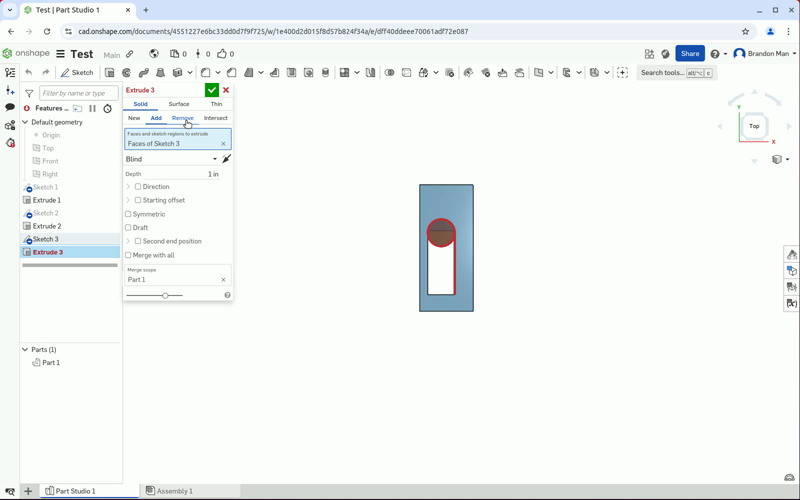
click(186, 120)
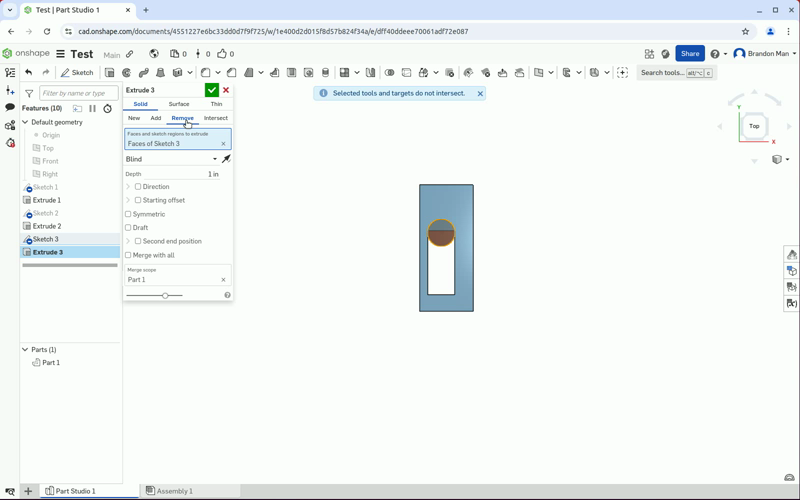
key(tab, 4)
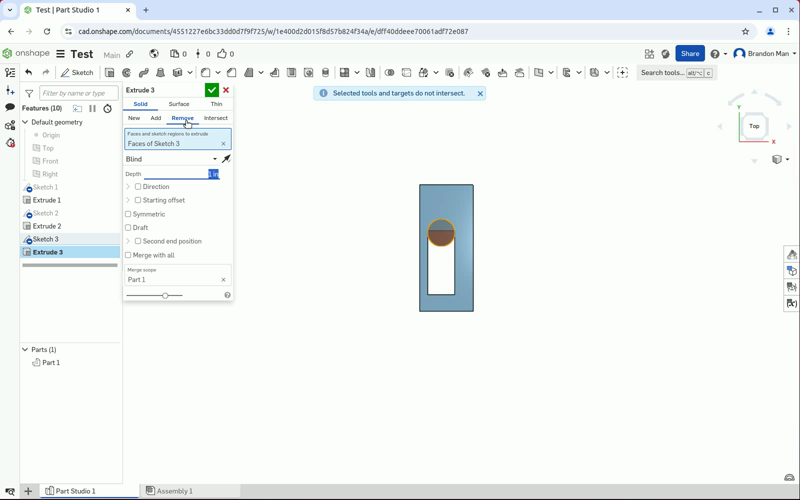
text(-4.333)
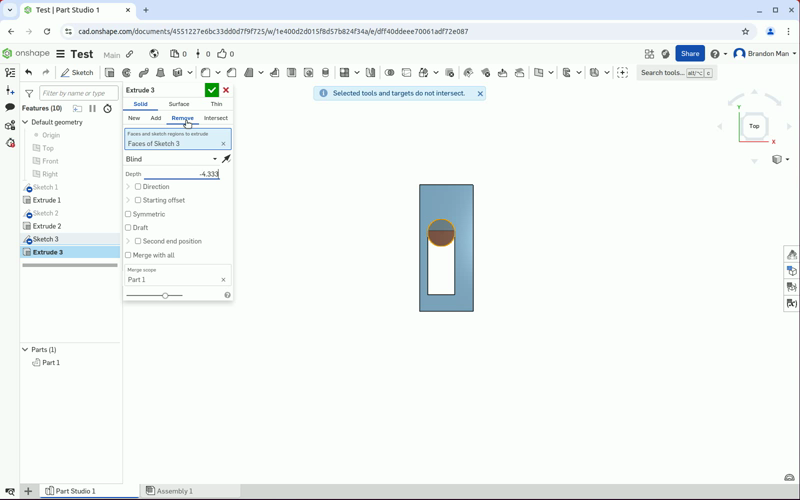
key(tab, 6)
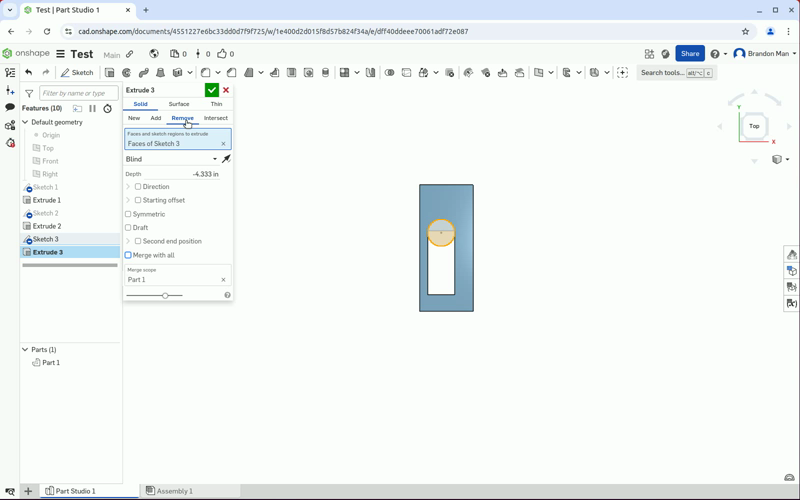
key(space)
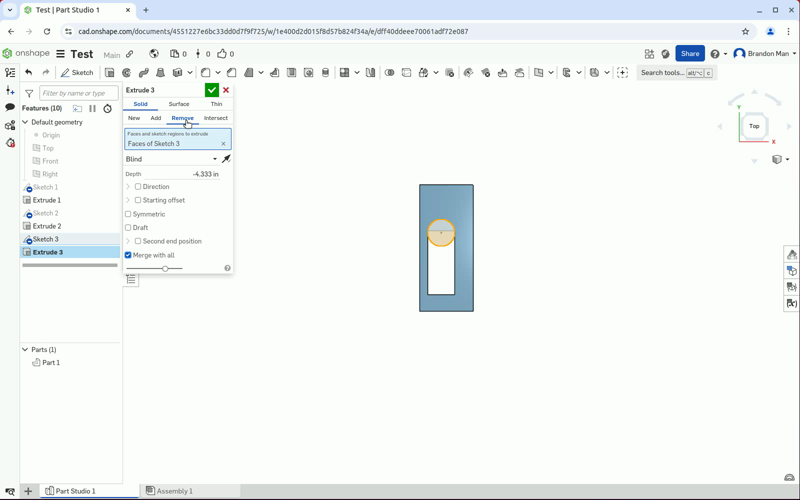
key(enter)
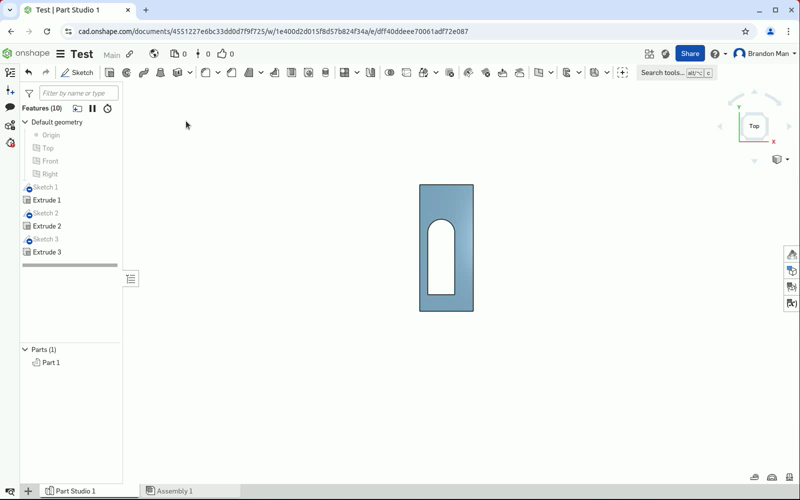
key(shift+h)
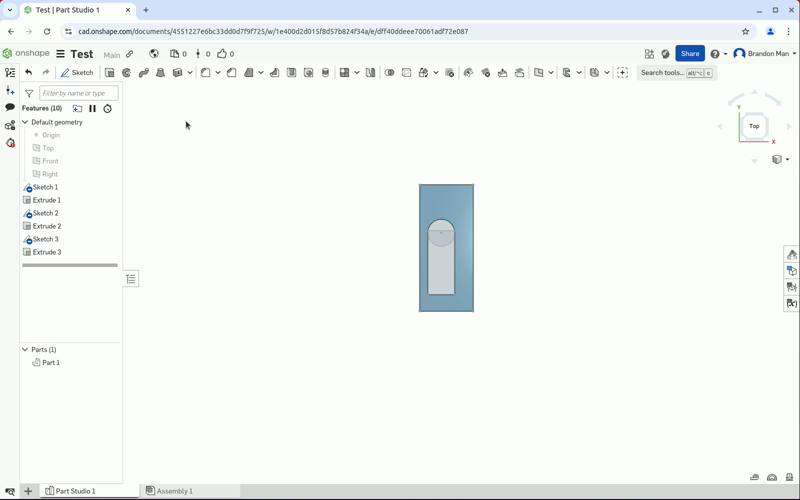
key(shift+h)
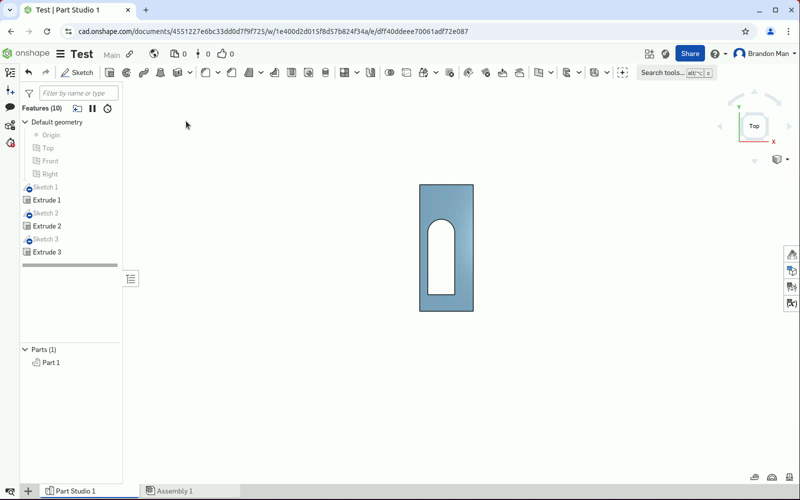
mouse_move(73, 189)
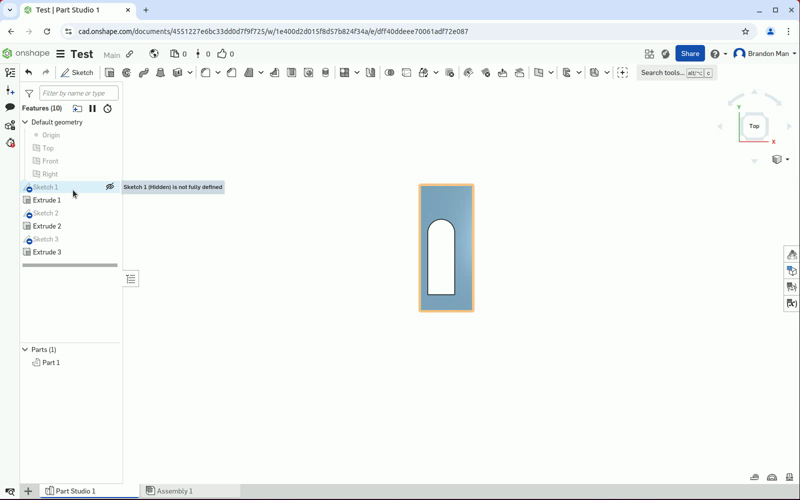
click(73, 189)
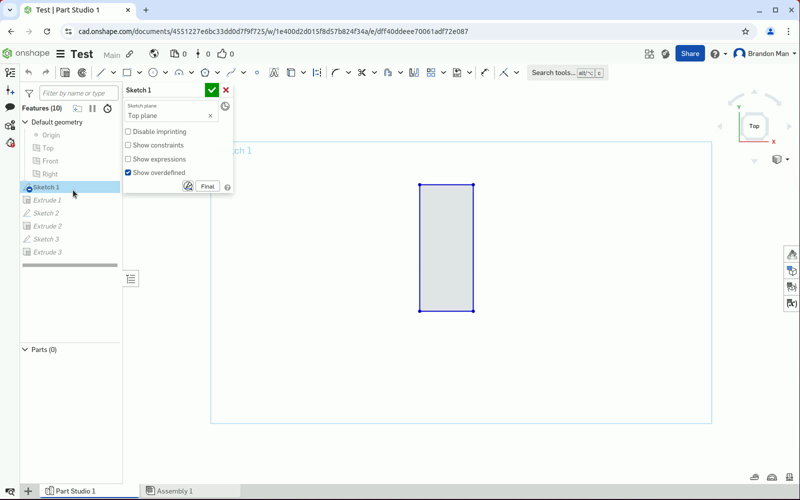
mouse_move(229, 92)
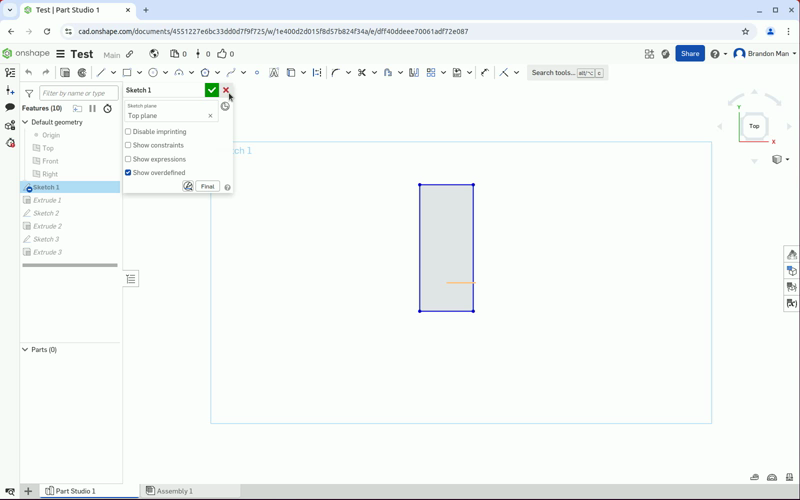
click(229, 92)
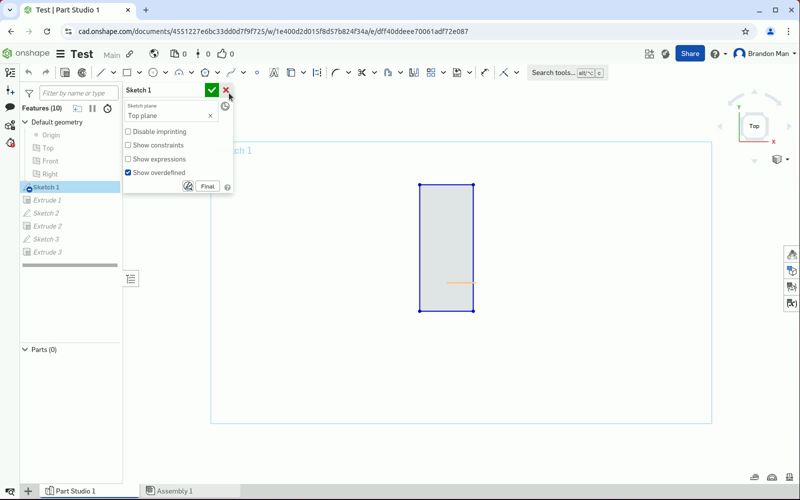
key(shift+s)
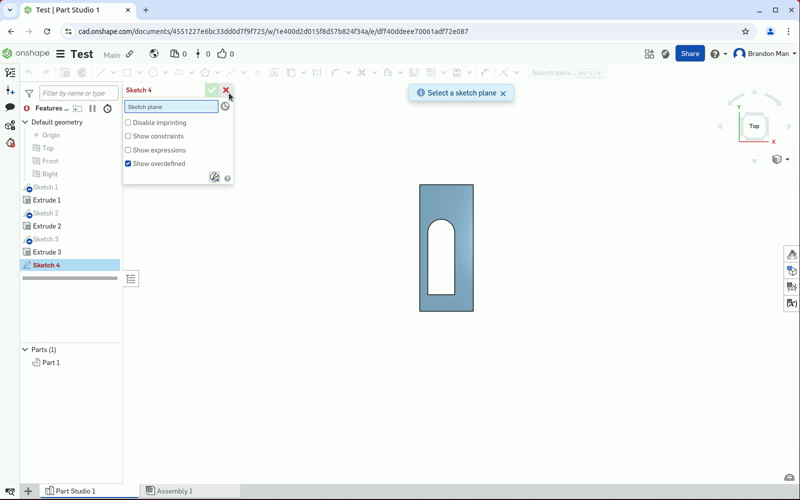
mouse_move(73, 150)
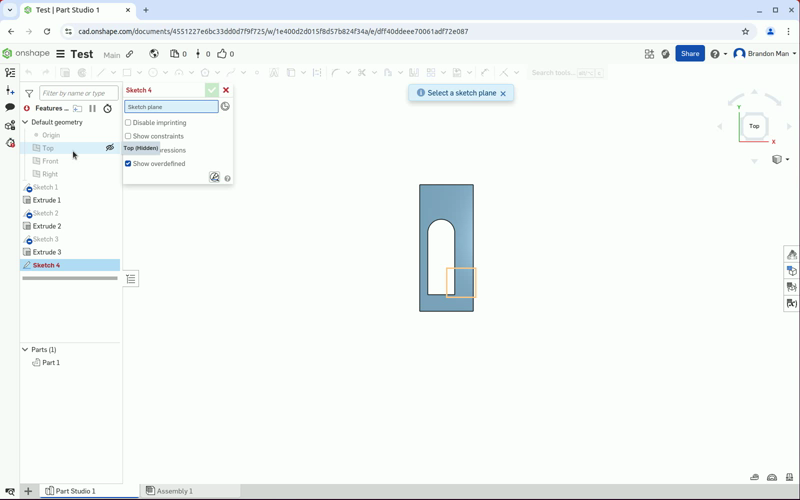
click(73, 150)
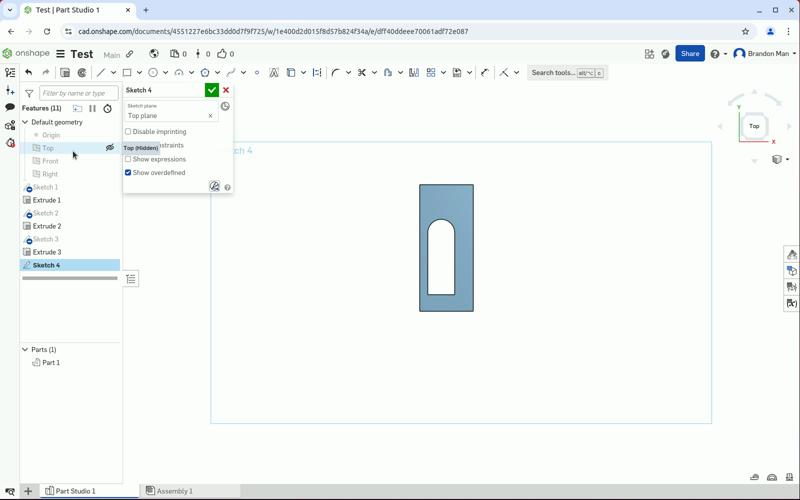
mouse_move(73, 352)
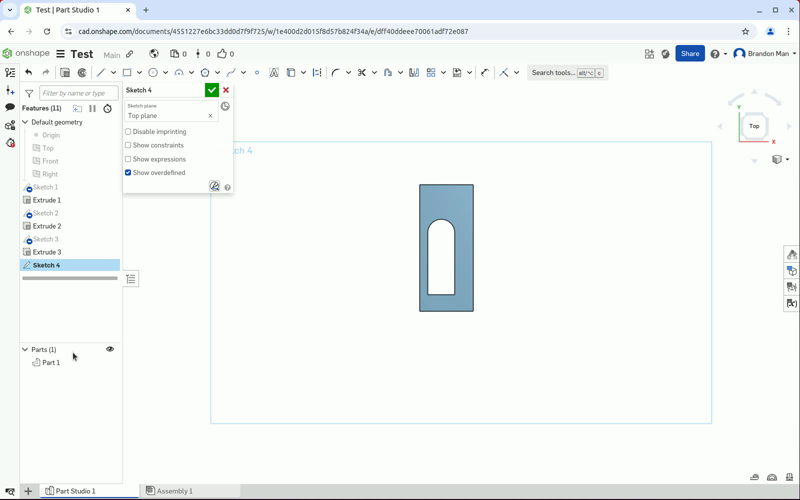
key(y)
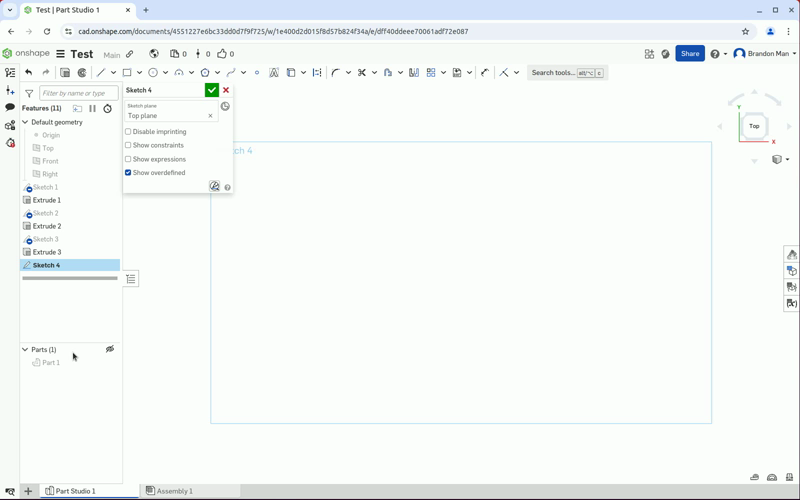
key(l)
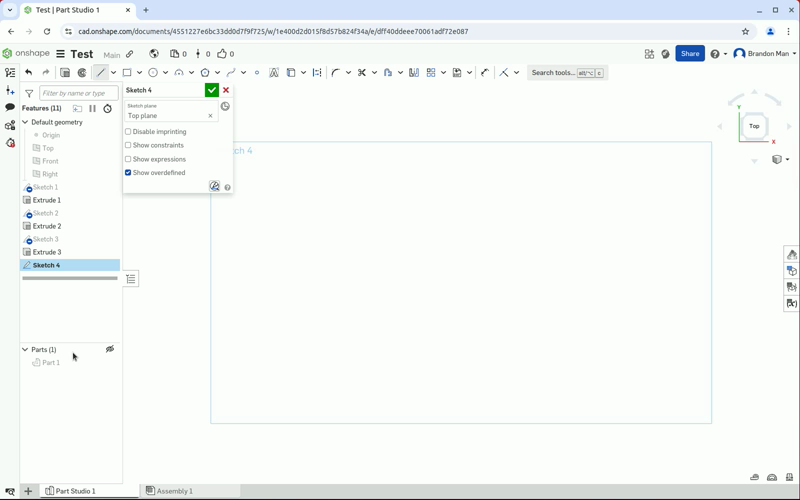
key_down(shift)
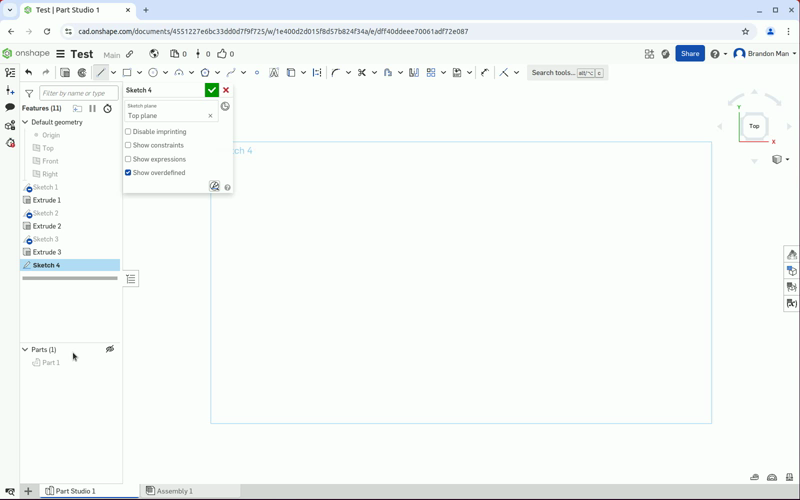
mouse_move(526, 305)
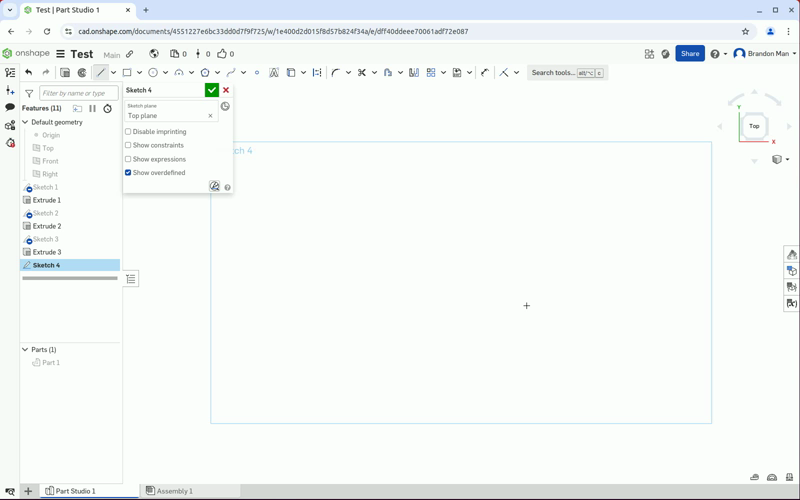
click(526, 305)
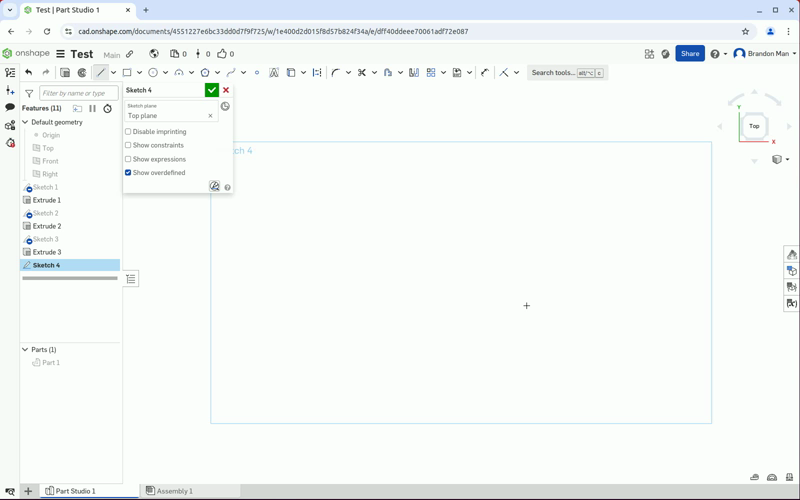
key_up(shift)
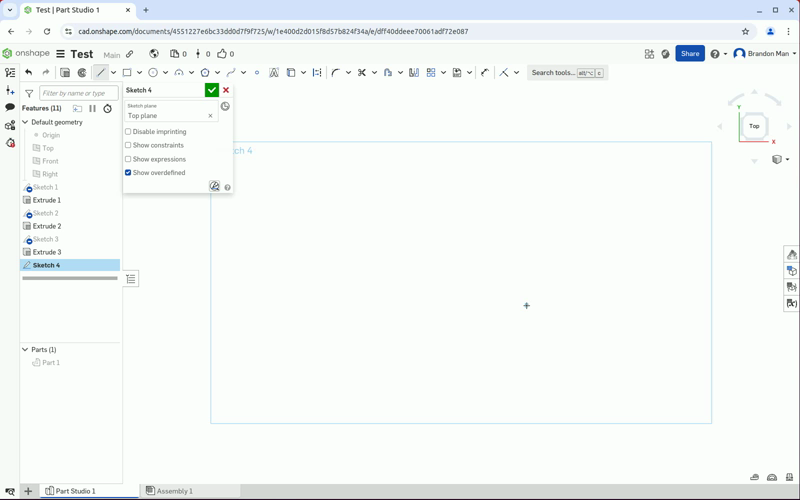
key_down(shift)
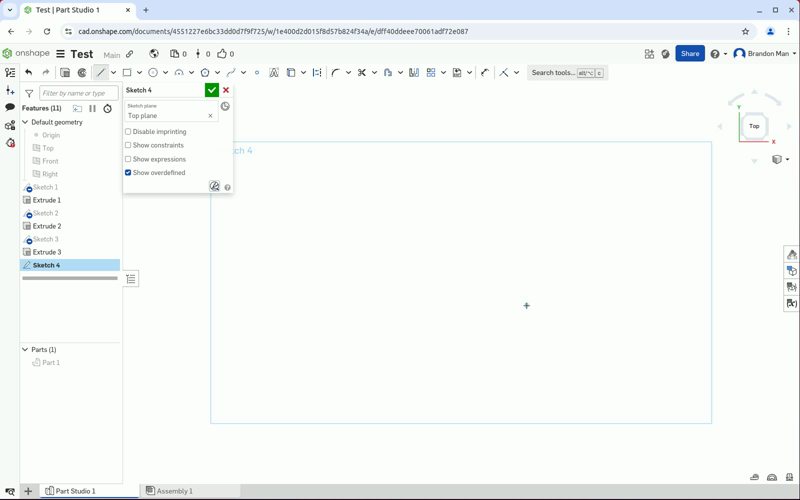
mouse_move(556, 305)
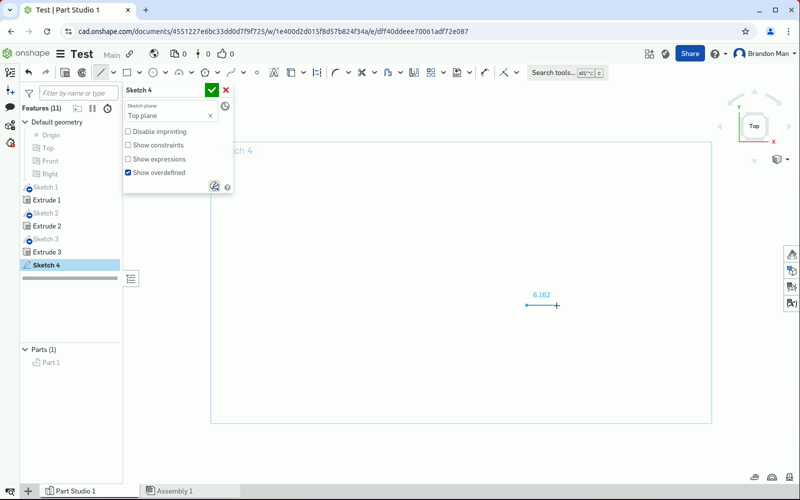
mouse_move(542, 305)
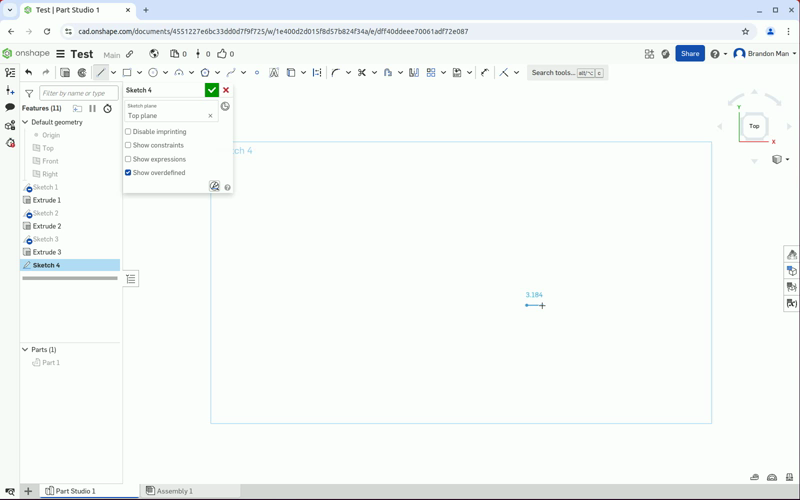
click(542, 305)
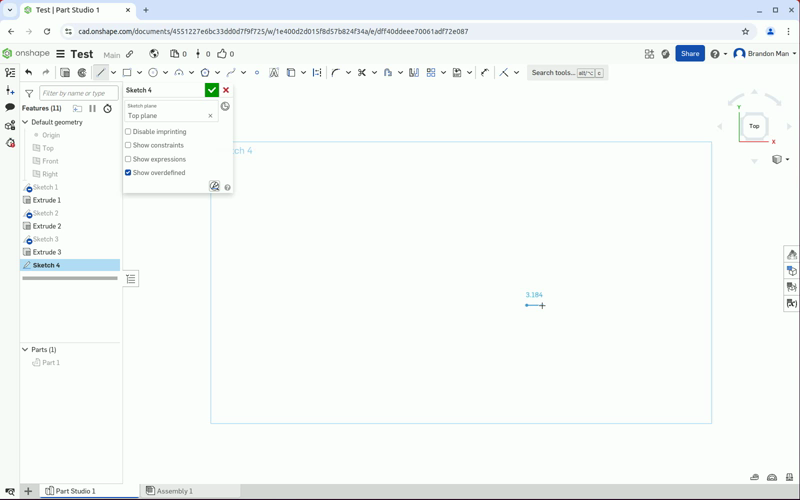
key_up(shift)
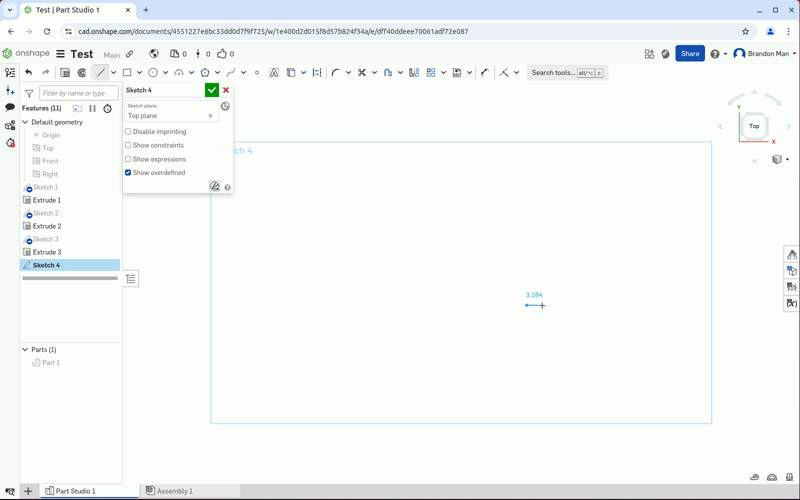
key_down(shift)
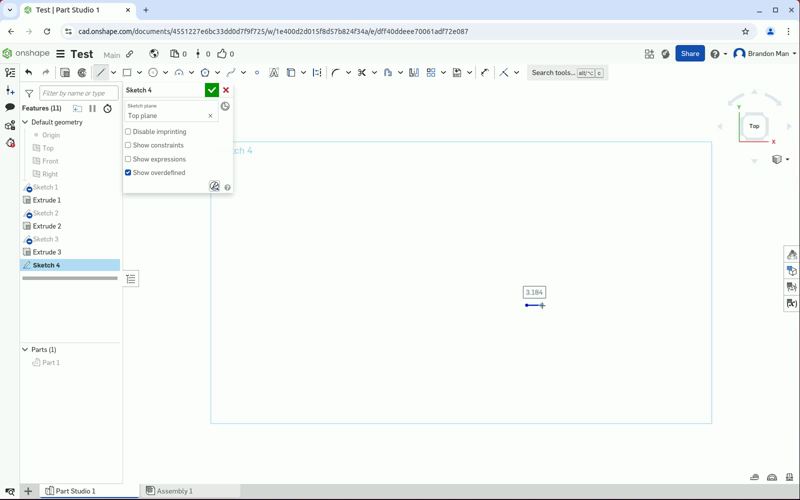
mouse_move(542, 178)
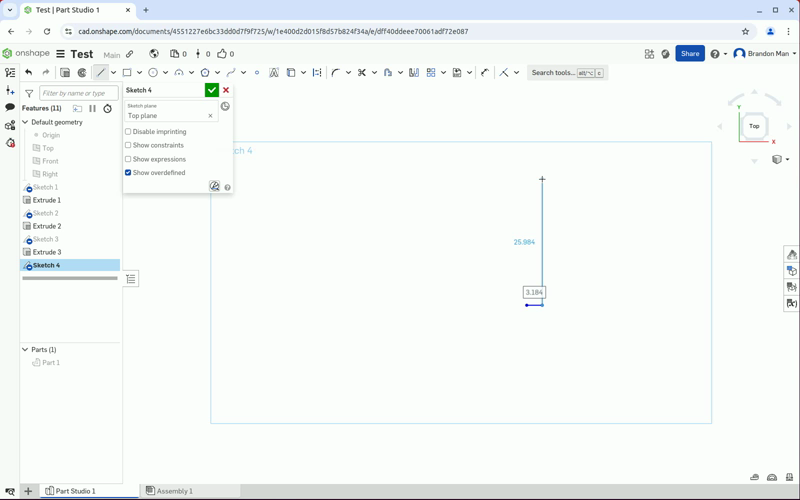
click(542, 178)
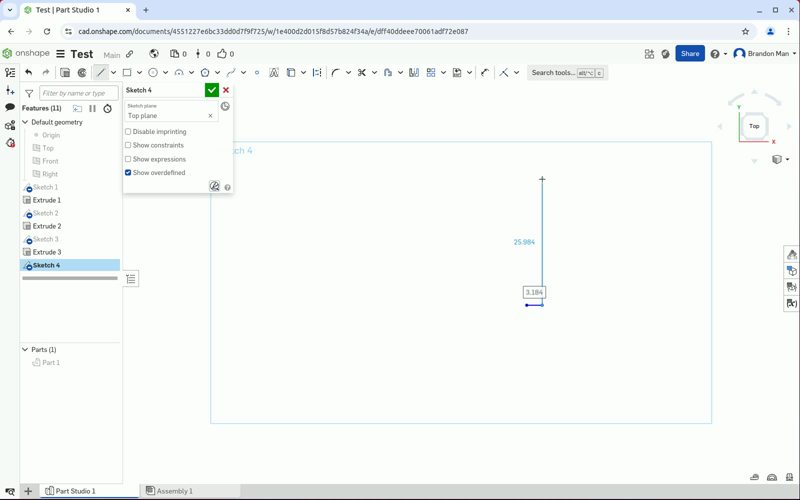
key_up(shift)
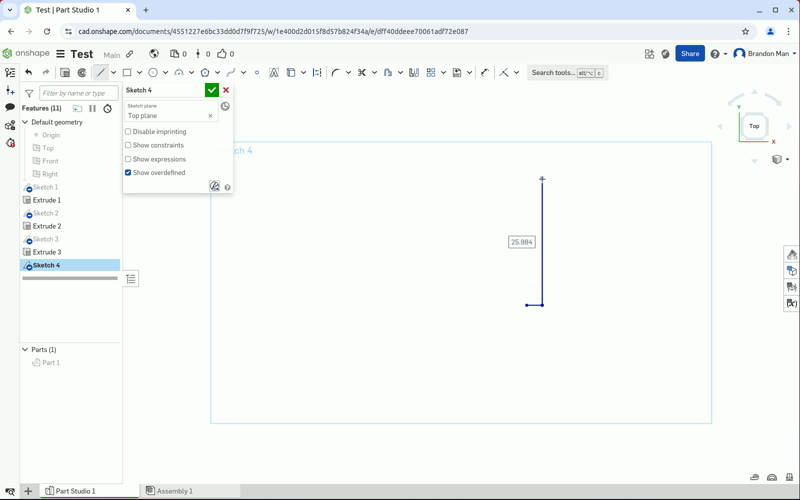
key_down(shift)
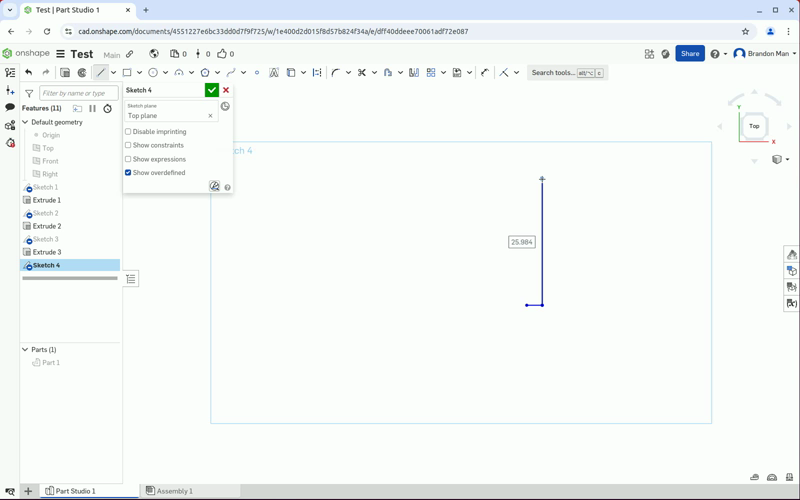
mouse_move(572, 178)
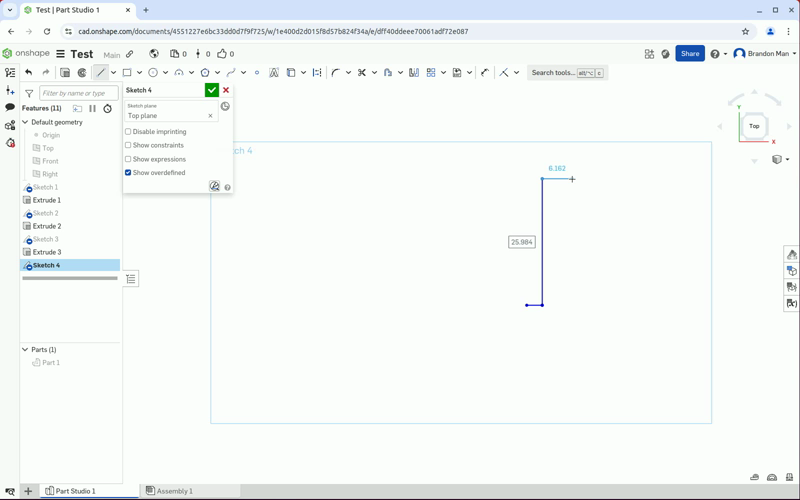
mouse_move(526, 178)
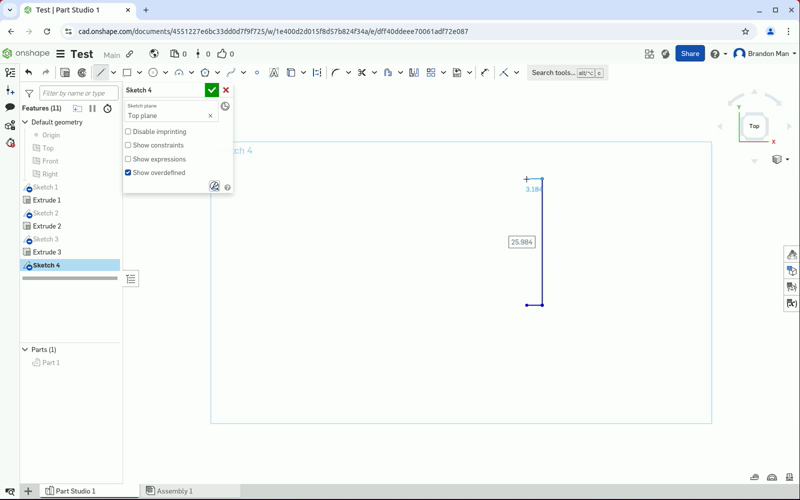
click(526, 178)
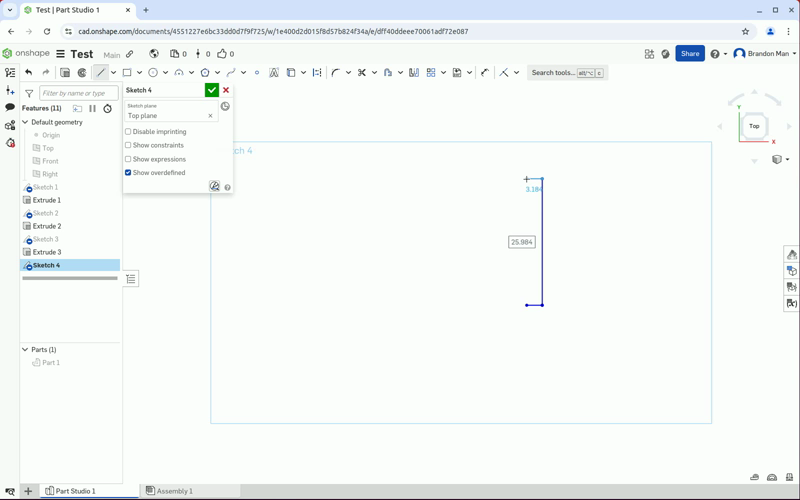
key_up(shift)
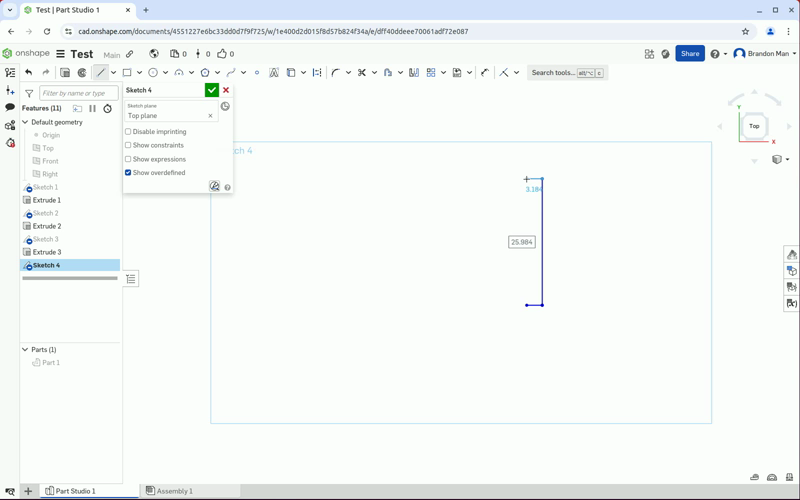
key_down(shift)
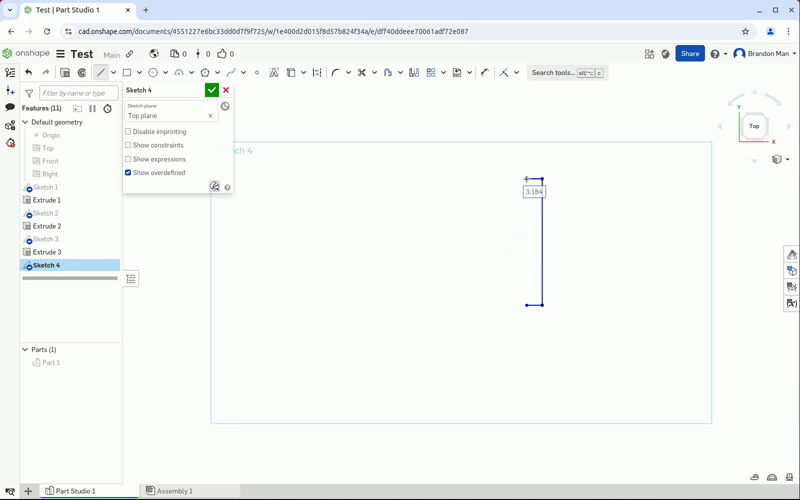
mouse_move(526, 305)
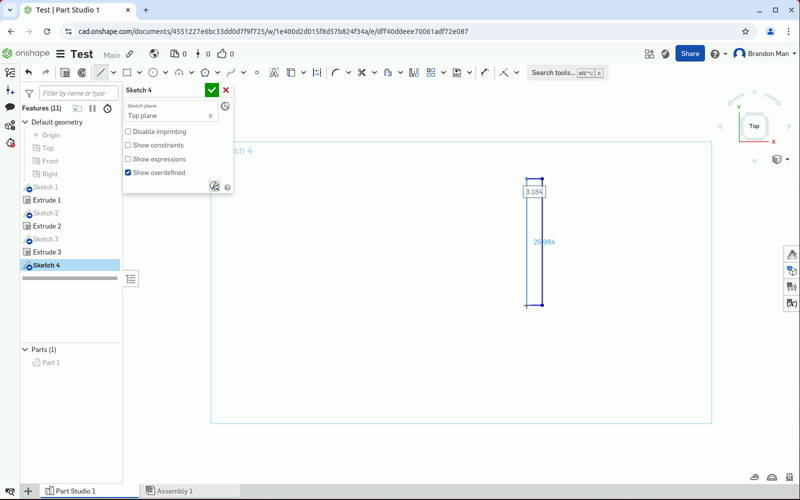
key_up(shift)
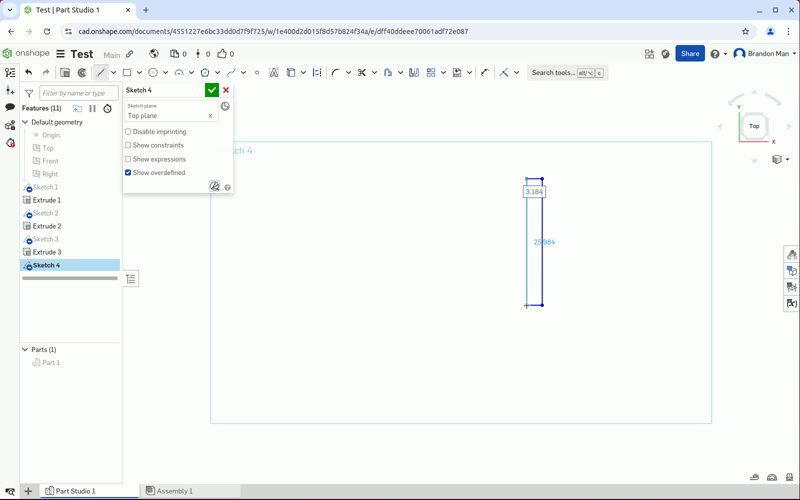
click(526, 305)
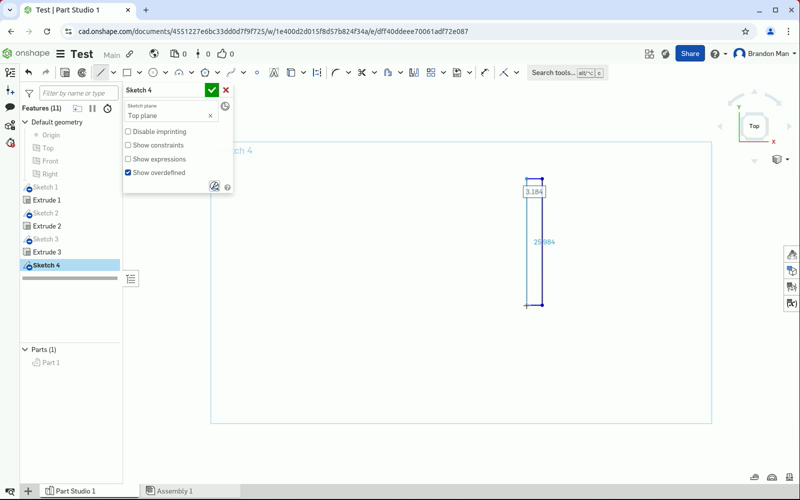
key(esc)
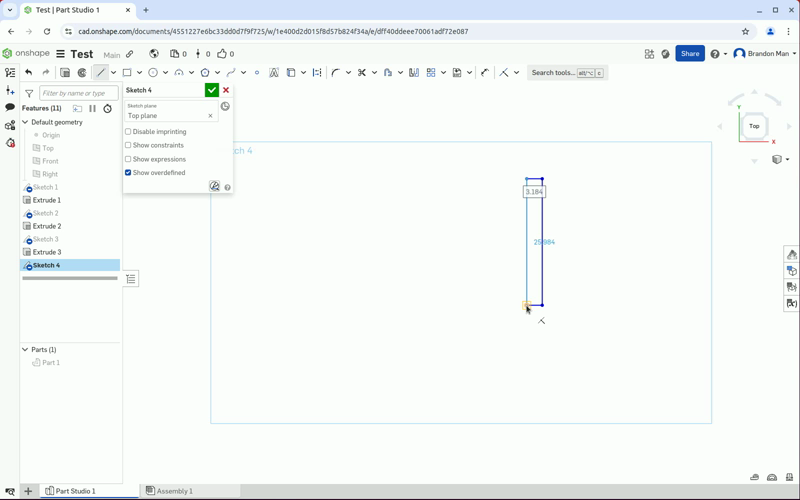
mouse_move(535, 248)
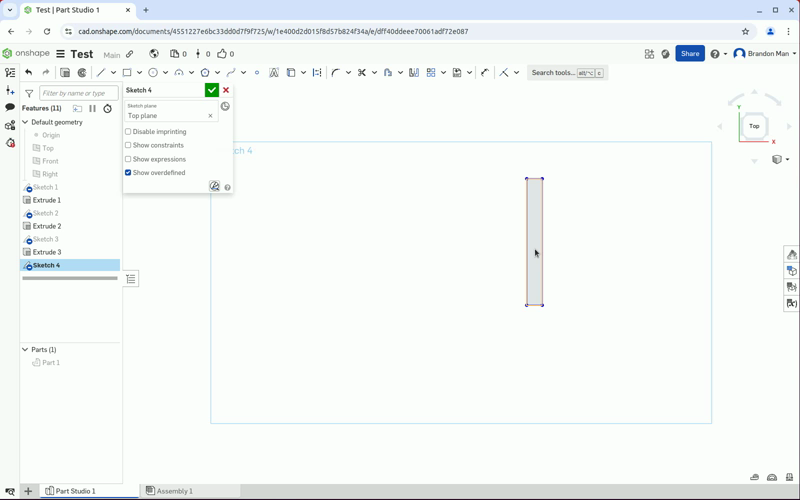
click(535, 248)
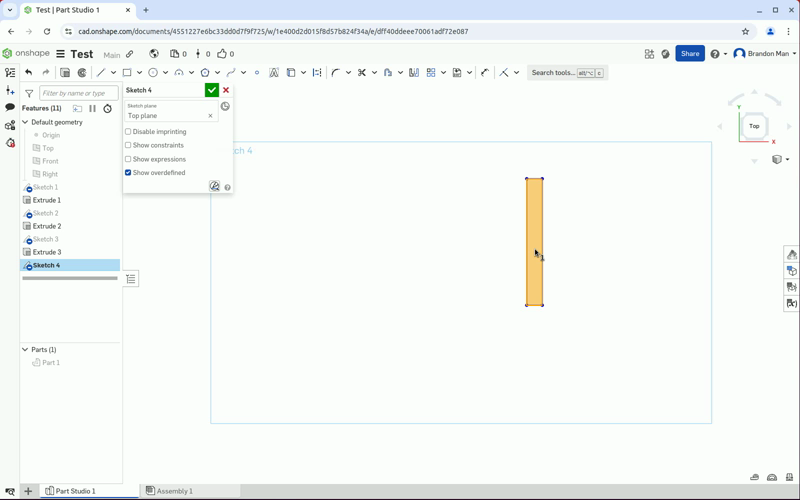
mouse_move(73, 352)
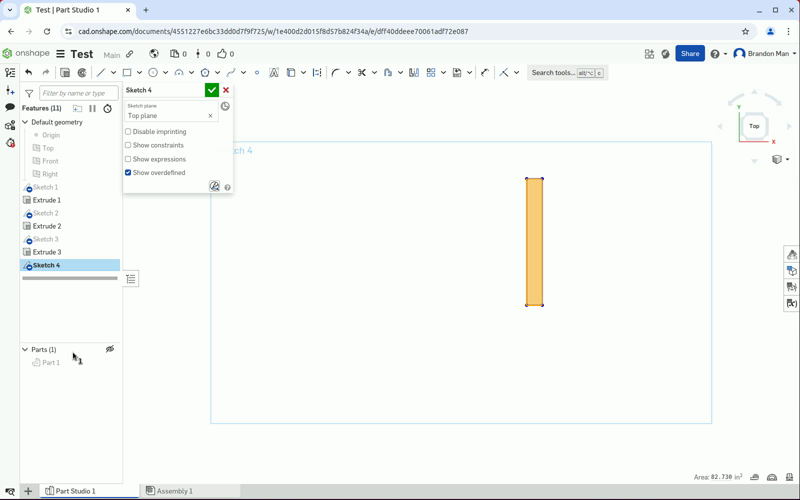
key(shift+y)
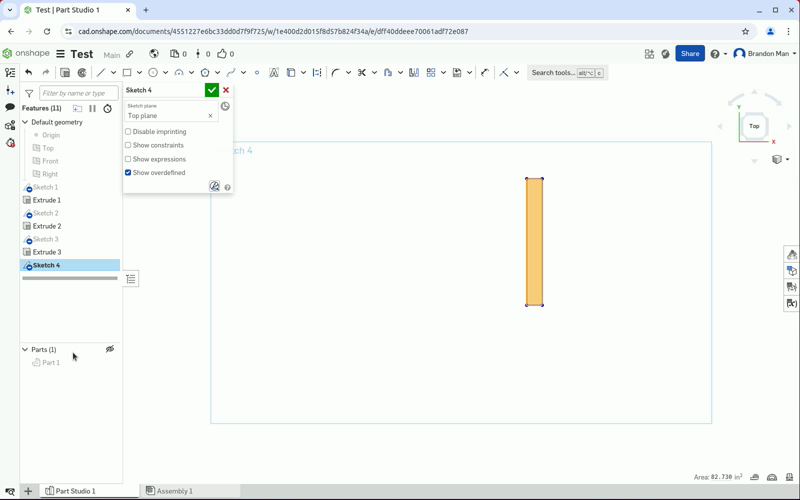
key(shift+e)
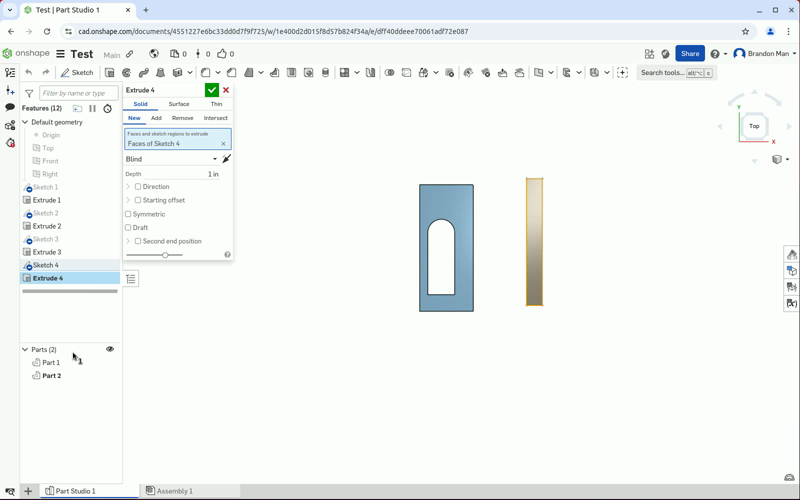
mouse_move(143, 106)
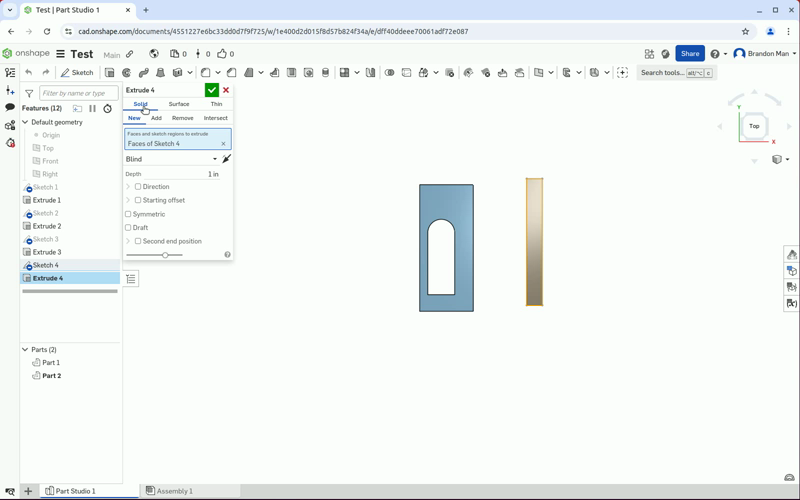
click(143, 106)
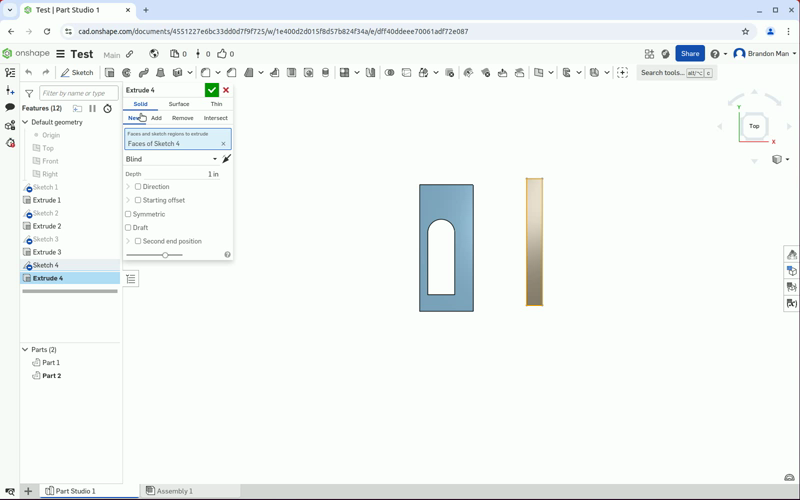
mouse_move(137, 120)
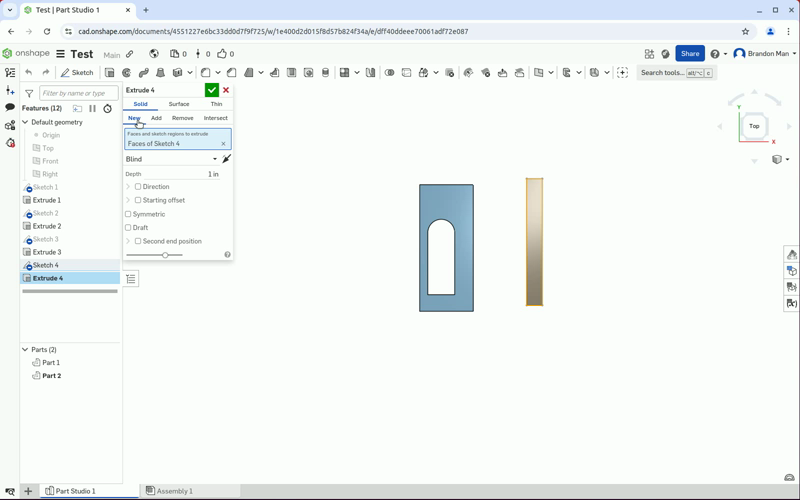
click(137, 120)
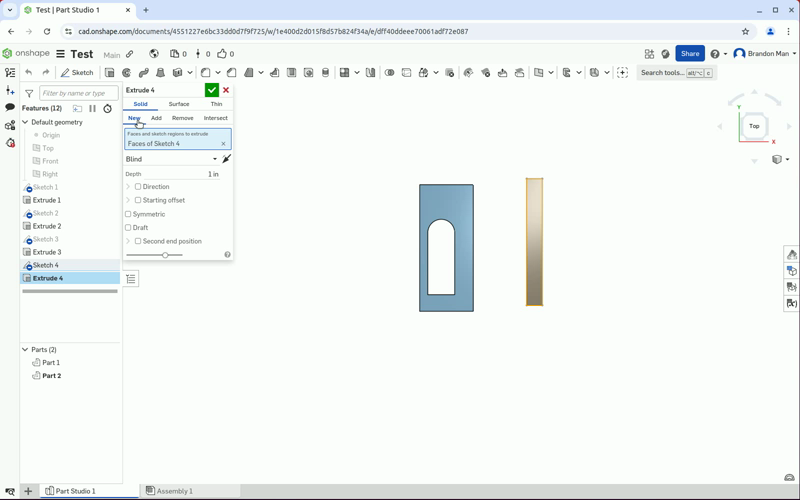
key(tab, 4)
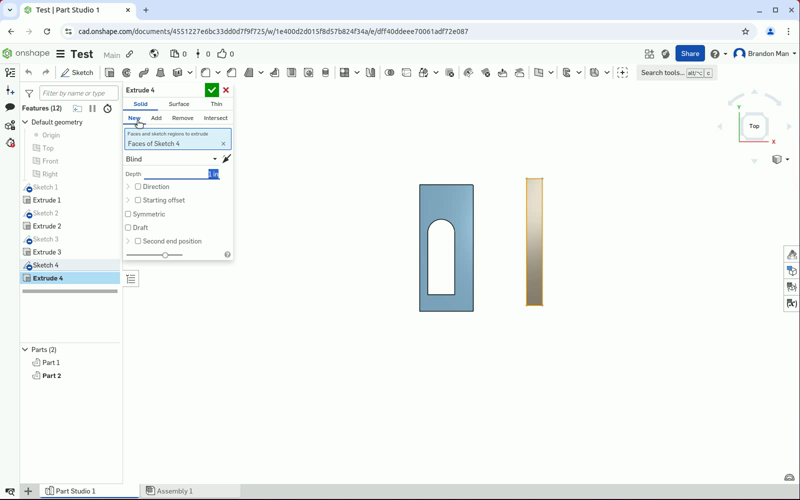
text(0.481)
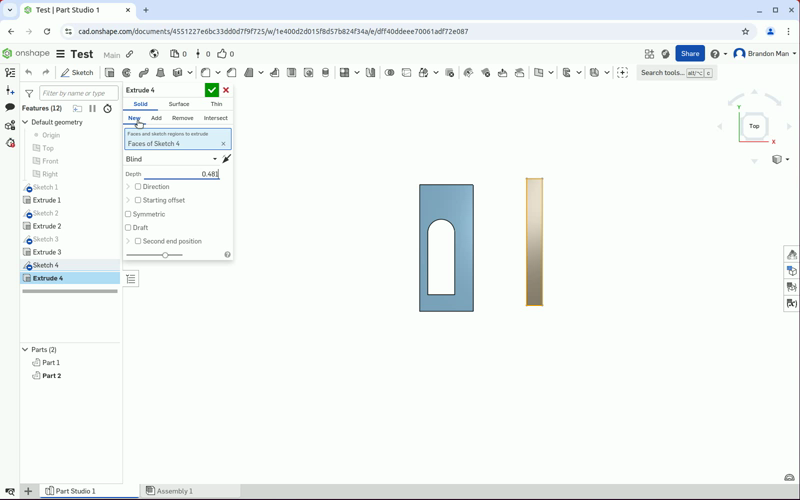
key(enter)
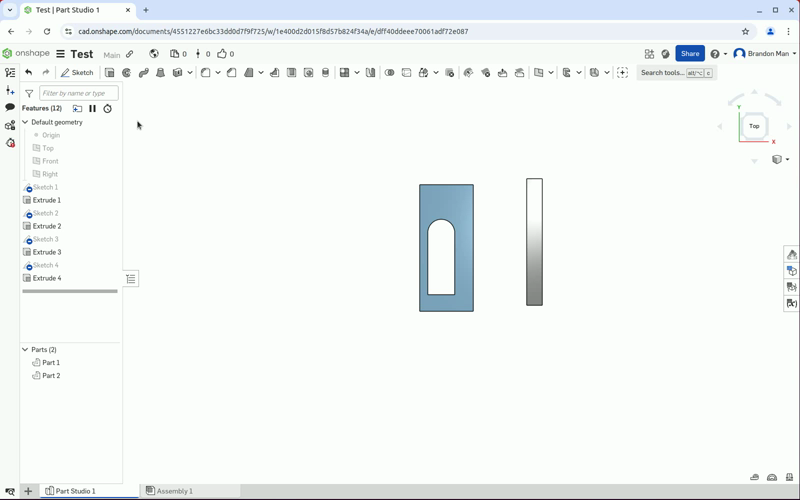
key(shift+h)
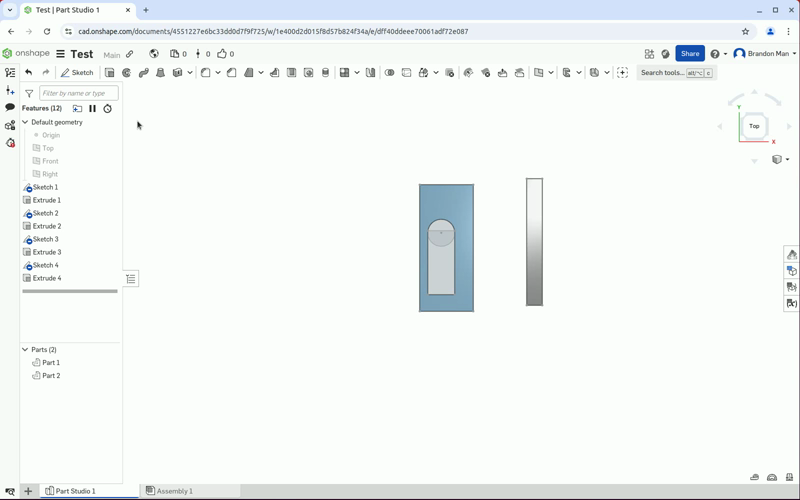
key(shift+h)
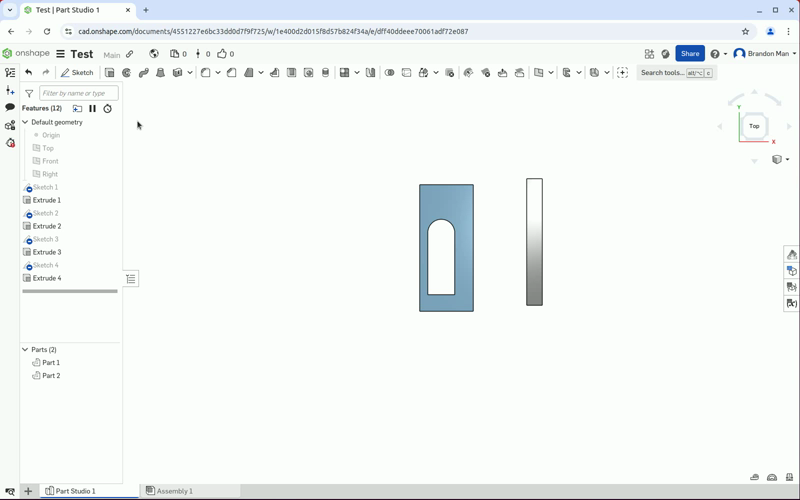
mouse_move(73, 189)
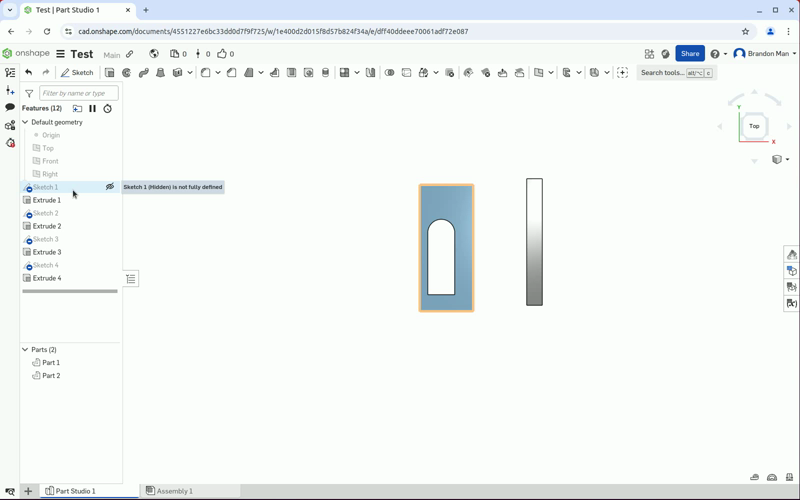
click(73, 189)
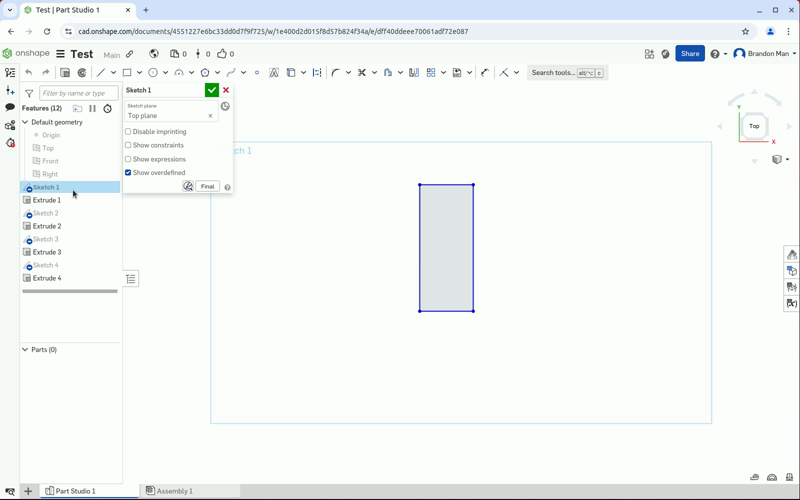
mouse_move(229, 92)
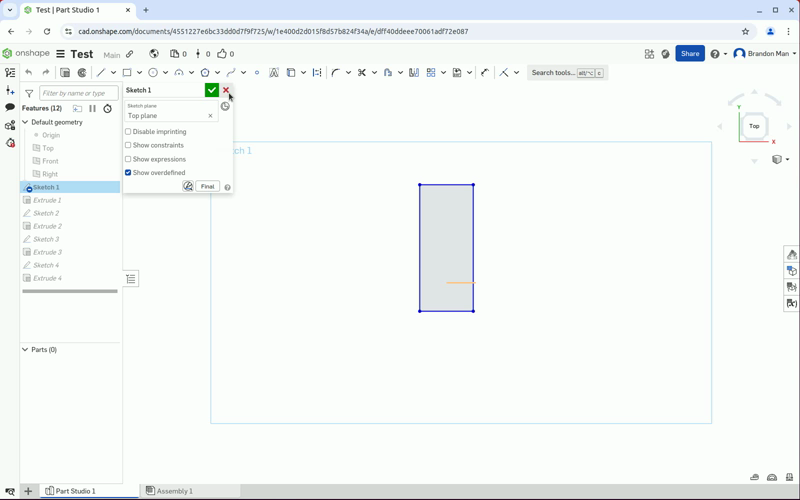
click(229, 92)
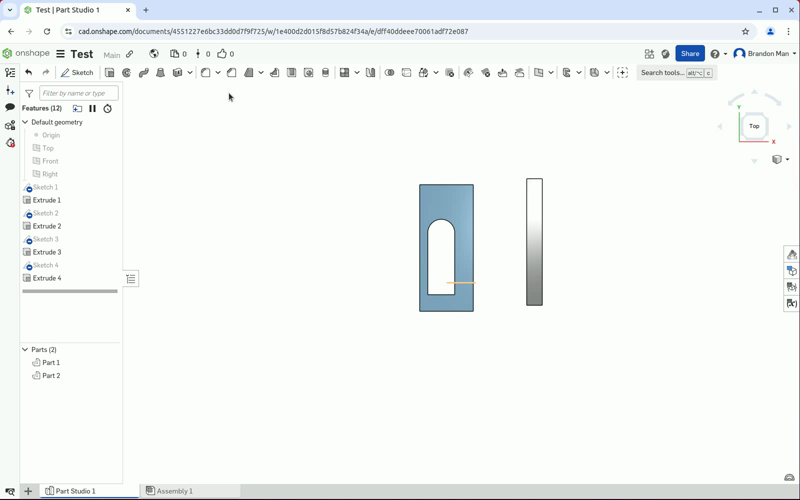
mouse_move(73, 352)
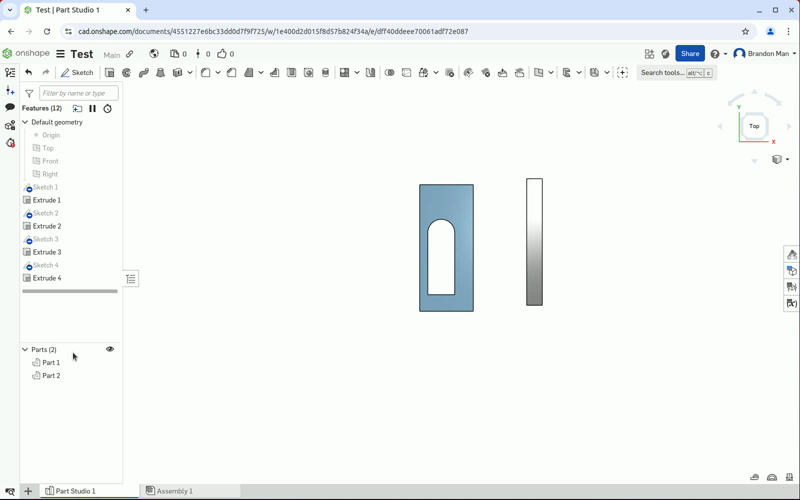
key(y)
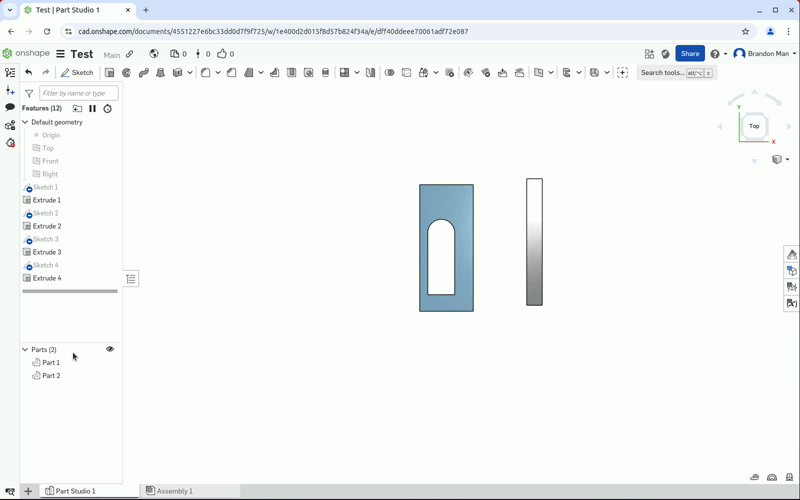
key(shift+p)
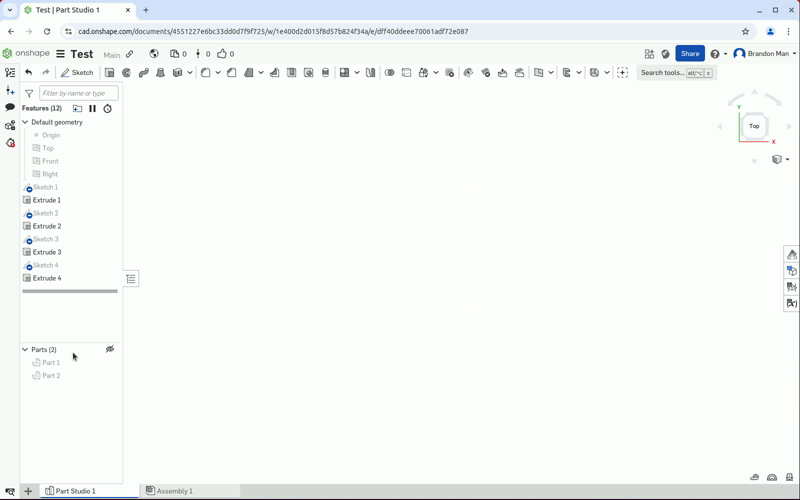
key(space)
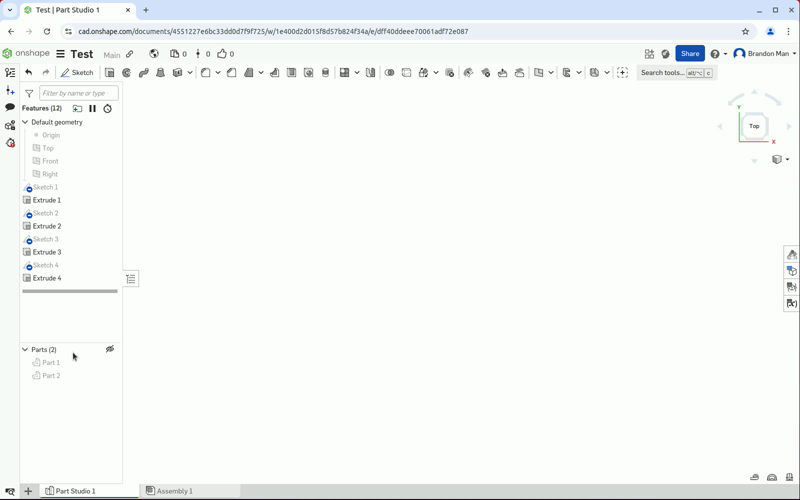
key_down(shift)
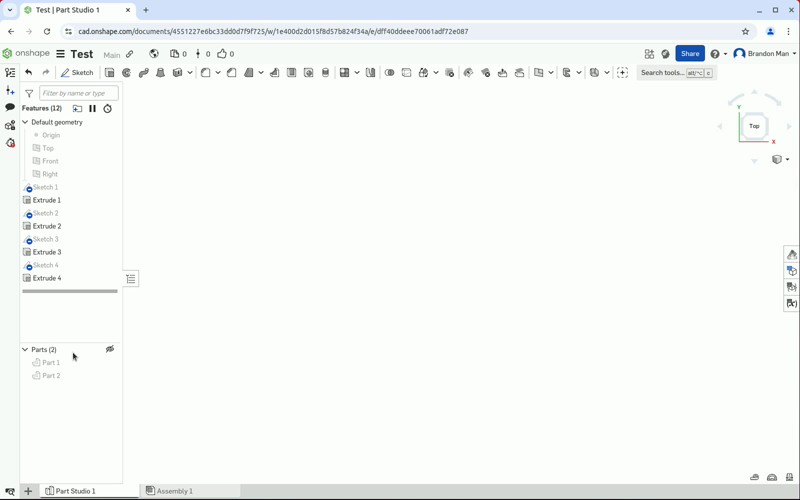
key(up)
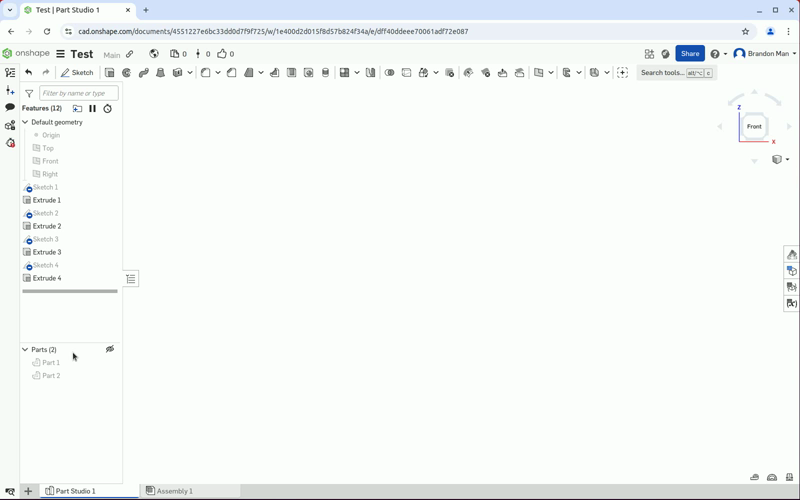
key_up(shift)
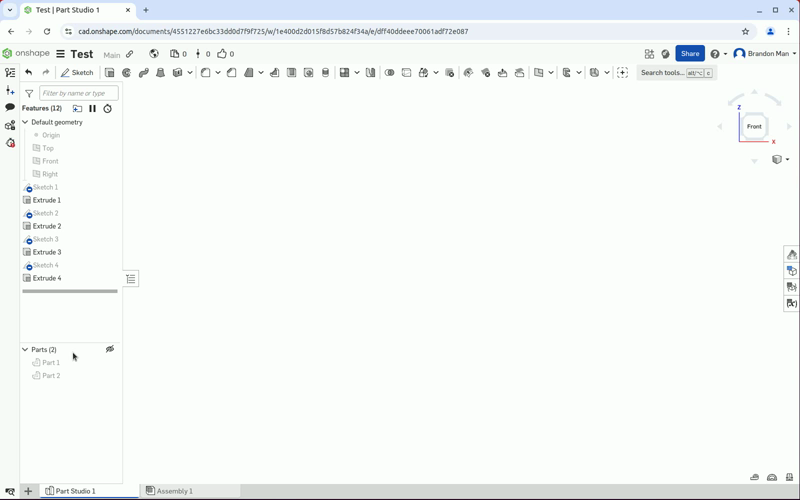
key(space)
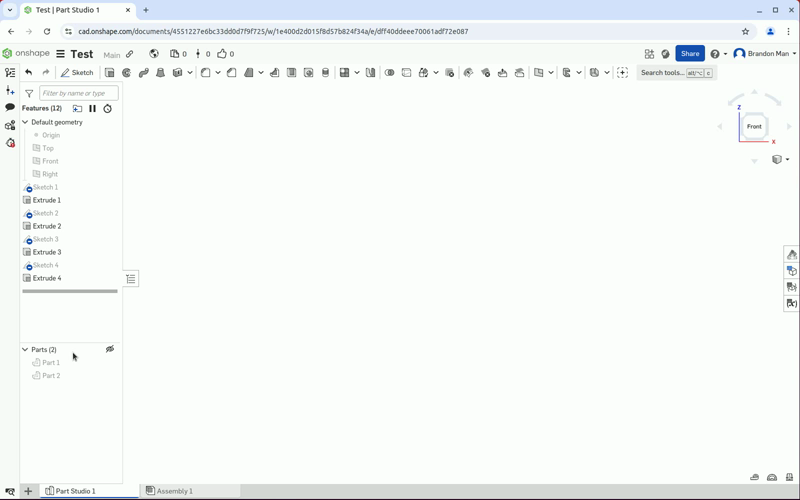
key_down(shift)
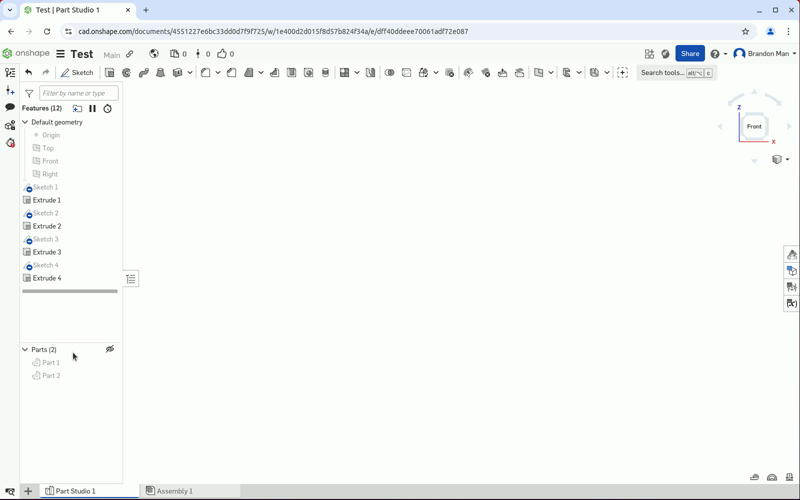
key(left)
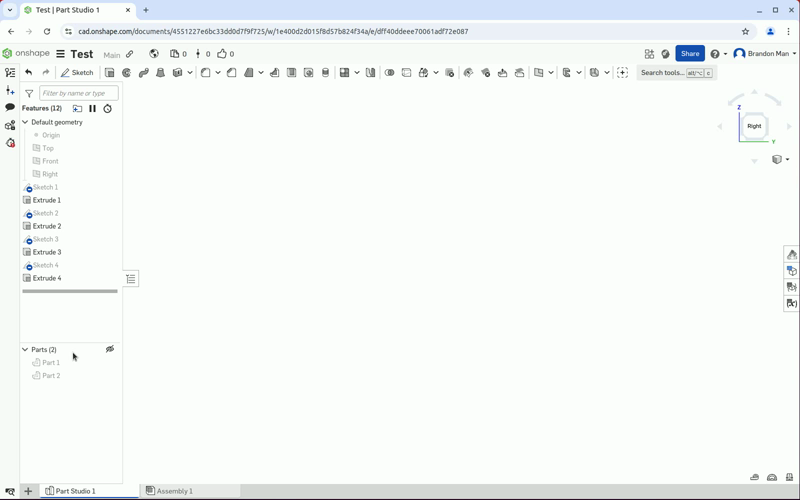
key_up(shift)
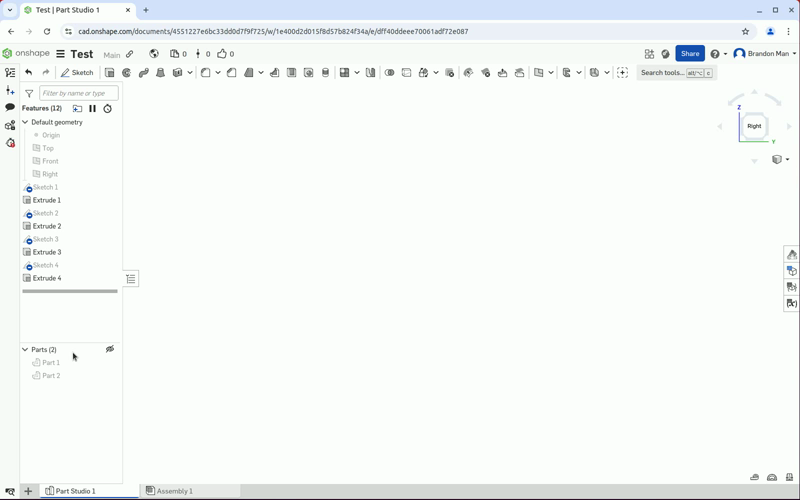
mouse_move(73, 352)
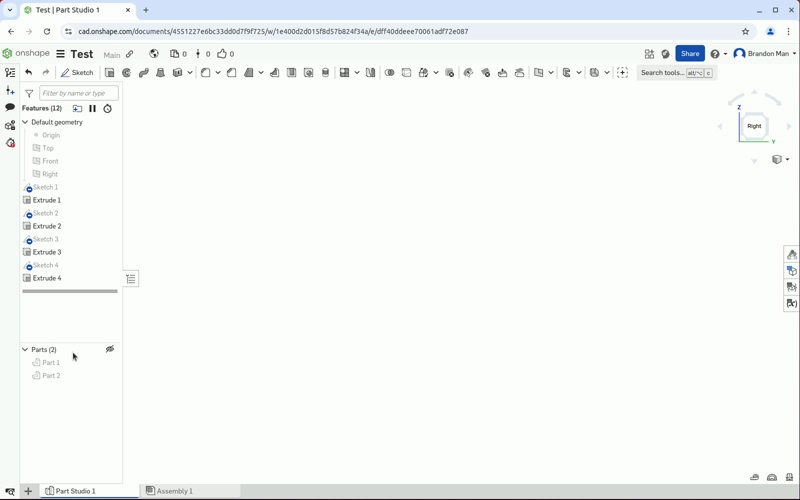
key(shift+y)
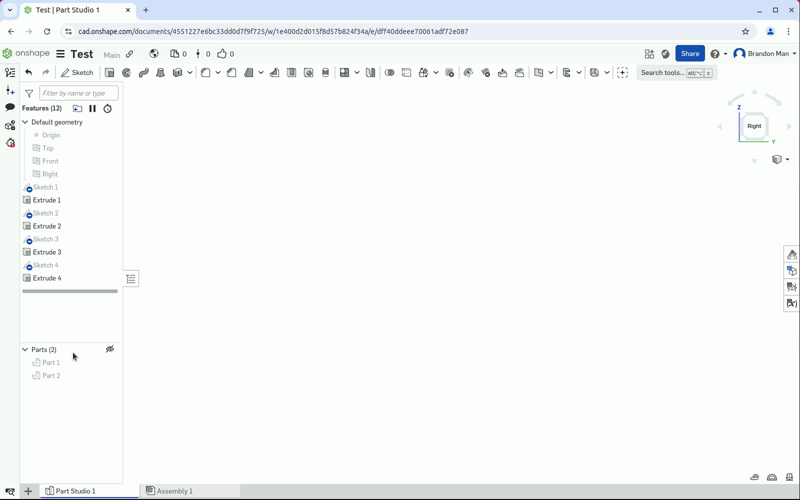
key(shift+s)
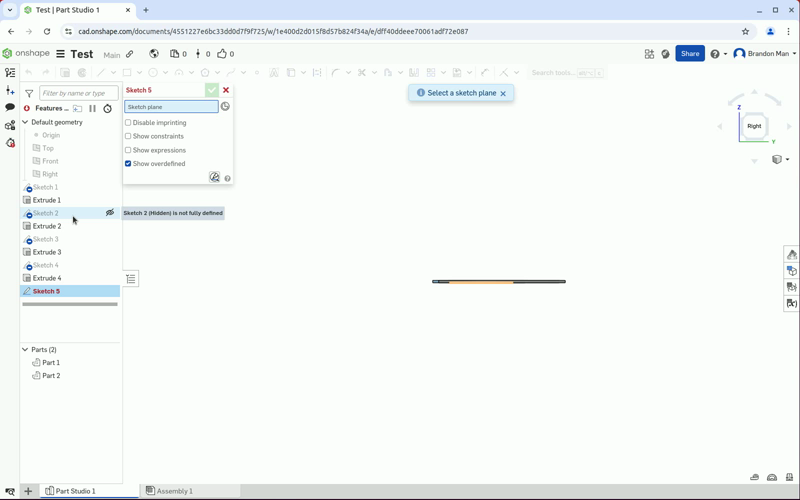
scroll(3)
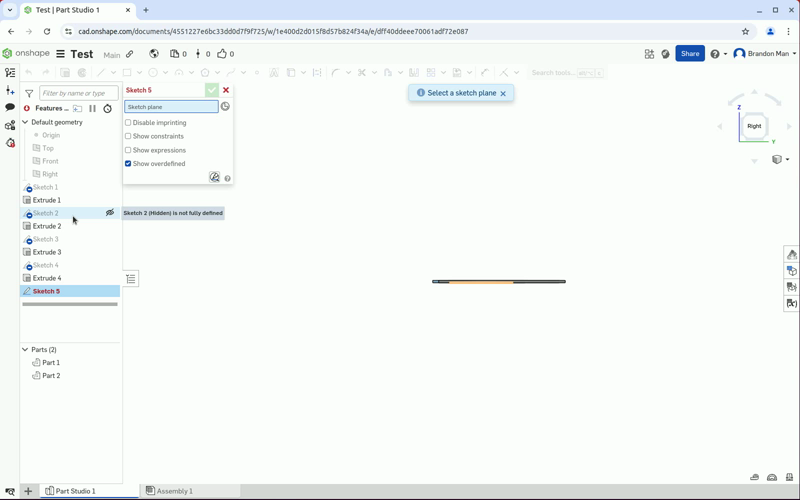
mouse_move(73, 176)
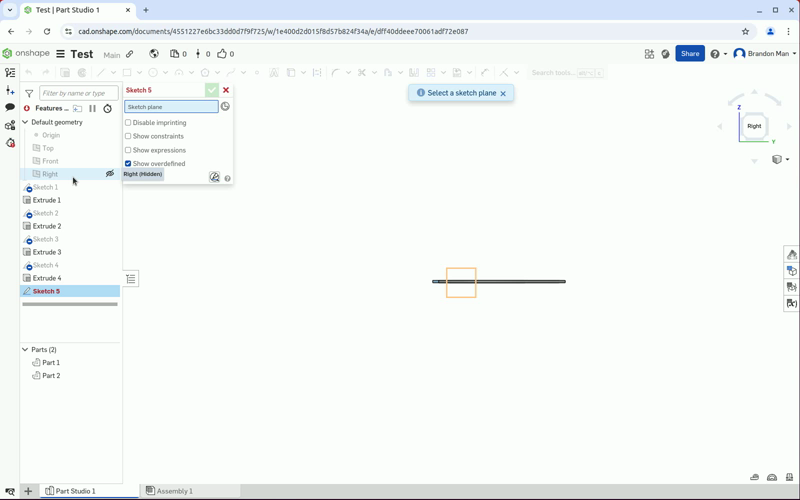
click(73, 176)
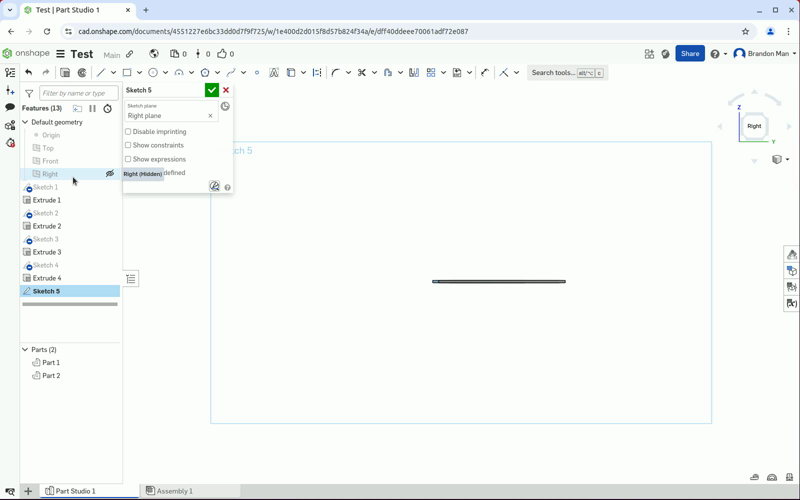
mouse_move(73, 352)
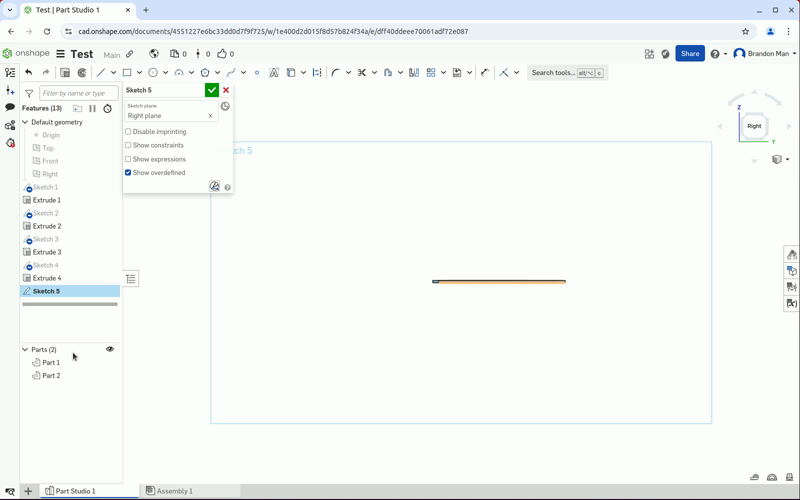
key(y)
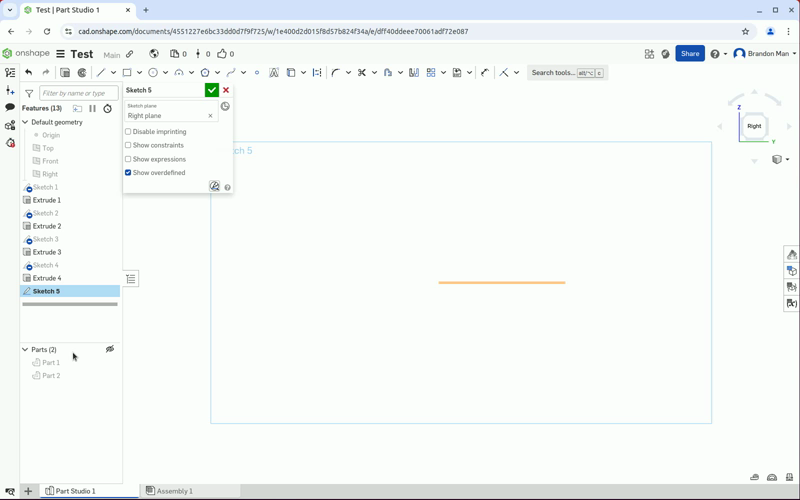
key(l)
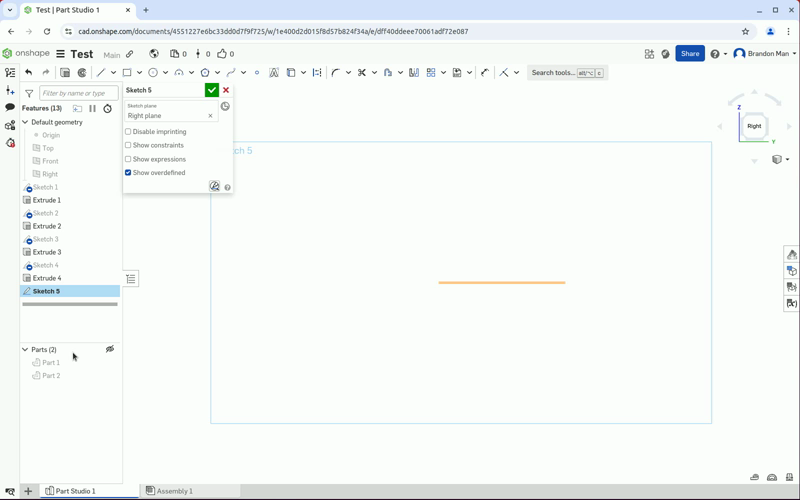
key_down(shift)
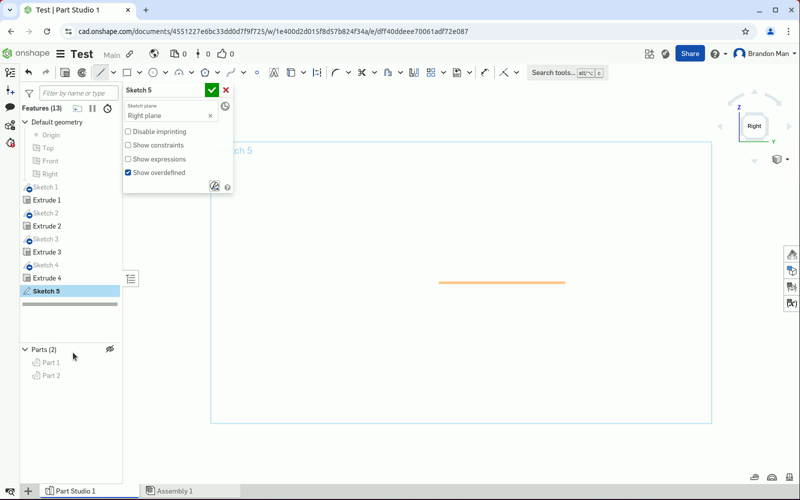
mouse_move(380, 196)
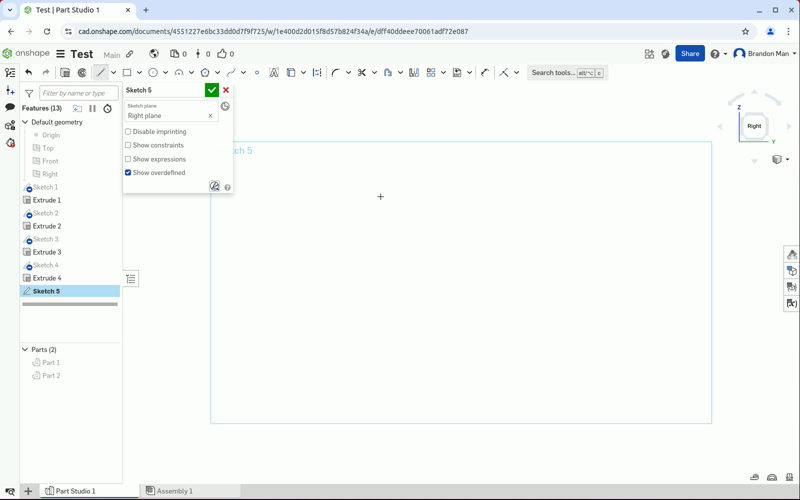
click(380, 196)
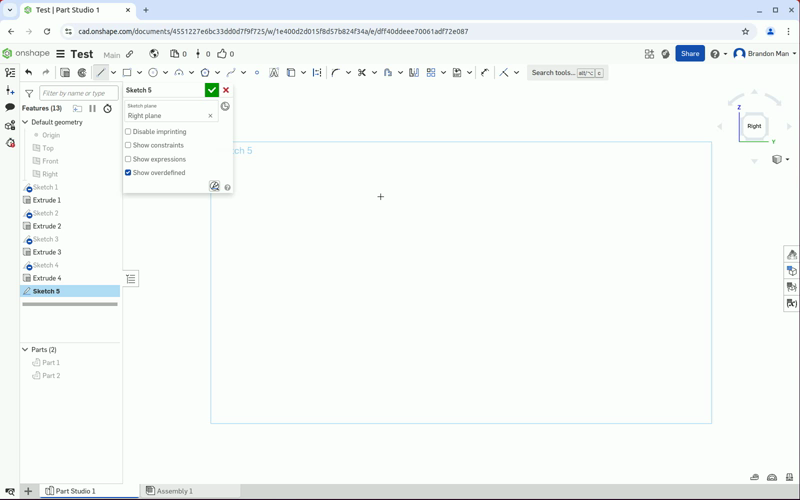
key_up(shift)
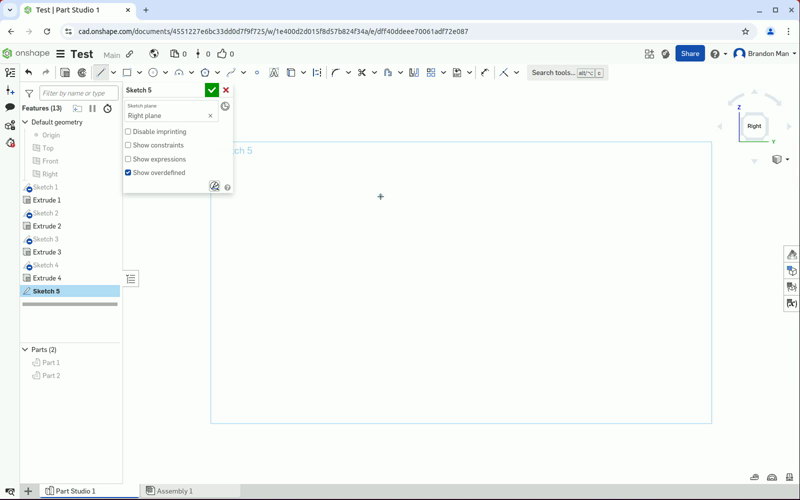
key_down(shift)
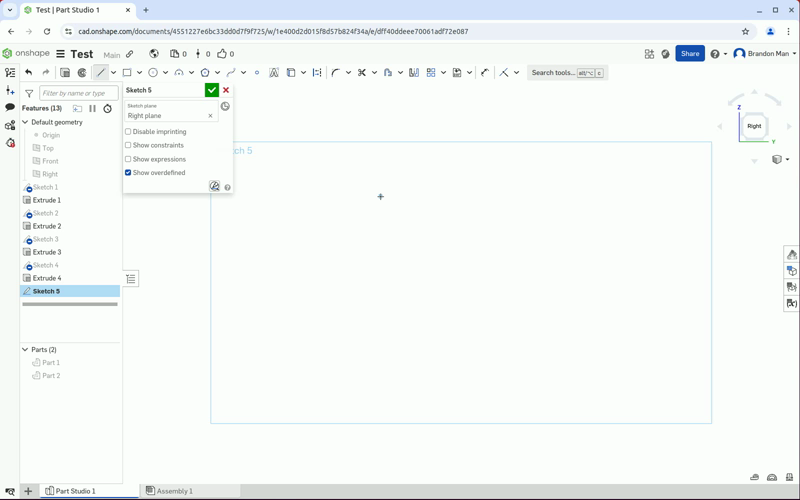
mouse_move(507, 196)
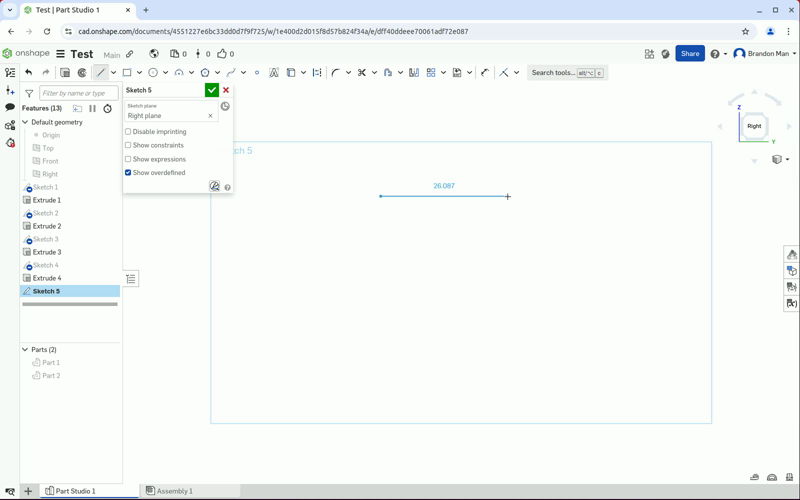
click(507, 196)
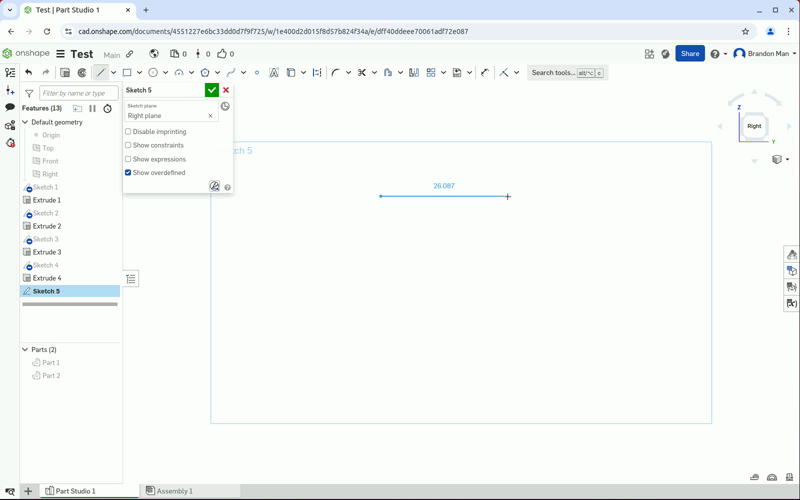
key_up(shift)
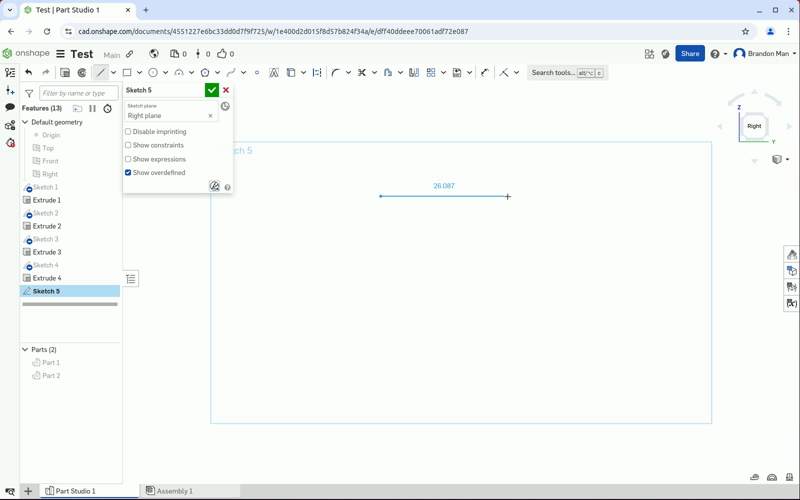
key_down(shift)
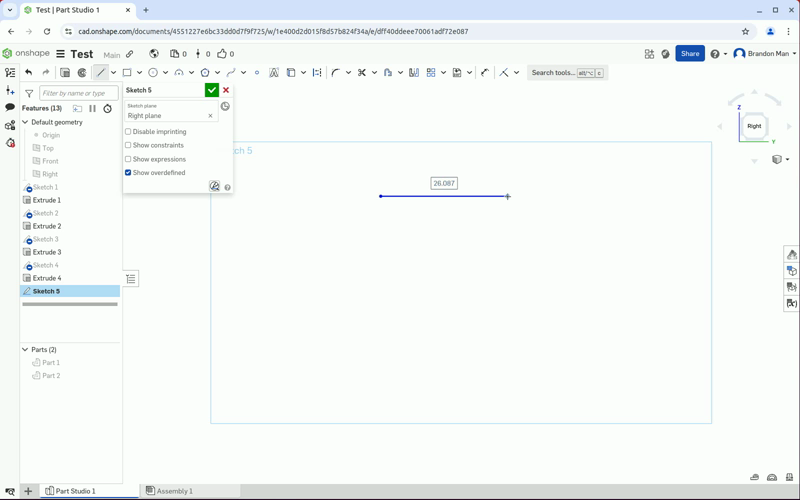
mouse_move(537, 196)
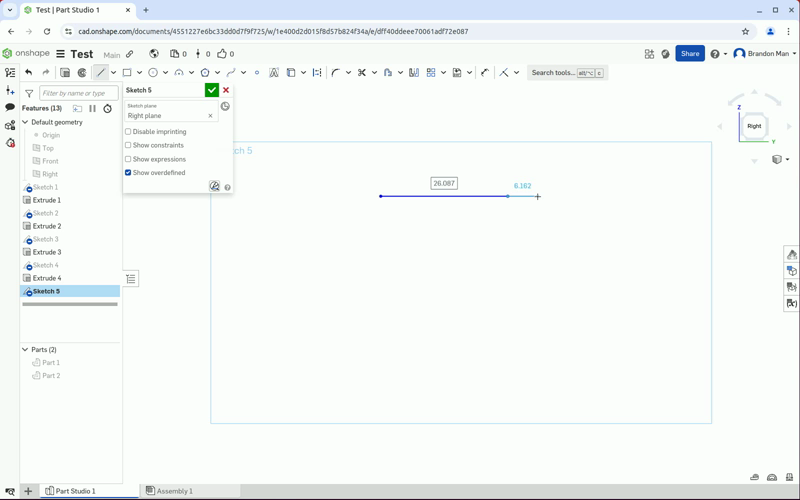
mouse_move(507, 169)
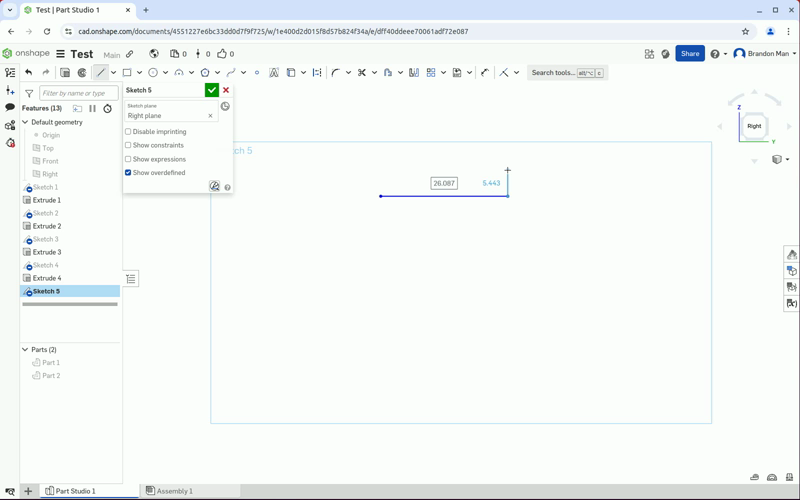
click(507, 169)
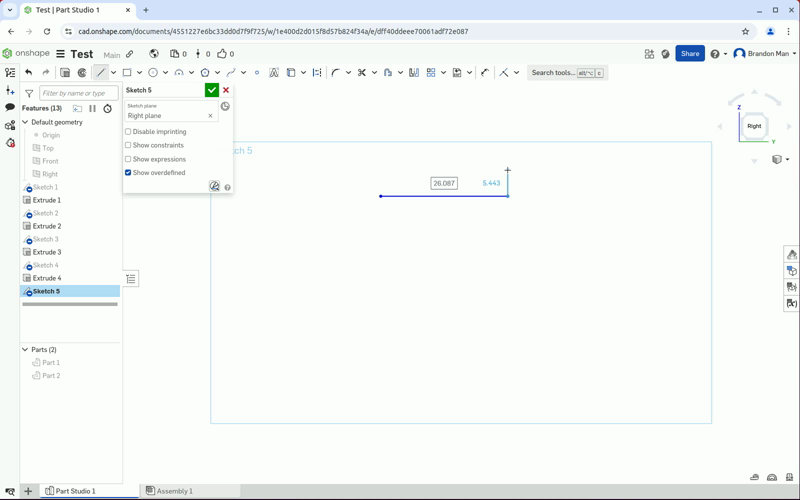
key_up(shift)
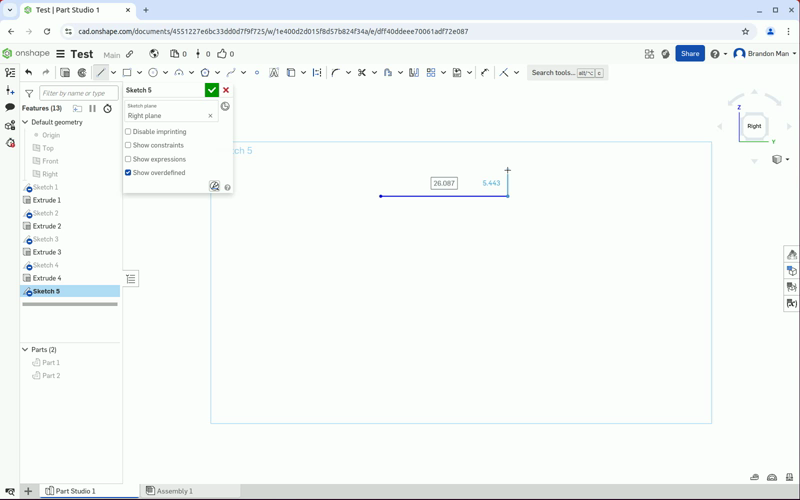
key_down(shift)
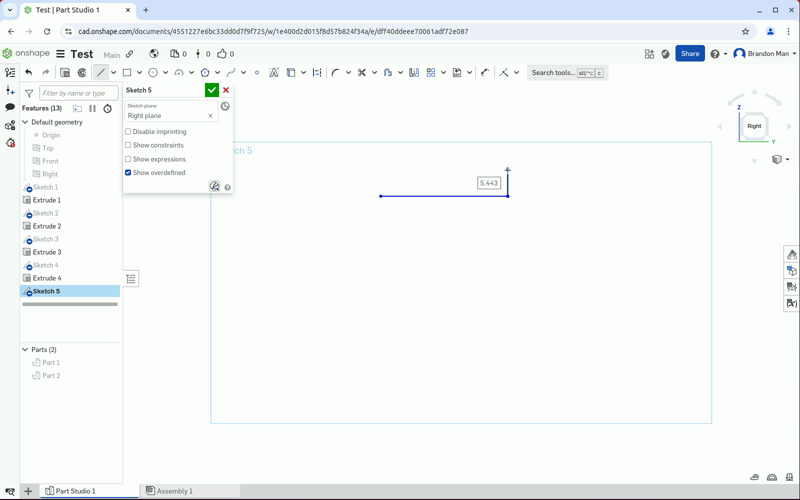
mouse_move(380, 169)
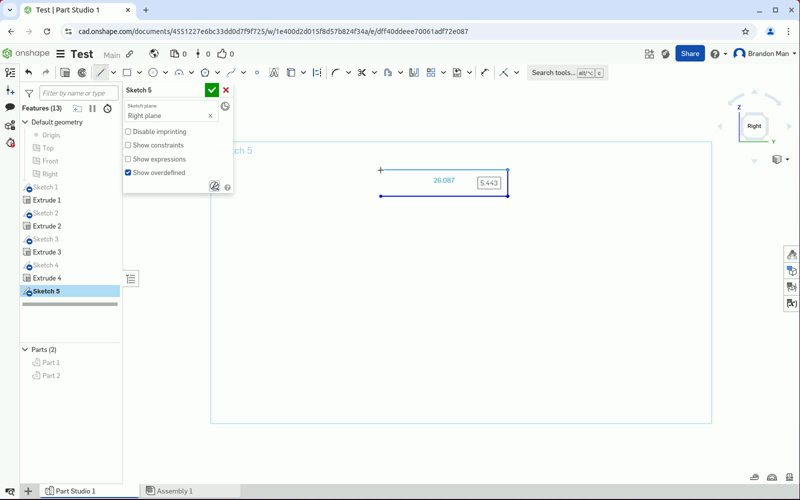
click(380, 169)
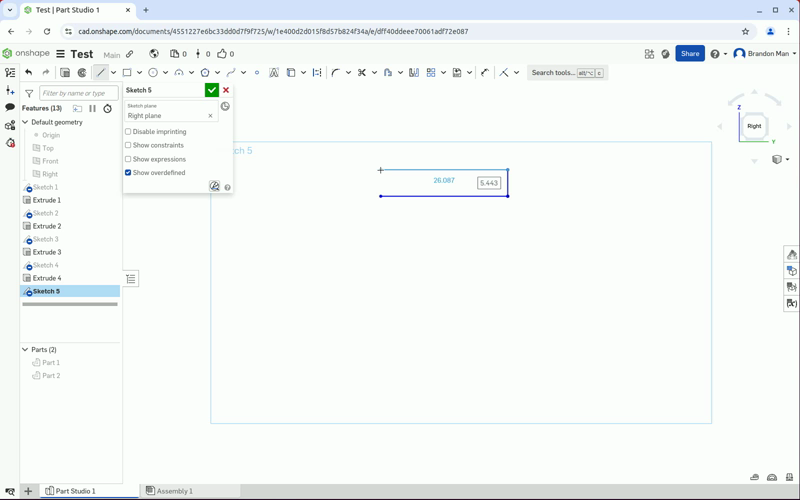
key_up(shift)
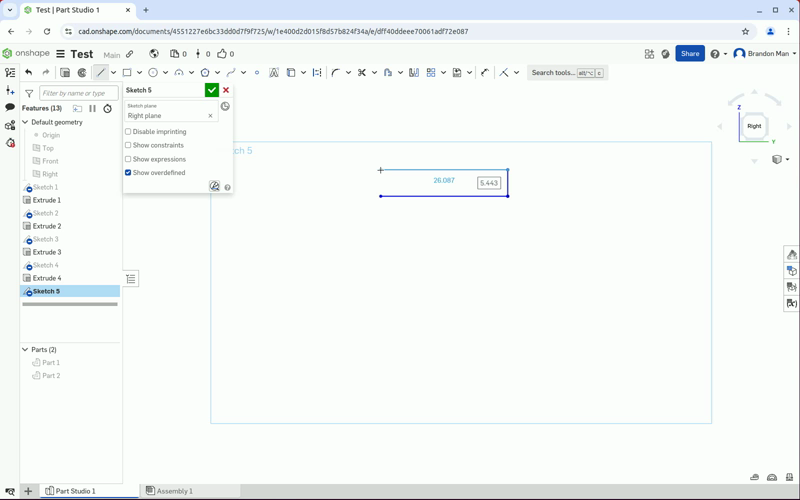
mouse_move(410, 169)
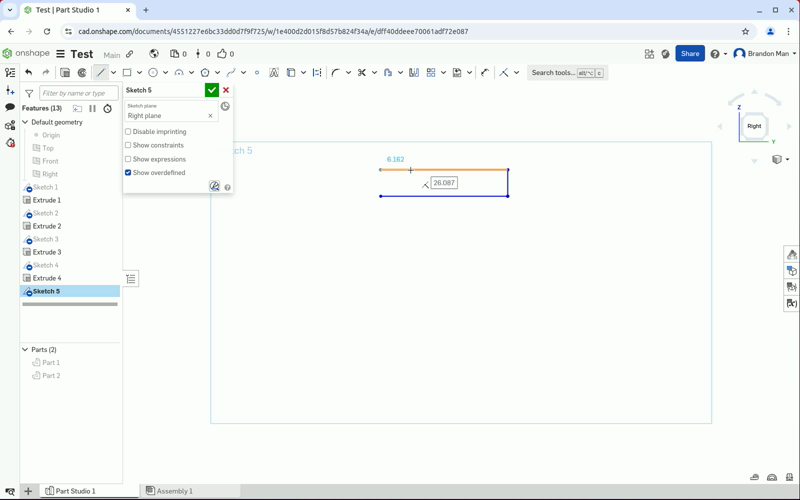
key_down(shift)
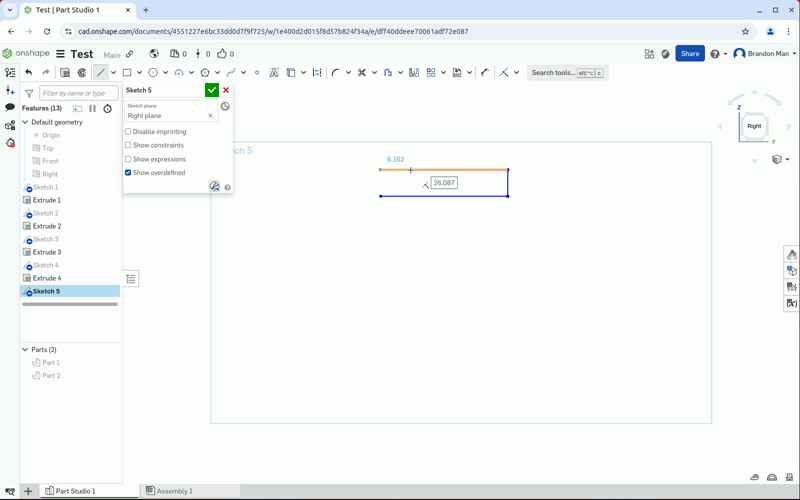
mouse_move(380, 196)
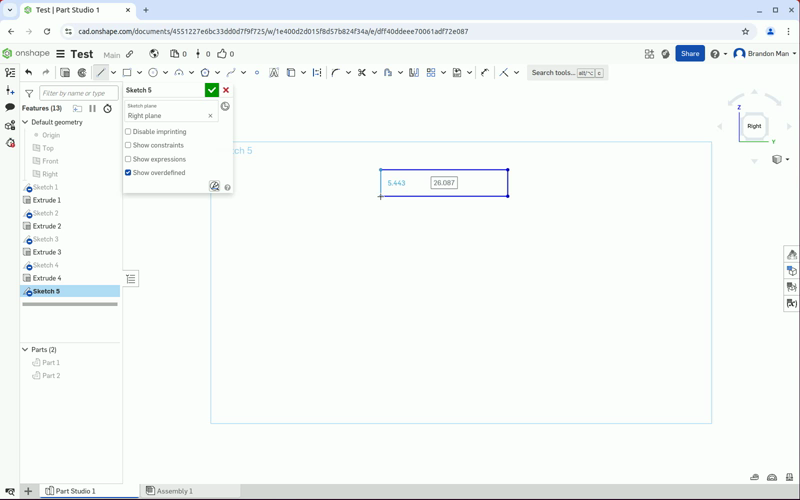
key_up(shift)
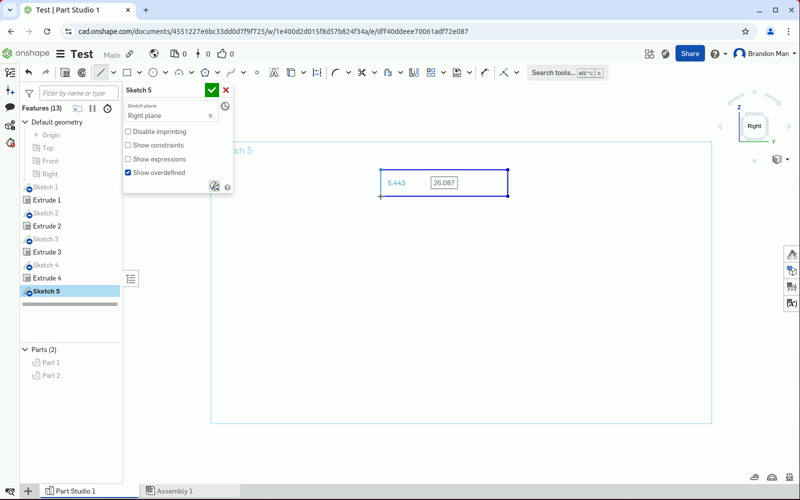
click(380, 196)
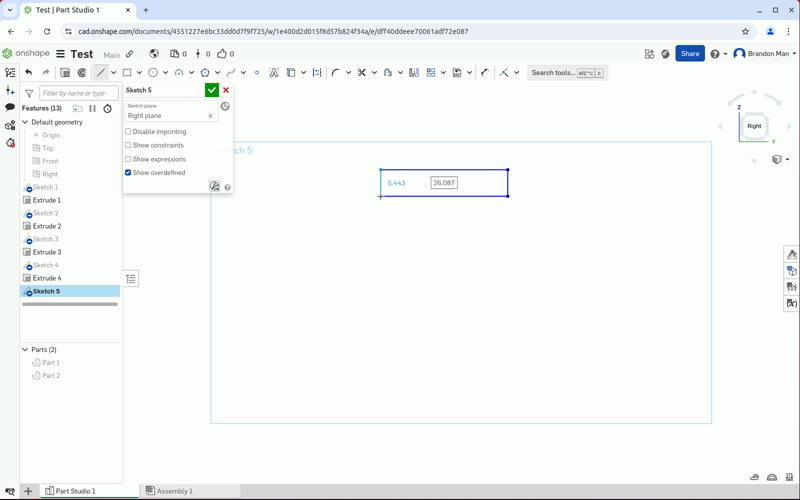
key(esc)
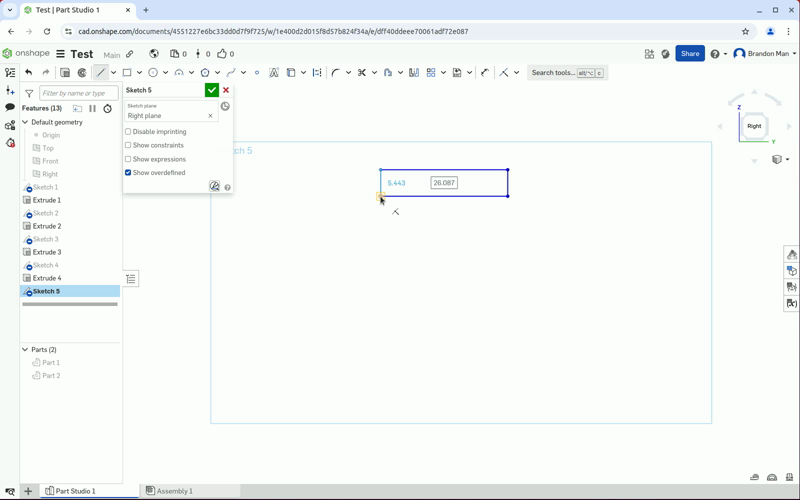
mouse_move(475, 175)
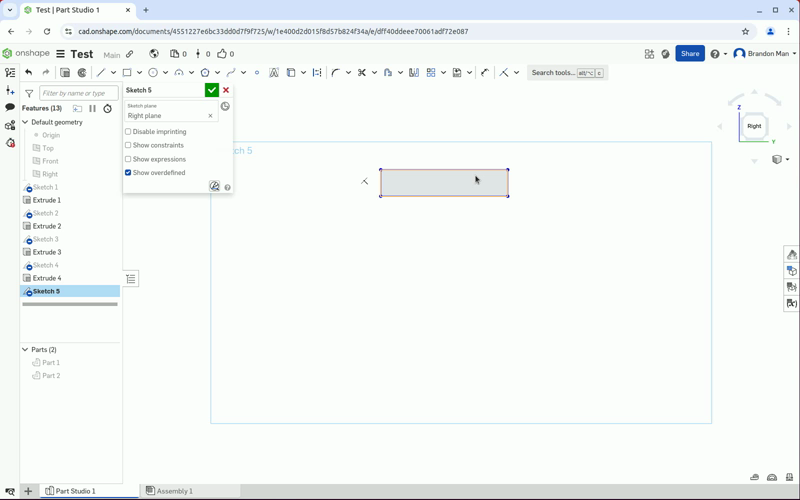
click(475, 175)
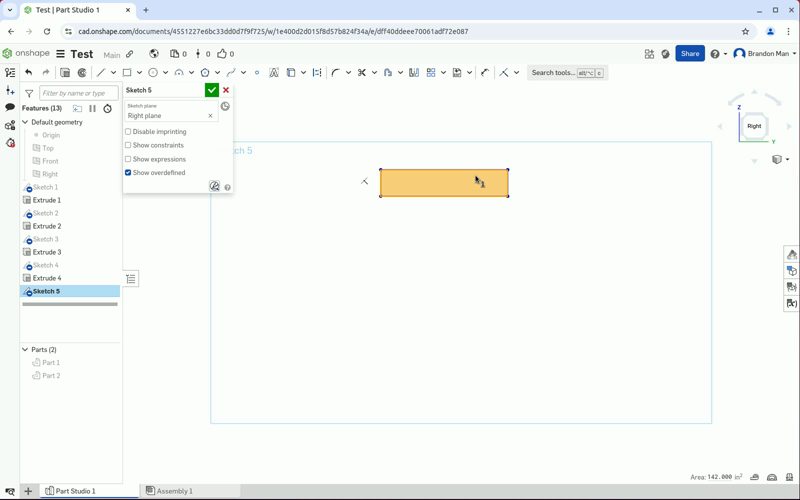
mouse_move(73, 352)
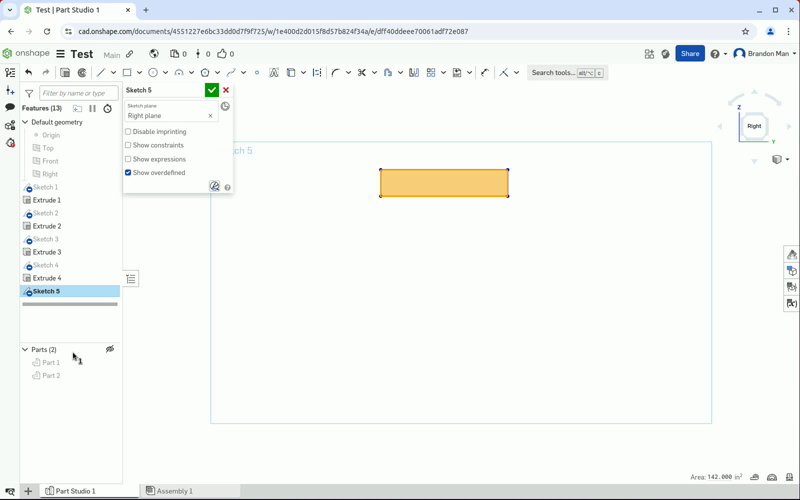
key(shift+y)
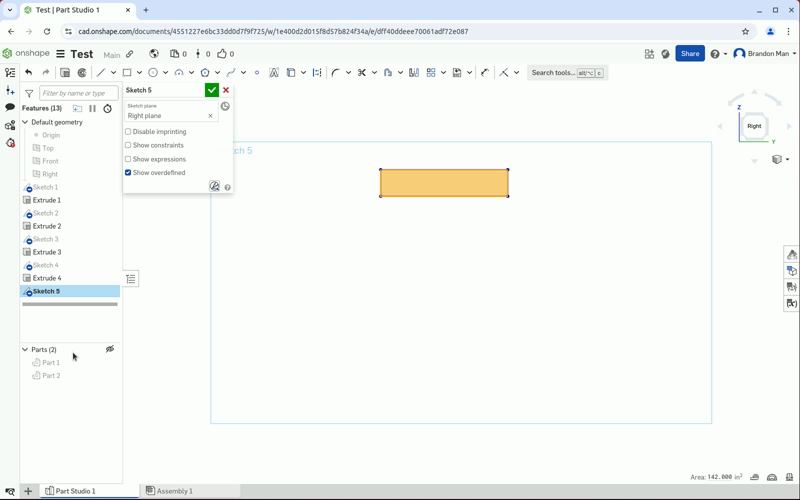
key(shift+e)
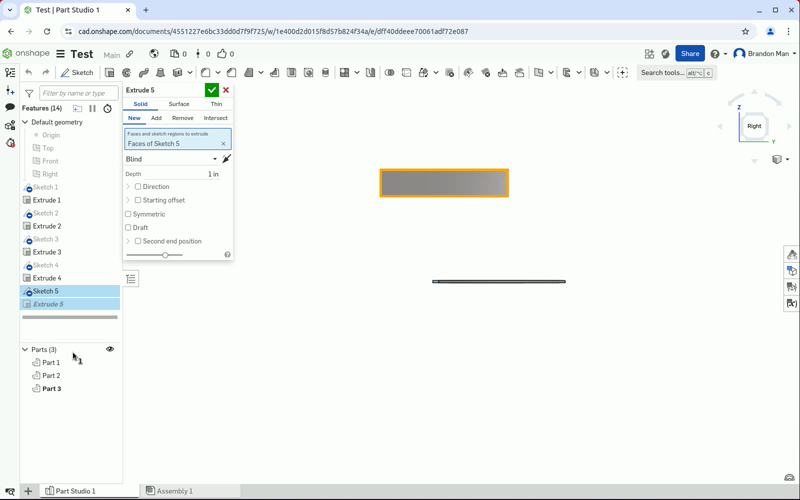
mouse_move(143, 106)
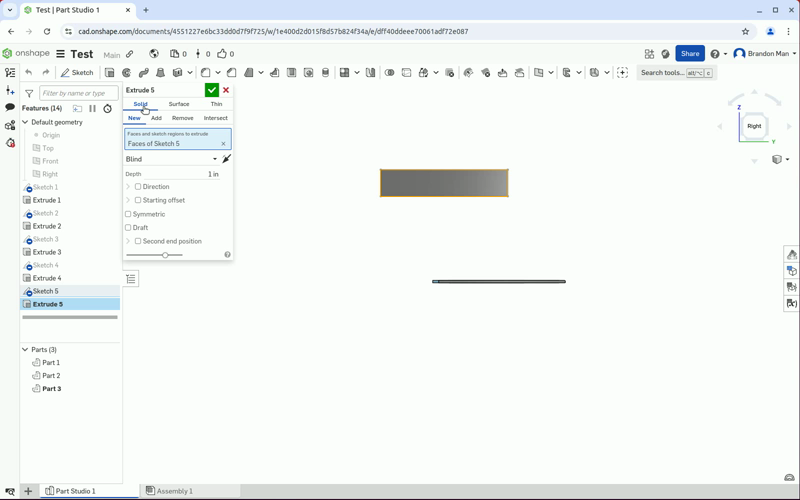
click(143, 106)
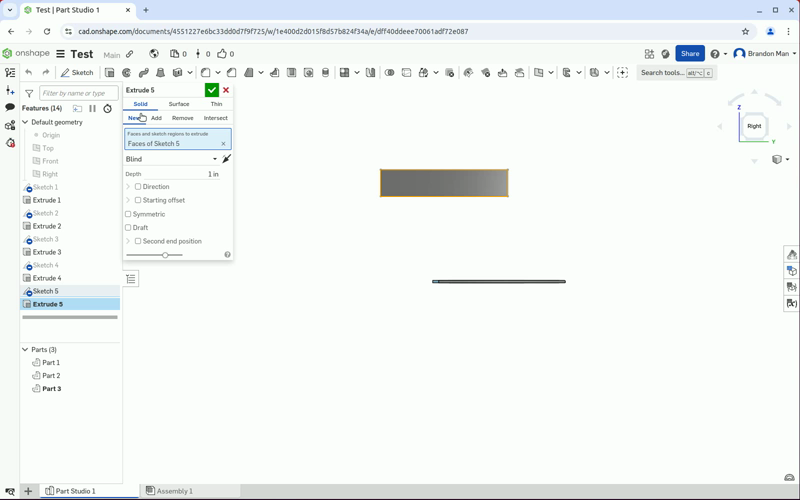
mouse_move(137, 120)
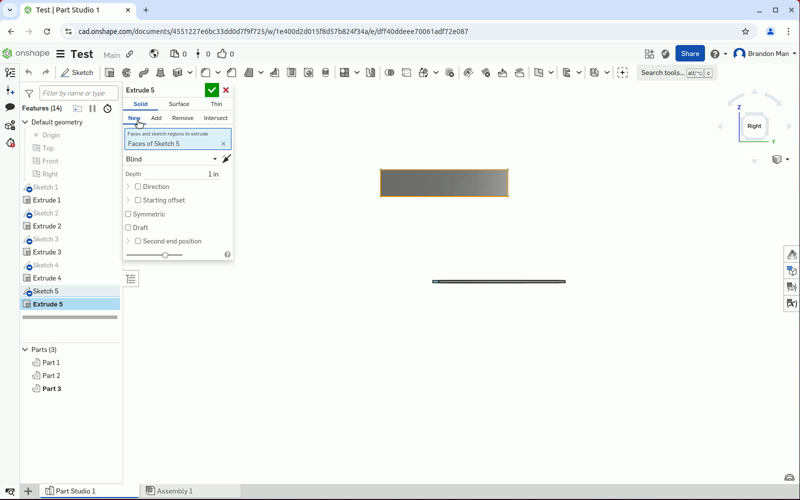
click(137, 120)
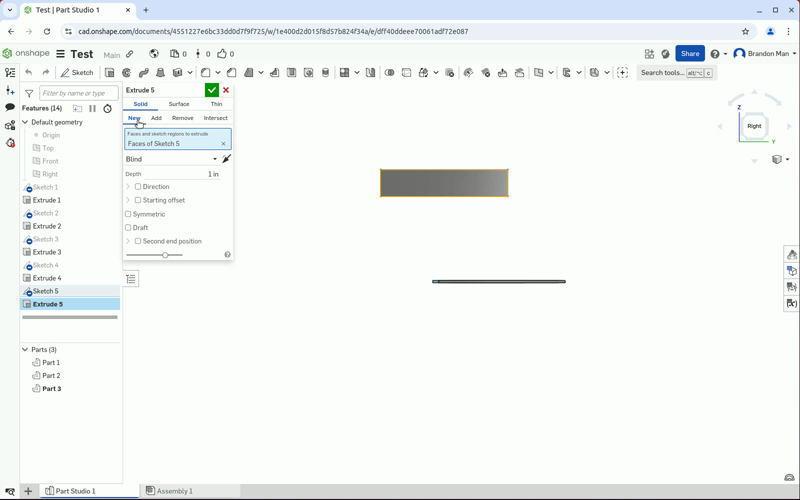
key(tab, 4)
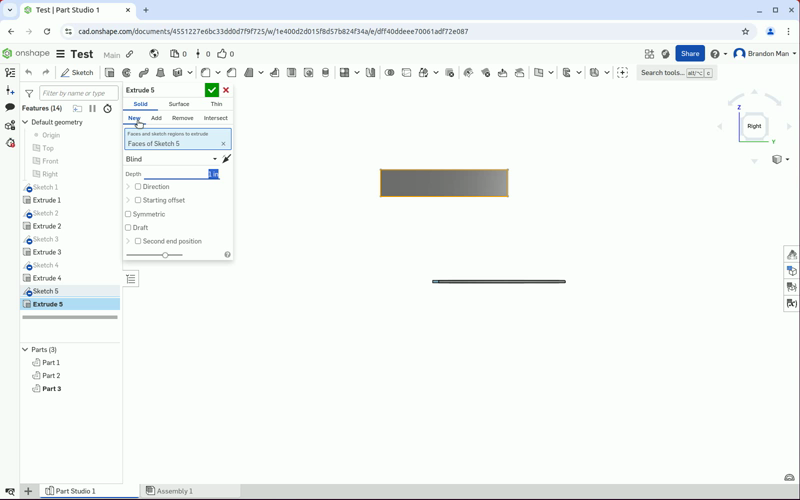
text(0.481)
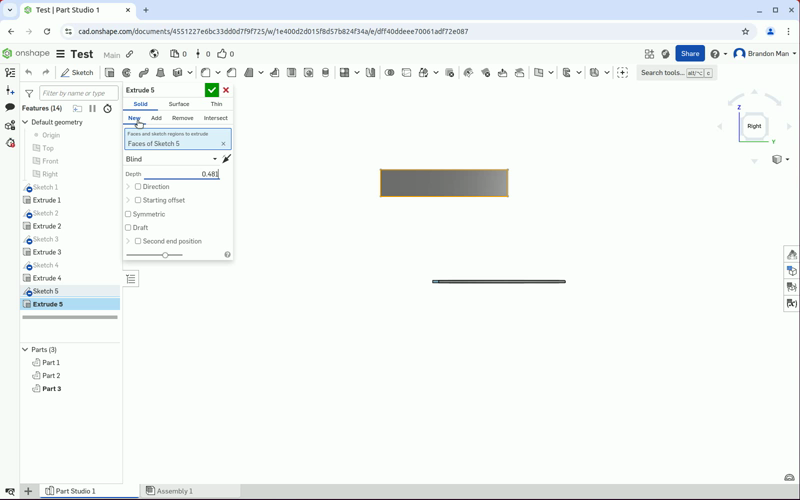
key(enter)
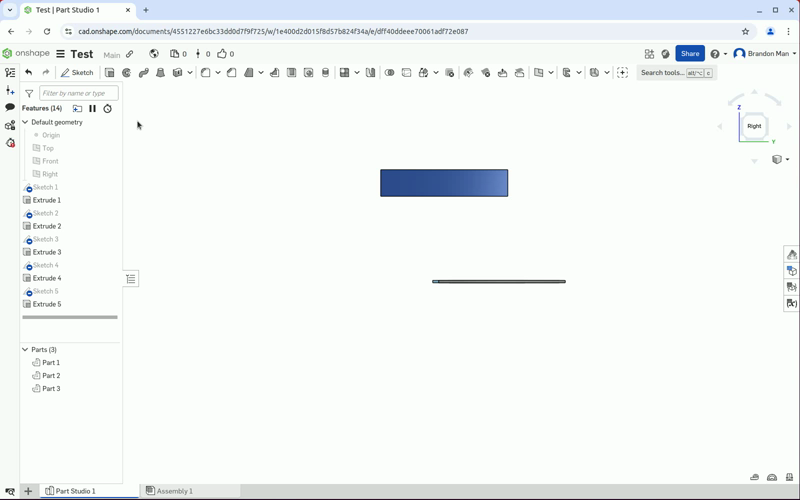
key(shift+h)
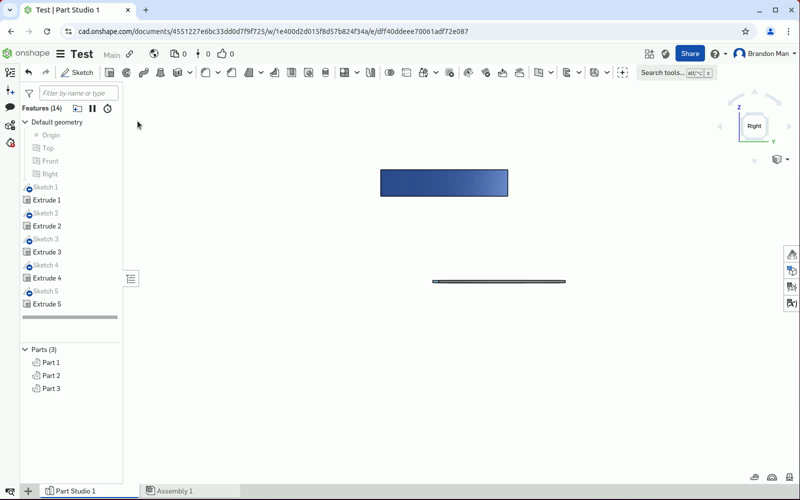
key(shift+h)
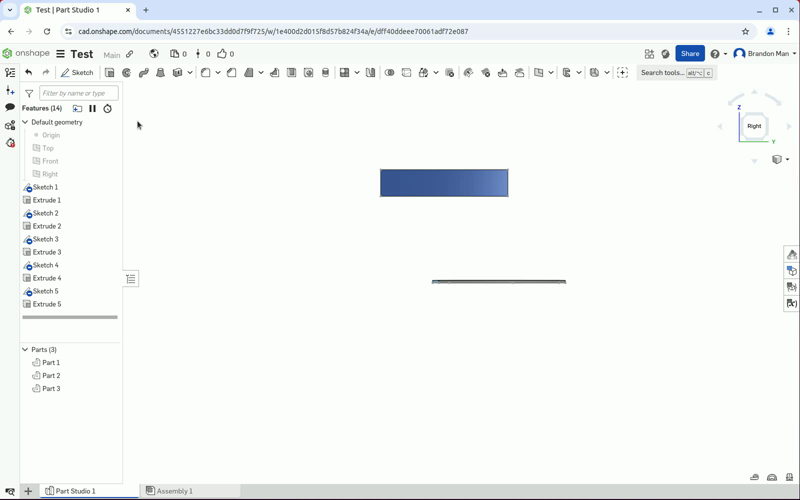
key(shift+7)
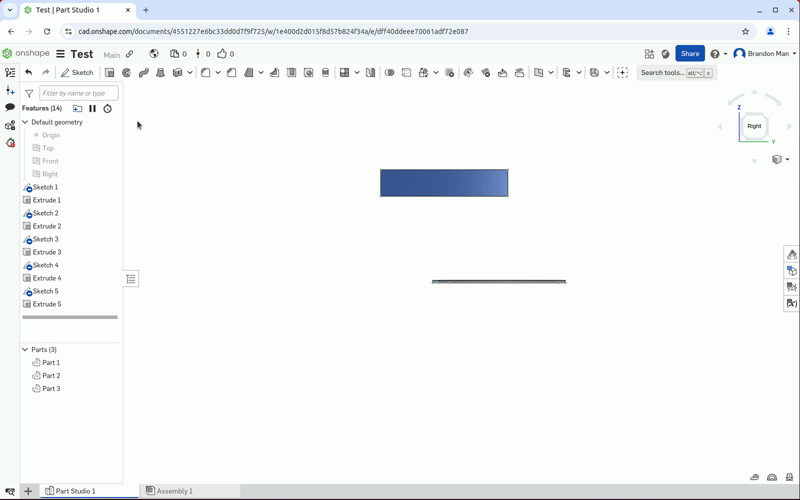
key(right, 2)
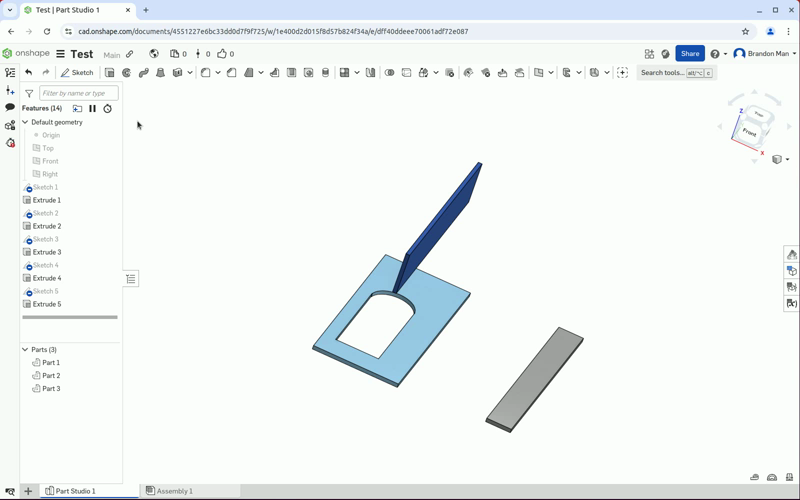
key(down, 2)
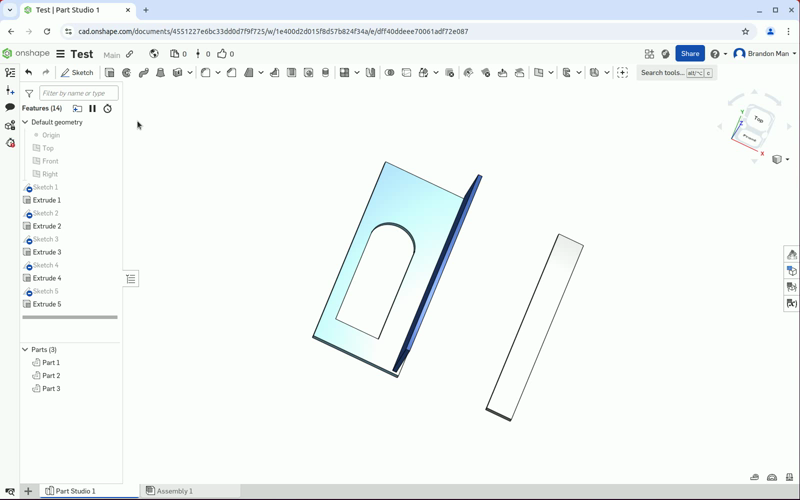
key(up, 2)
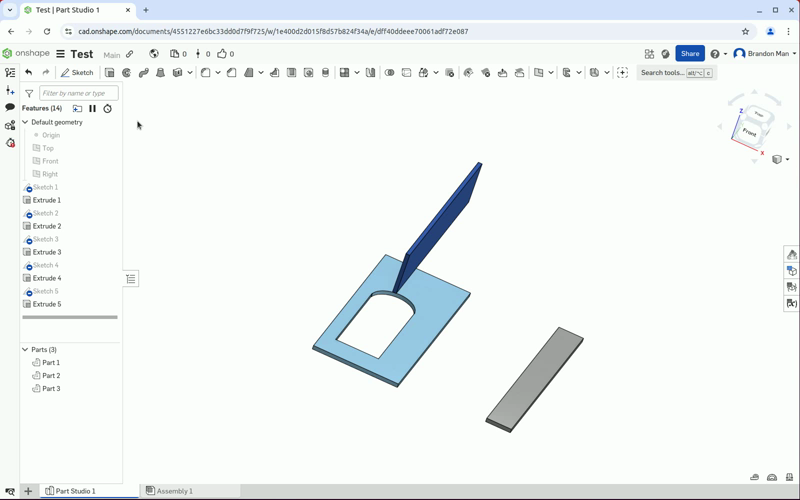
key(left, 2)
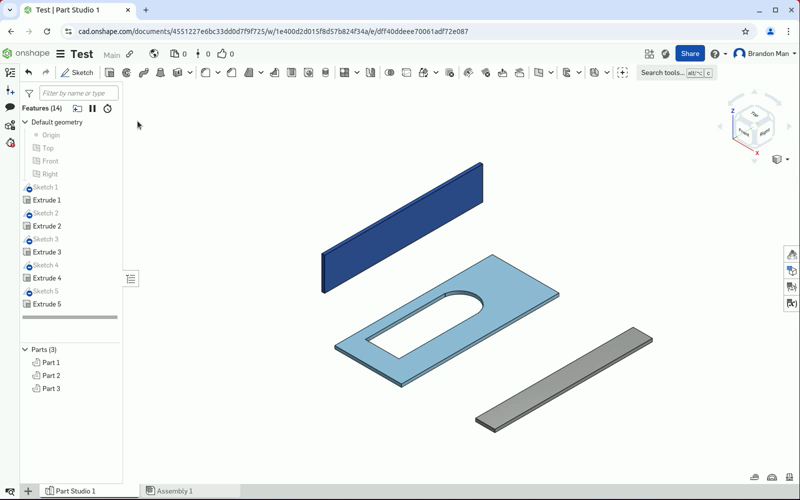
mouse_move(73, 189)
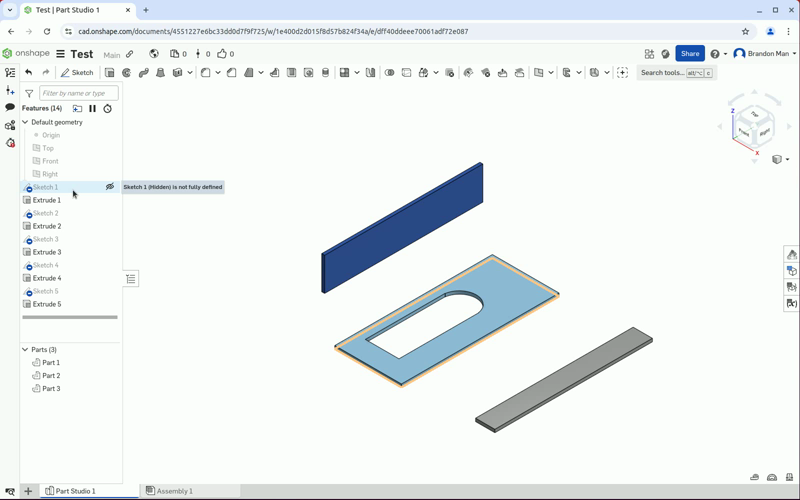
click(73, 189)